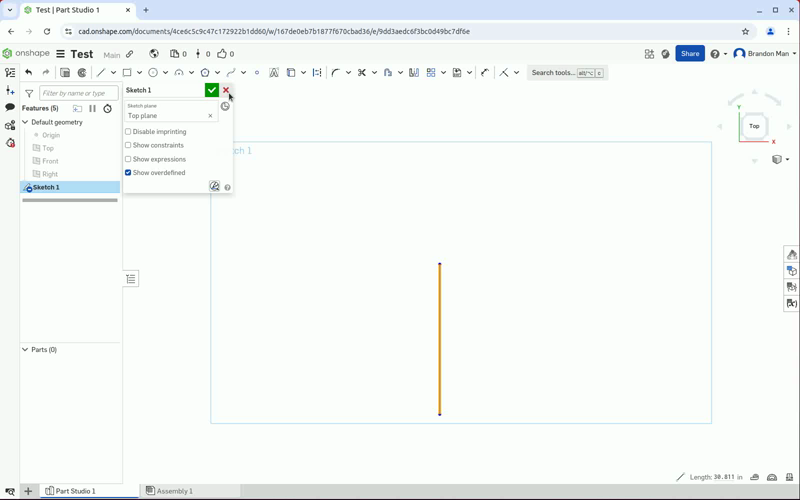
key(shift+h)
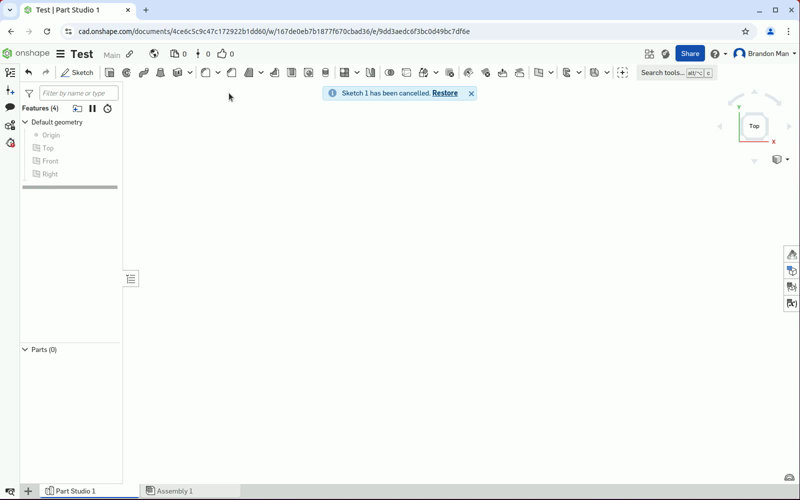
mouse_move(73, 352)
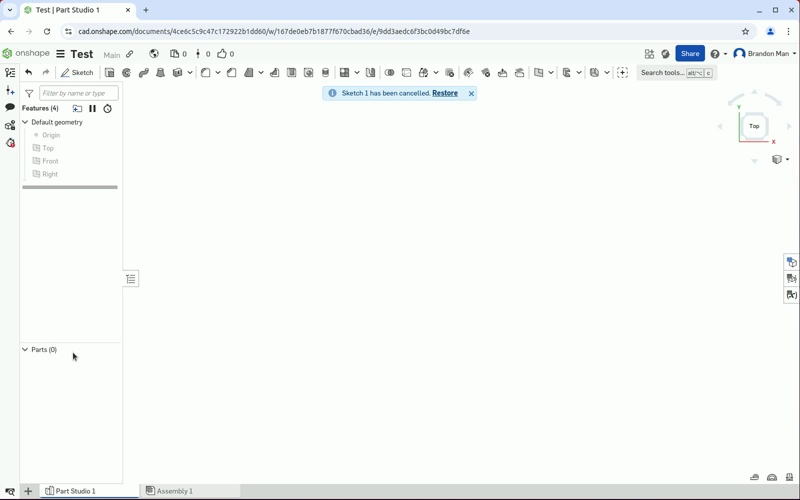
key(y)
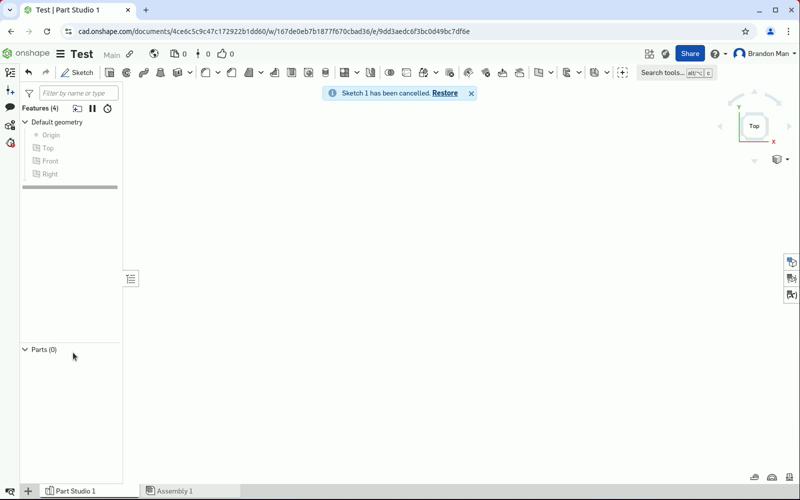
key(shift+p)
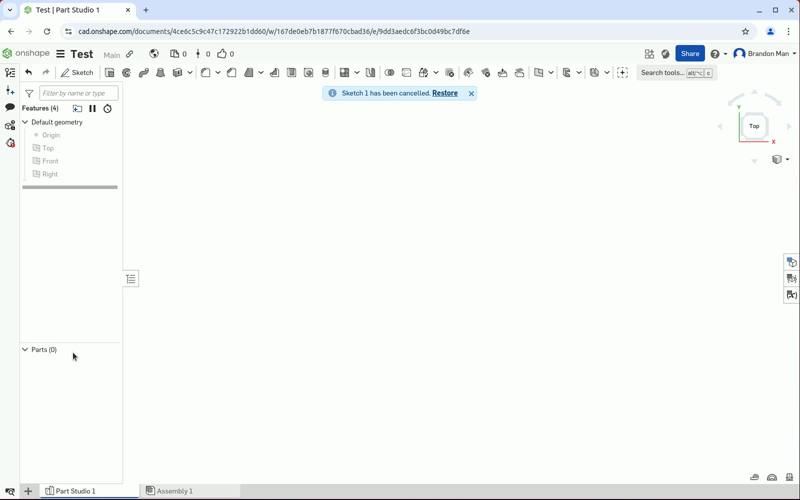
key(space)
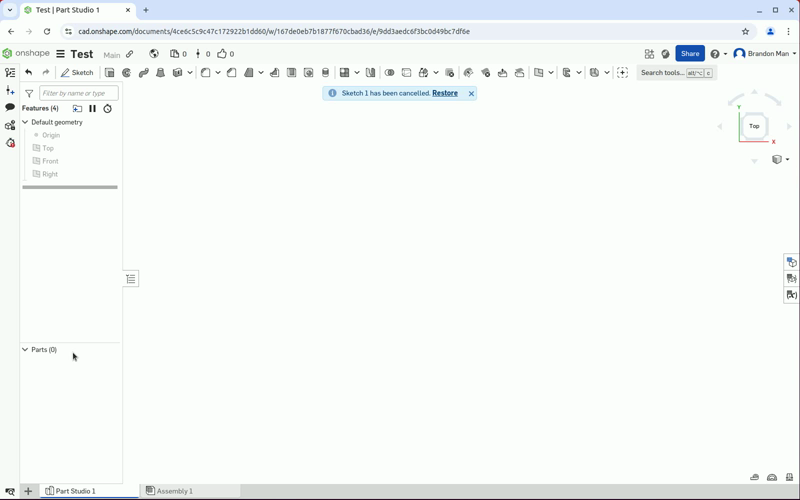
key_down(shift)
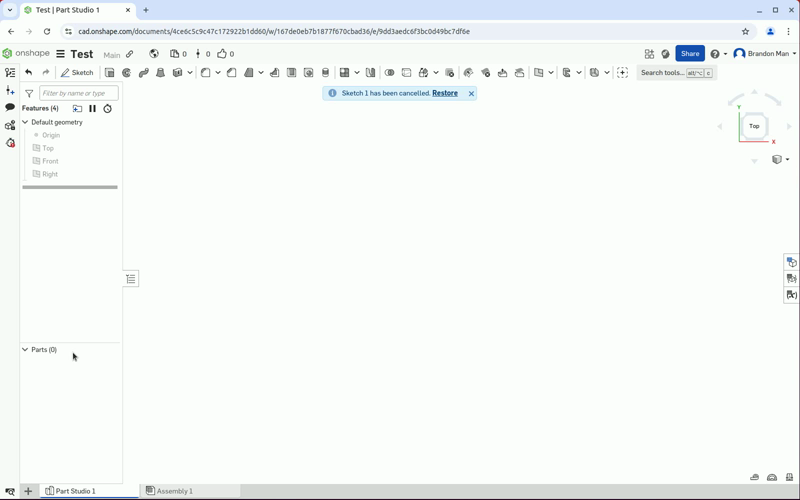
key(up)
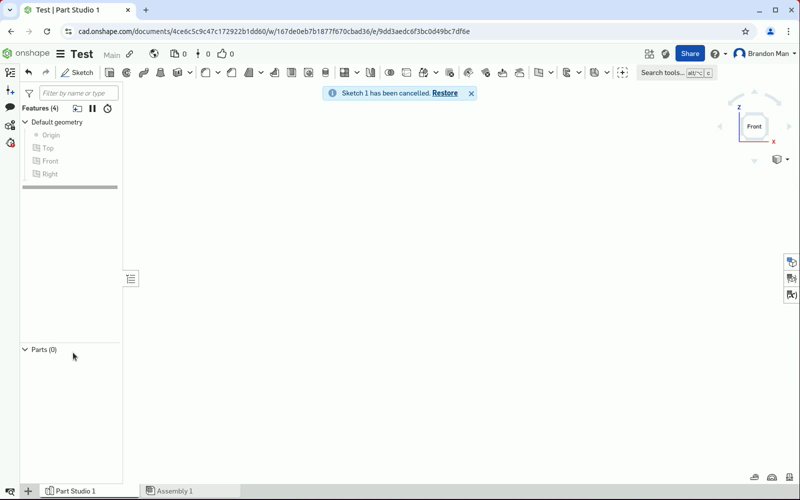
key_up(shift)
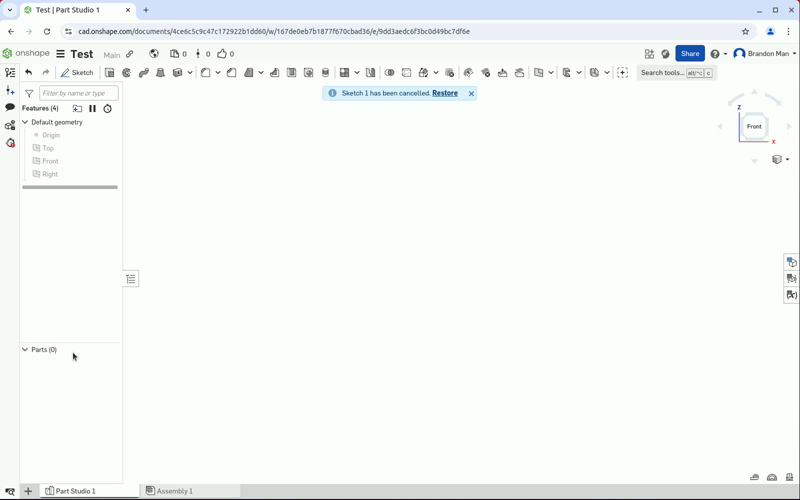
mouse_move(73, 352)
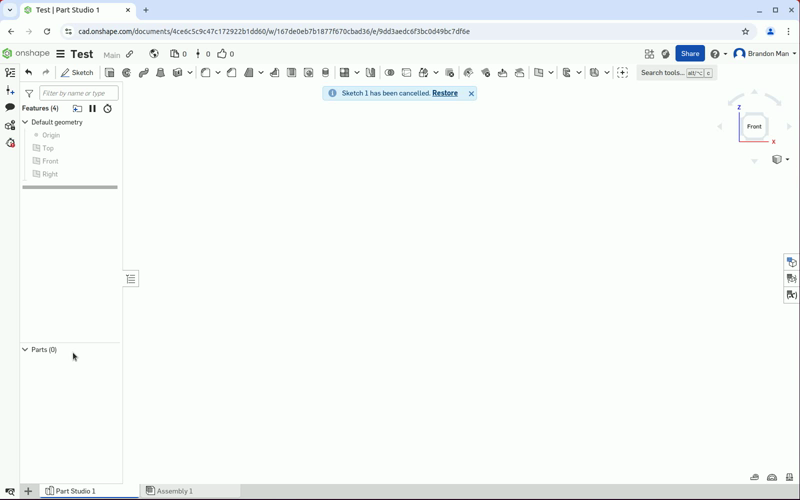
key(shift+y)
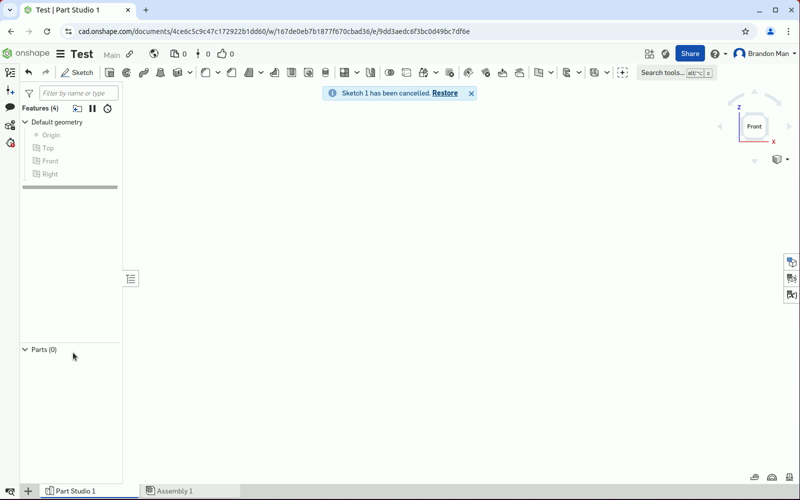
key(shift+s)
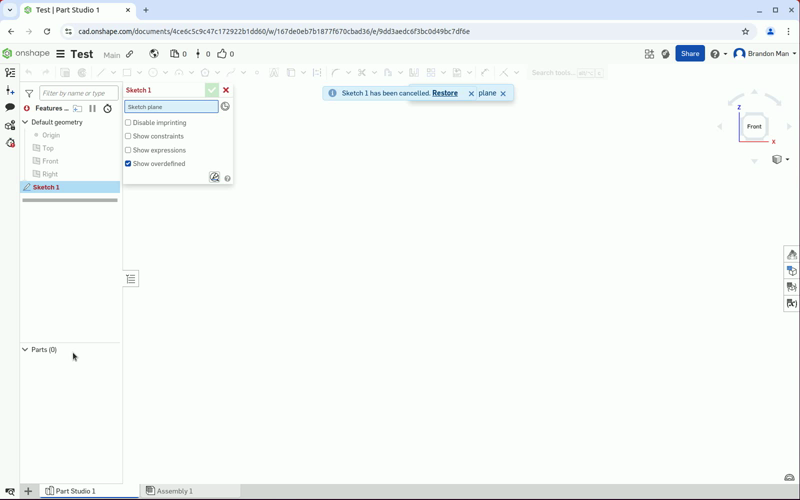
mouse_move(73, 163)
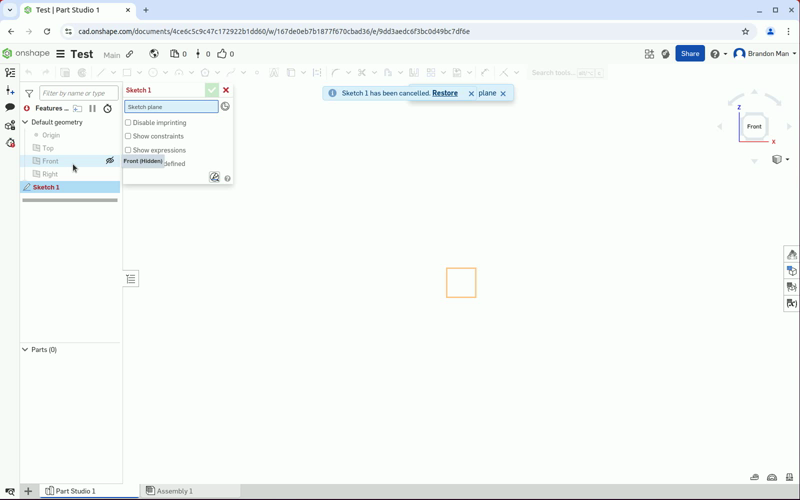
click(73, 163)
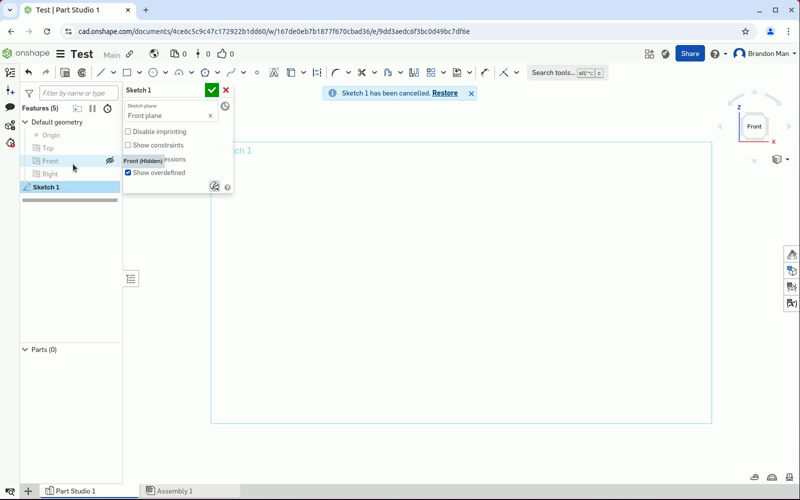
mouse_move(73, 352)
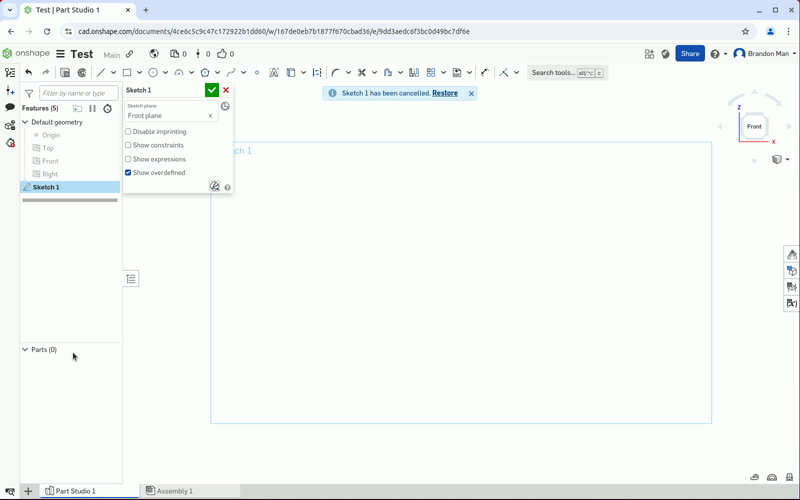
key(y)
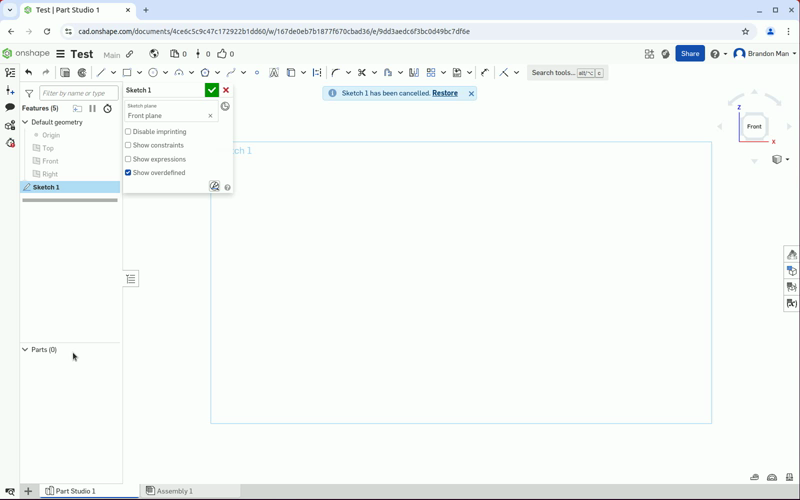
key(l)
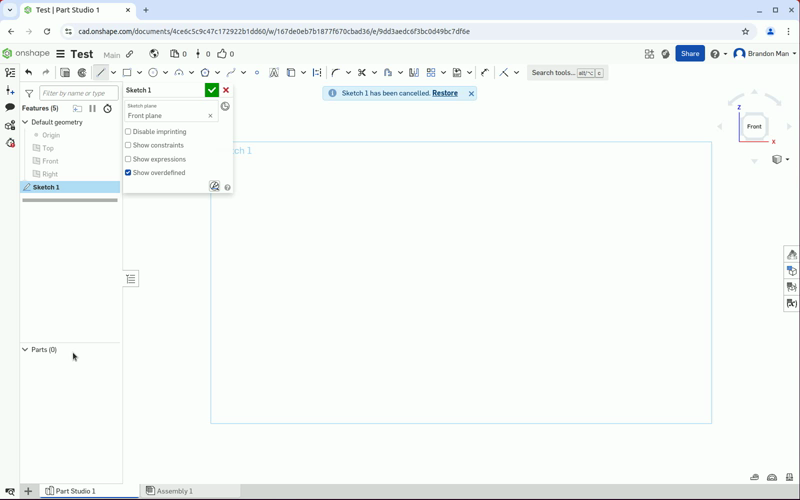
key_down(shift)
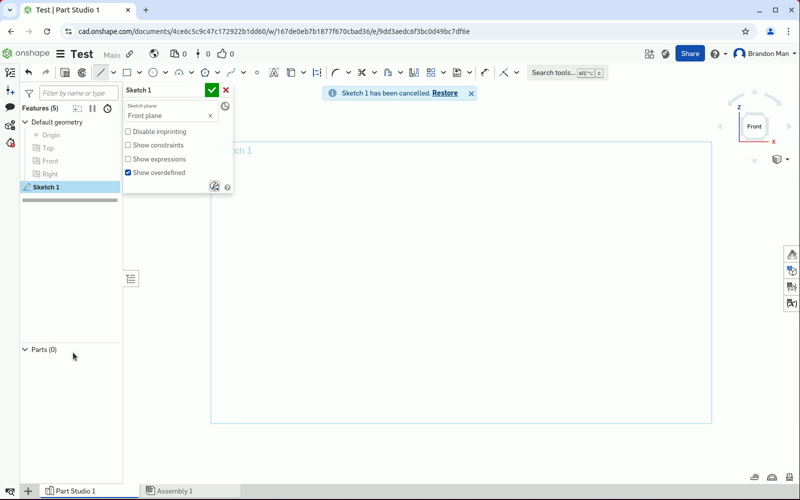
mouse_move(392, 316)
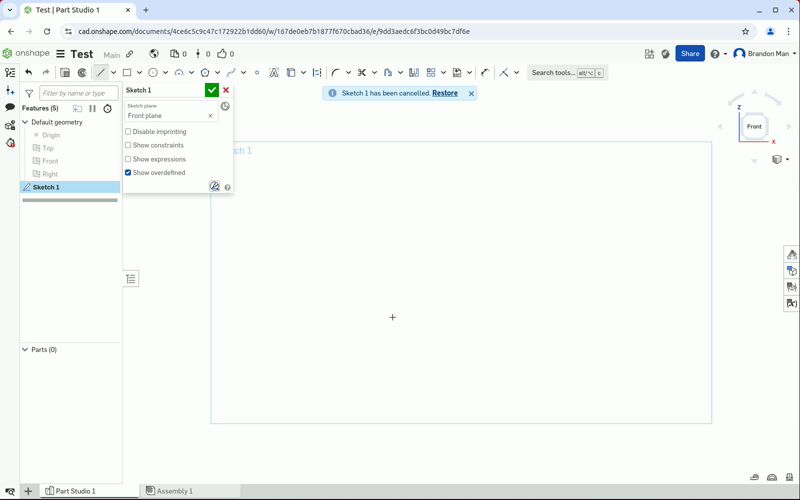
click(392, 316)
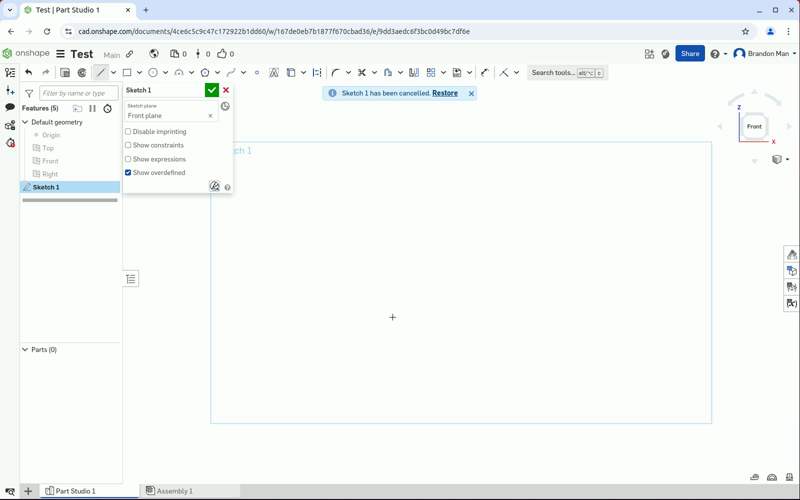
key_up(shift)
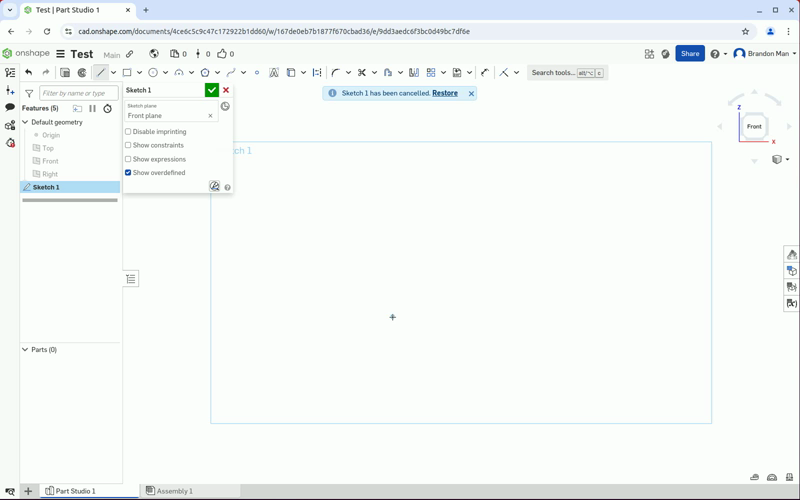
key_down(shift)
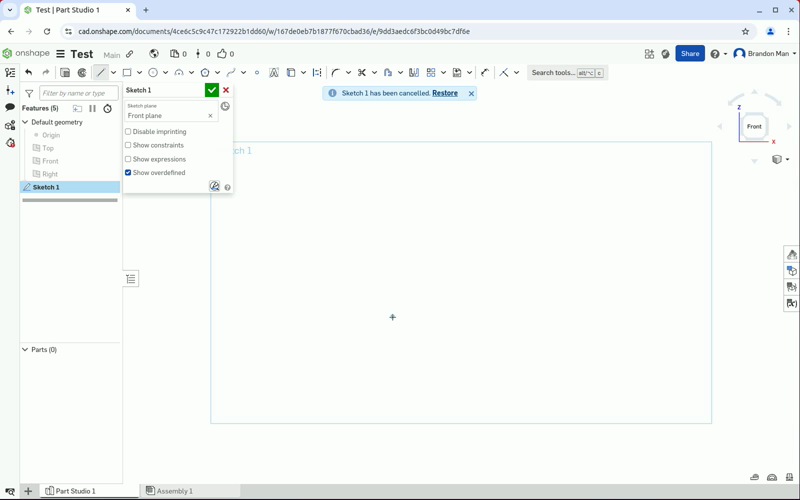
mouse_move(527, 317)
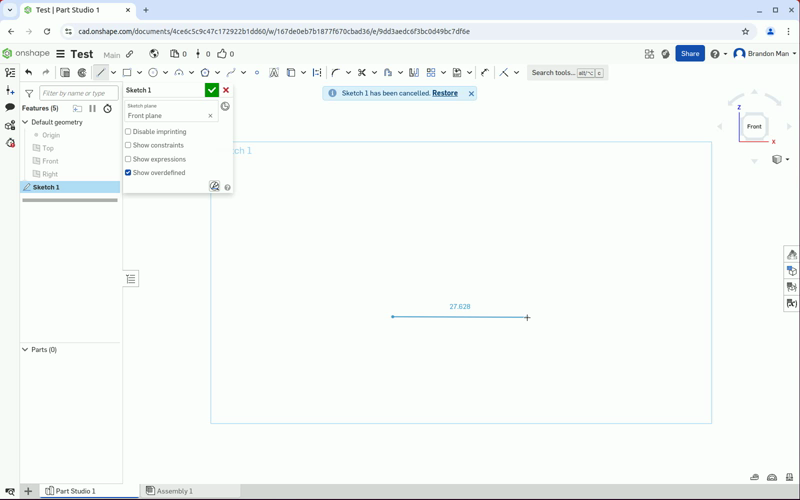
click(527, 317)
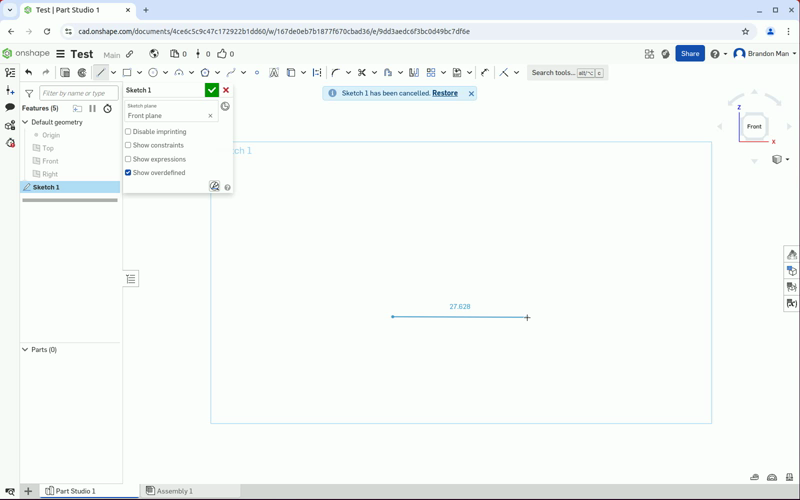
key_up(shift)
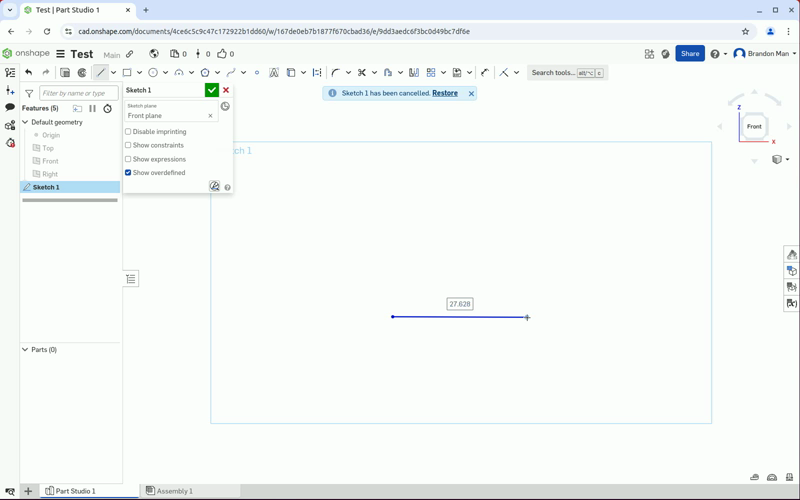
key_down(shift)
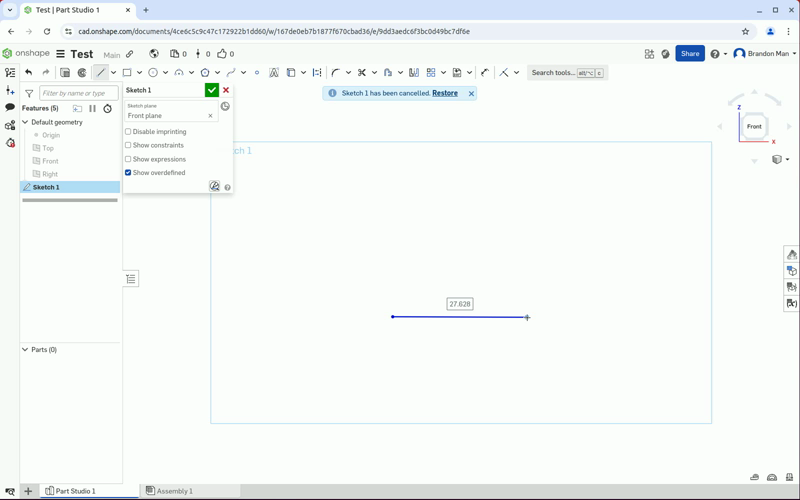
mouse_move(527, 249)
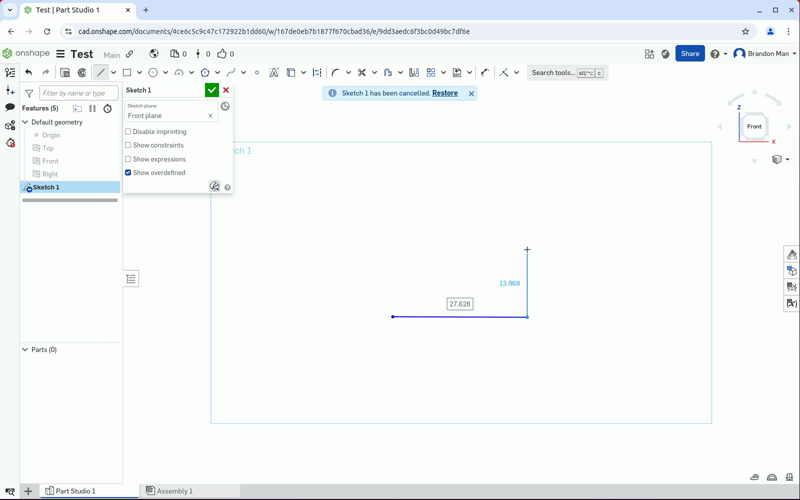
click(527, 249)
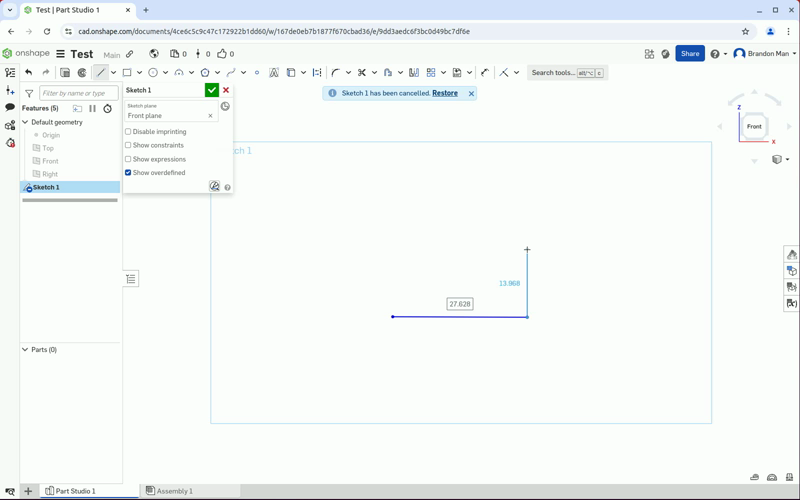
key_up(shift)
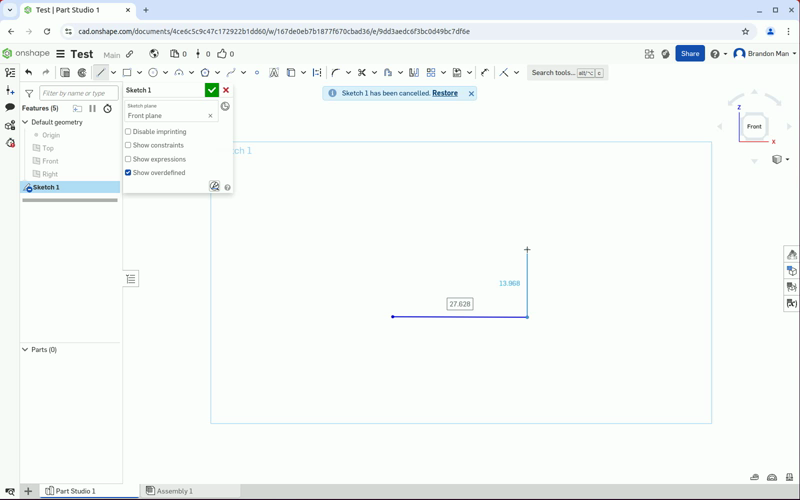
key_down(shift)
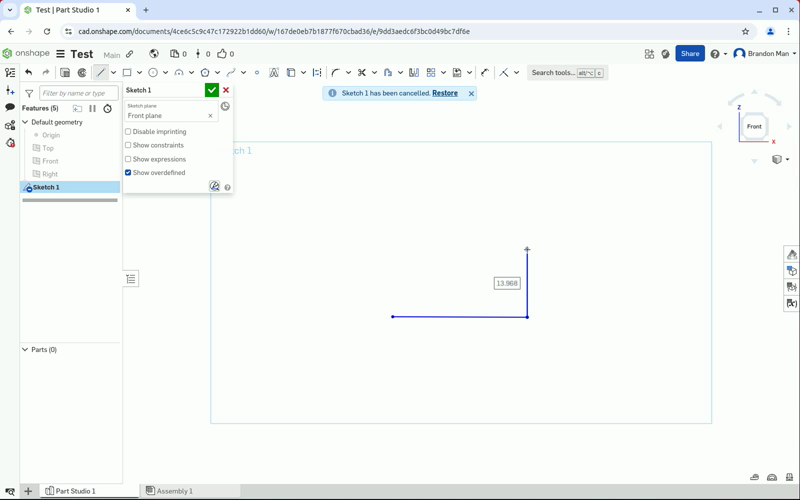
mouse_move(392, 249)
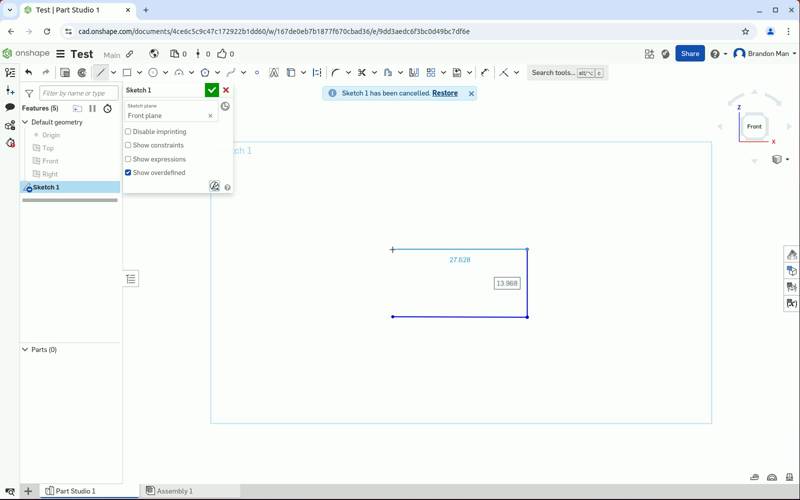
click(392, 249)
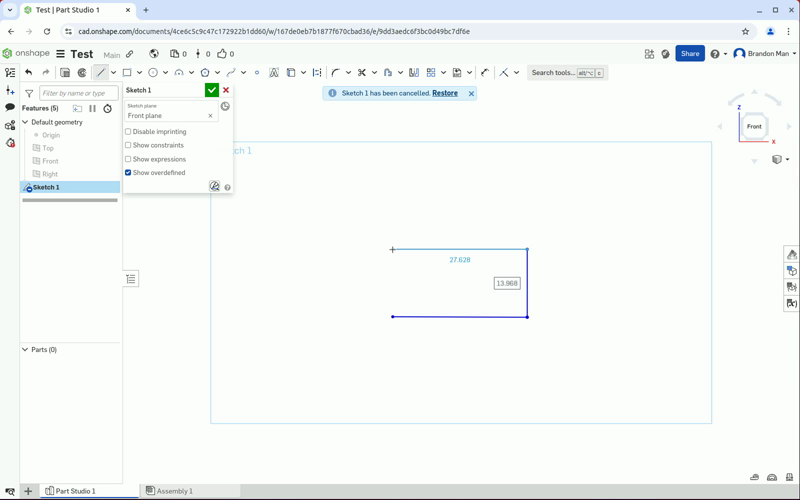
key_up(shift)
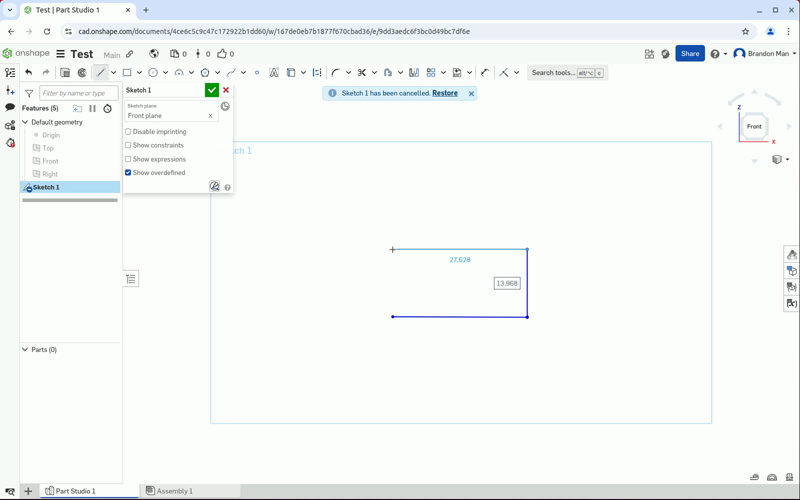
key_down(shift)
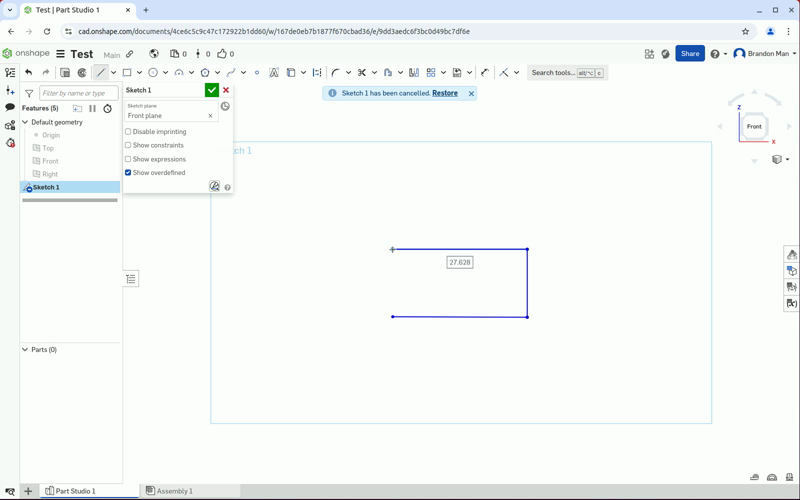
mouse_move(392, 316)
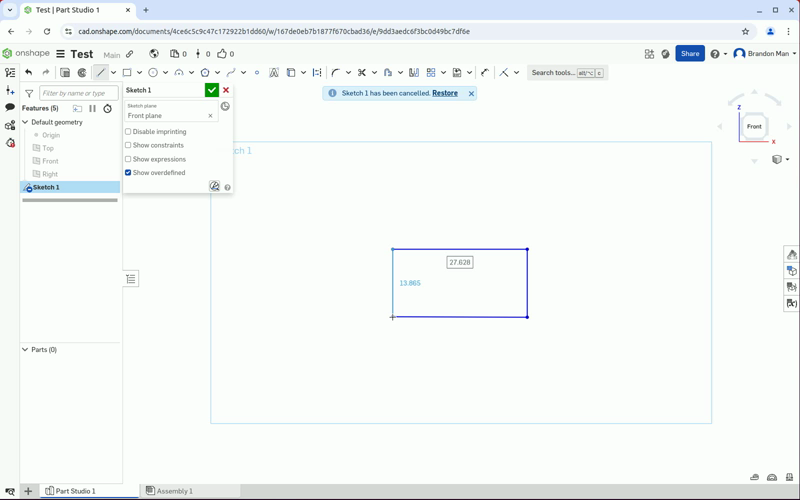
key_up(shift)
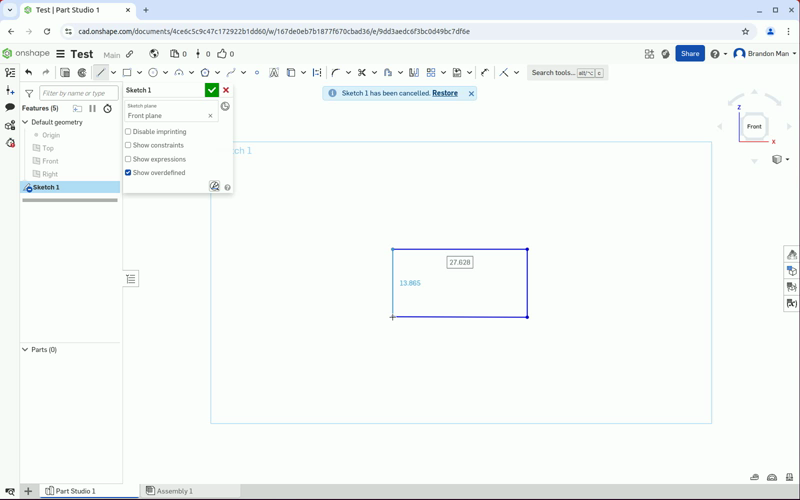
click(392, 316)
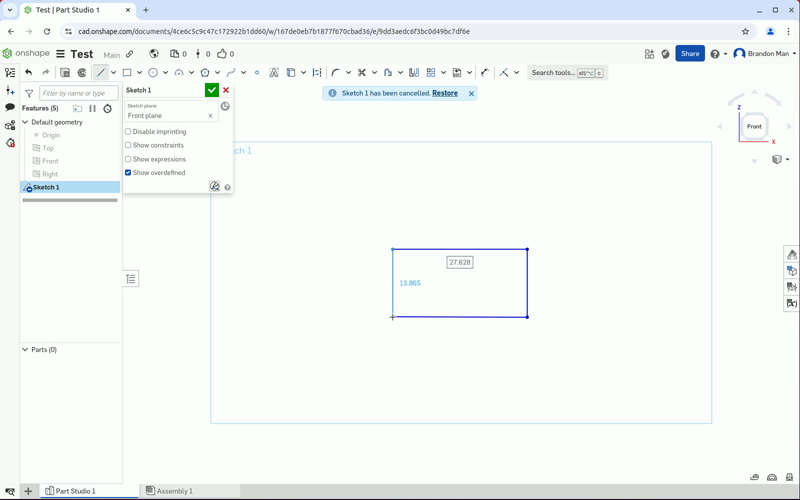
key(esc)
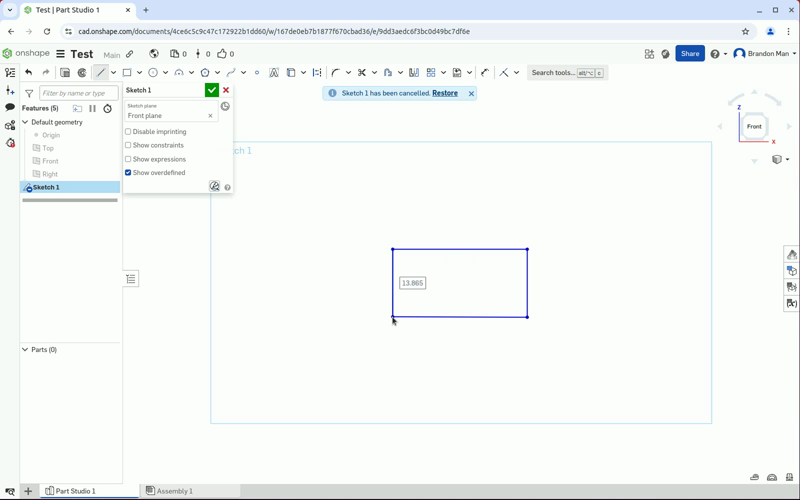
key(c)
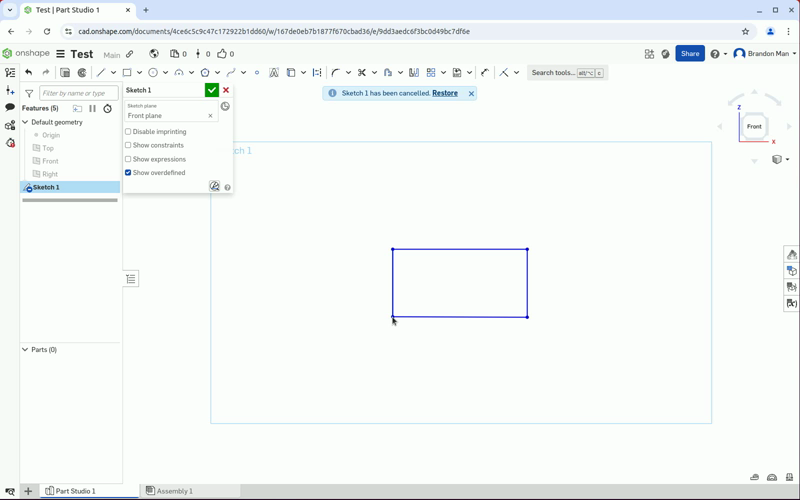
key_down(shift)
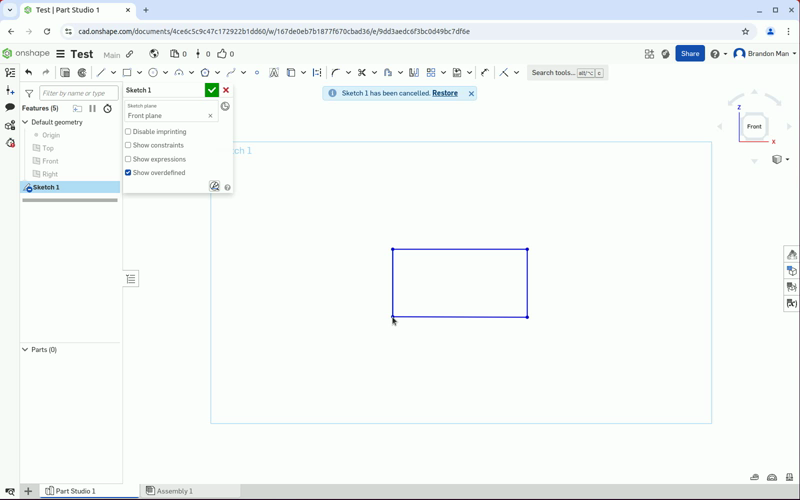
mouse_move(407, 282)
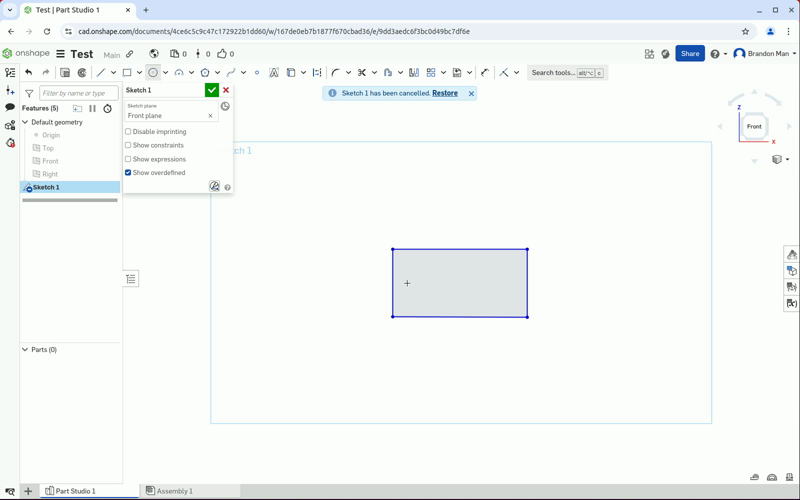
click(407, 282)
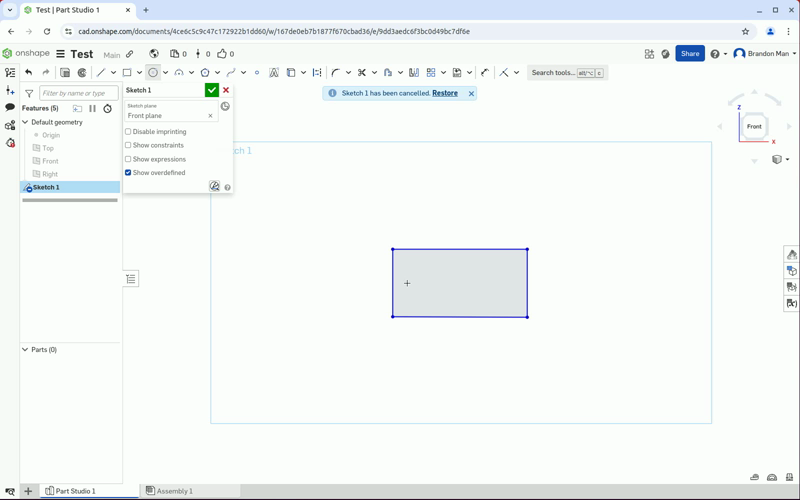
key_up(shift)
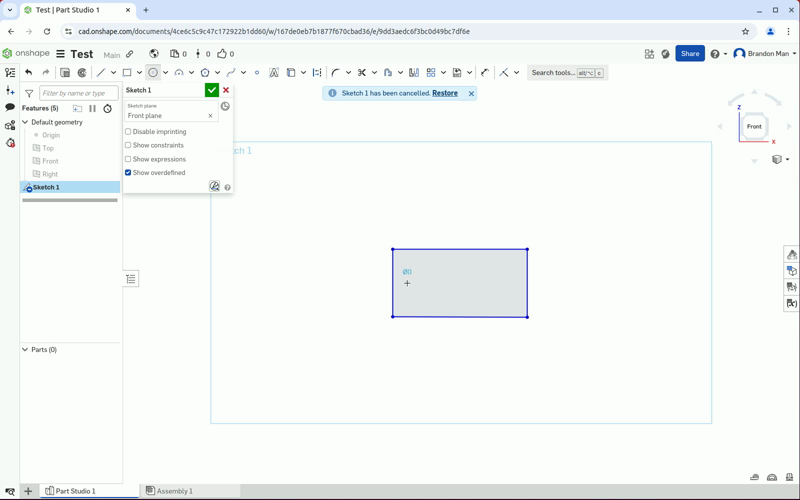
mouse_move(414, 282)
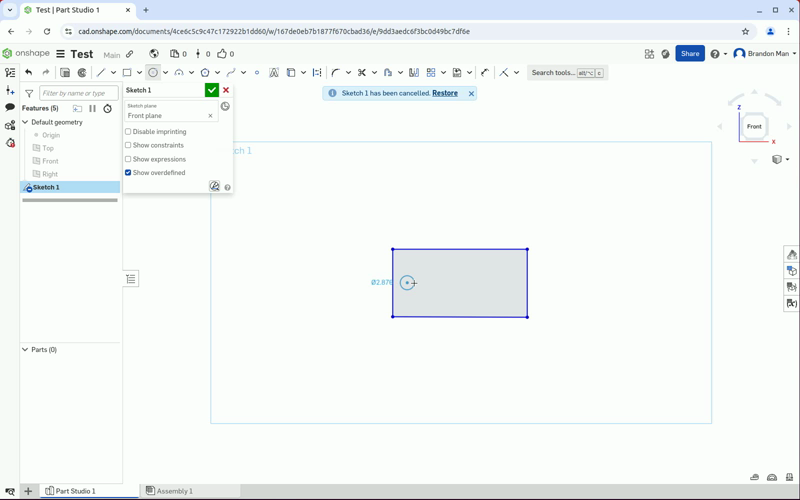
click(414, 282)
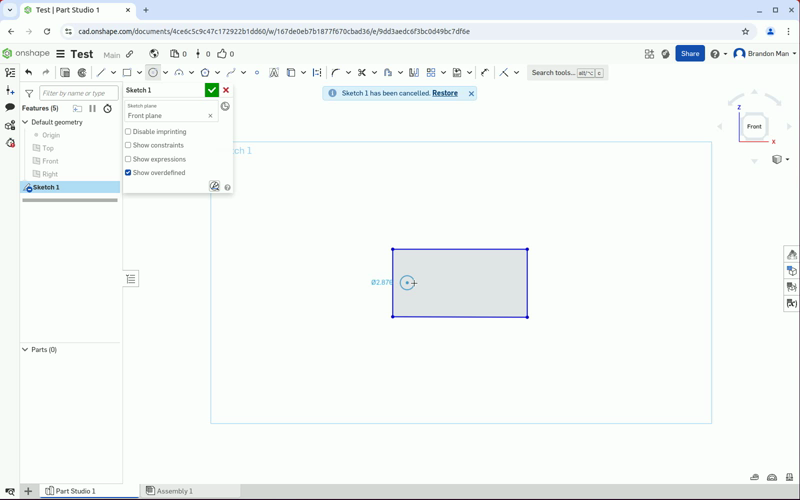
key(esc)
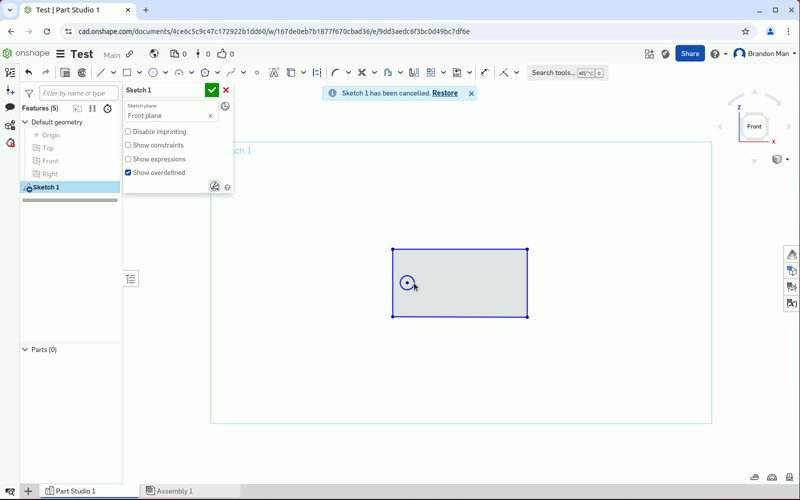
key(c)
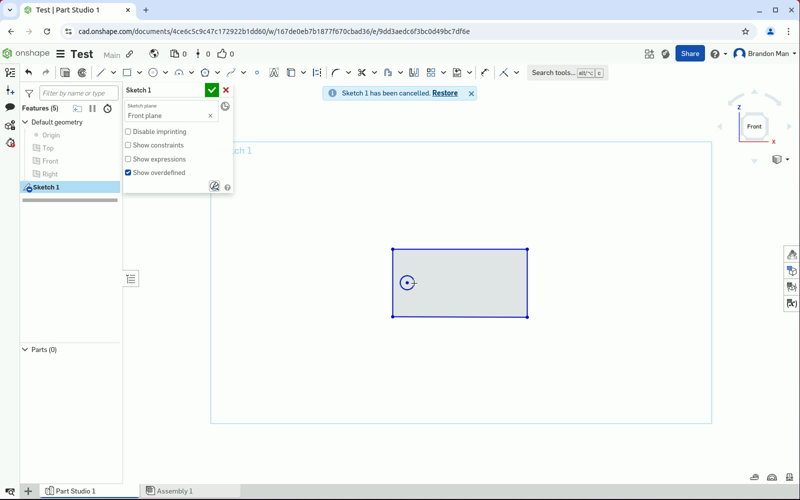
key_down(shift)
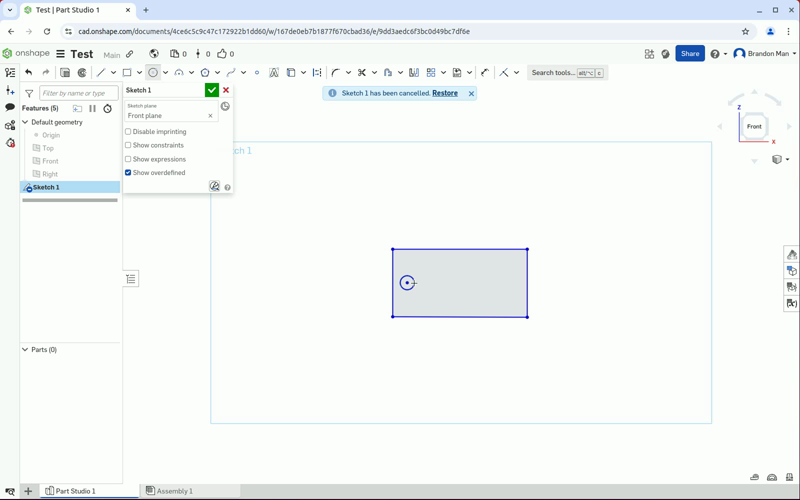
mouse_move(510, 282)
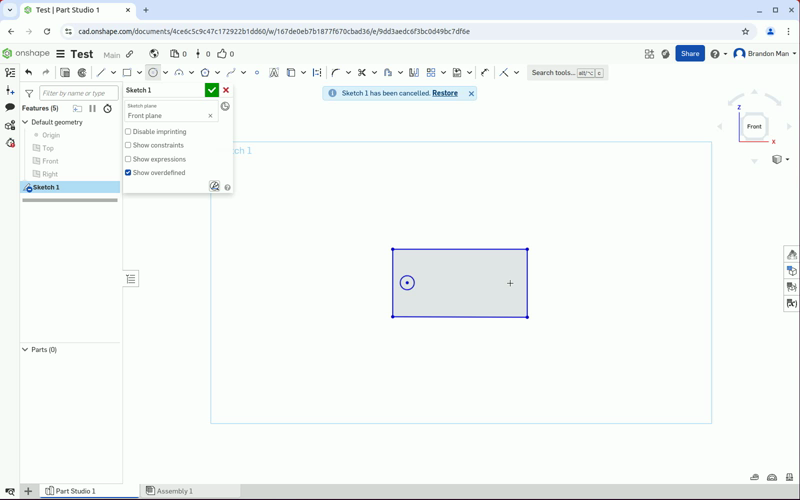
click(510, 282)
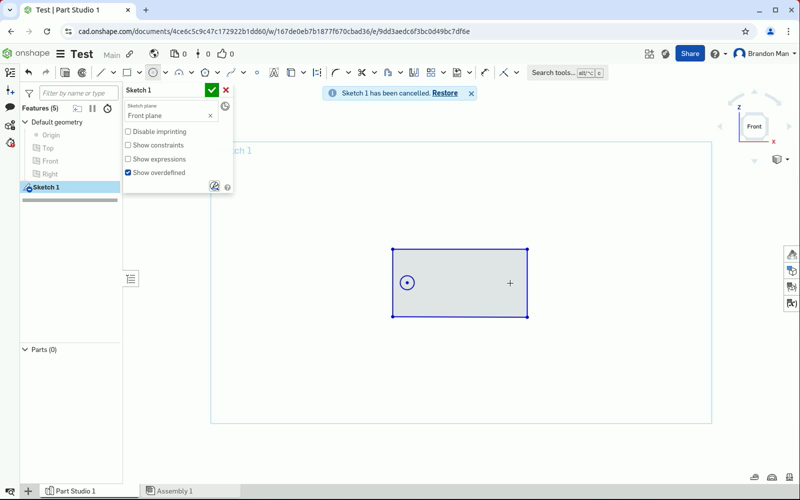
key_up(shift)
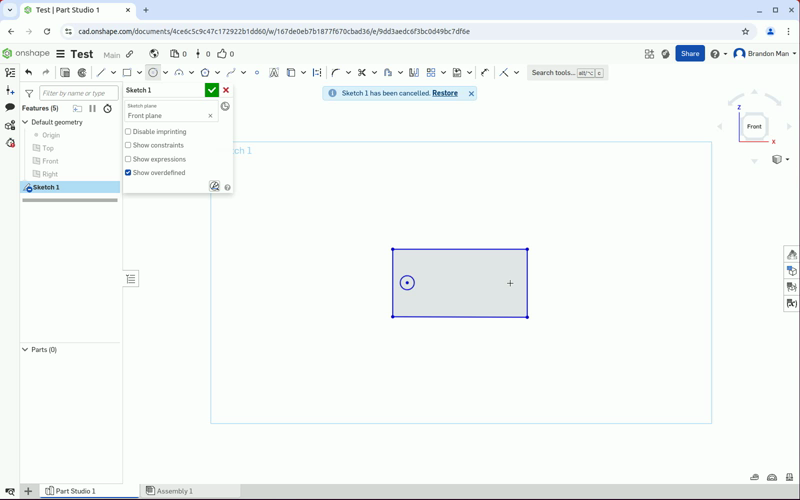
mouse_move(517, 282)
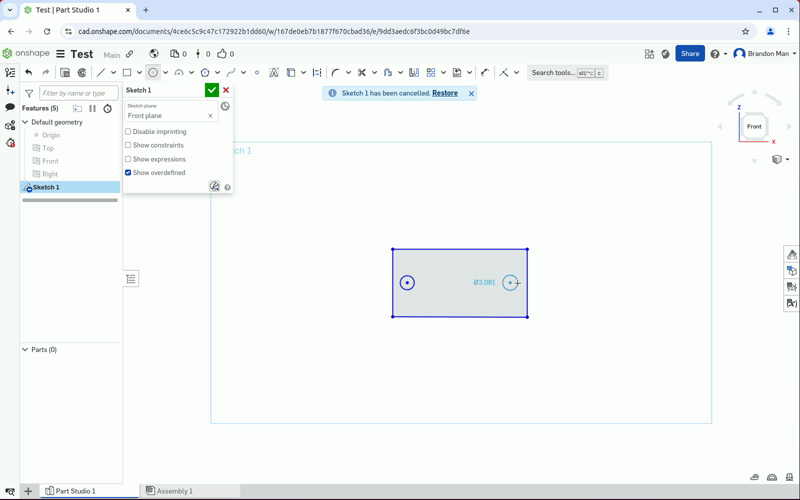
click(517, 282)
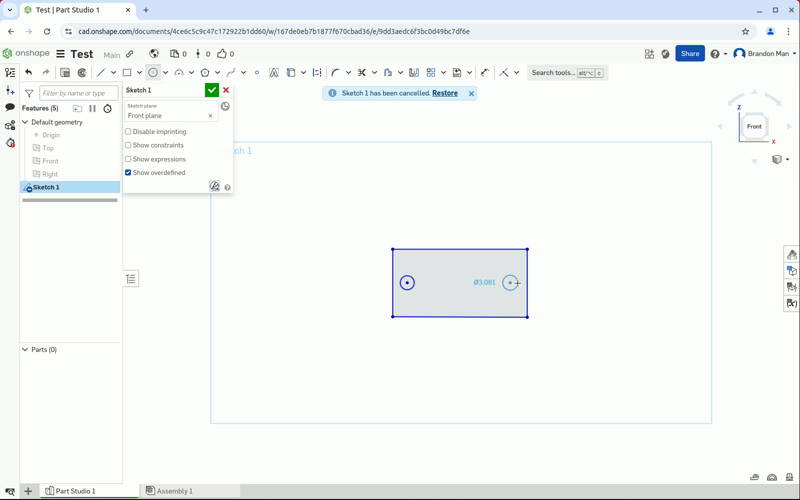
key(esc)
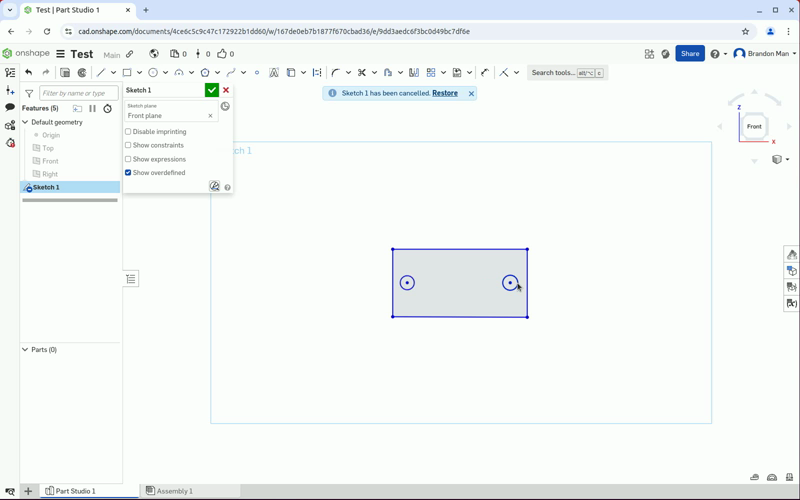
mouse_move(423, 272)
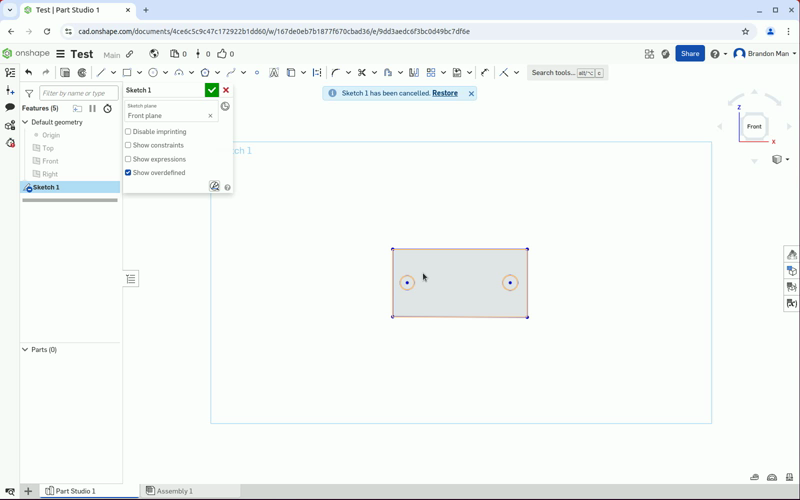
click(423, 272)
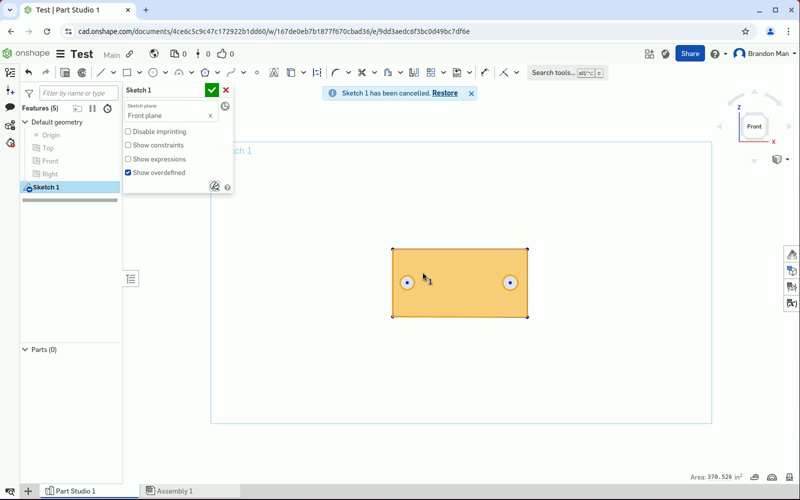
mouse_move(73, 352)
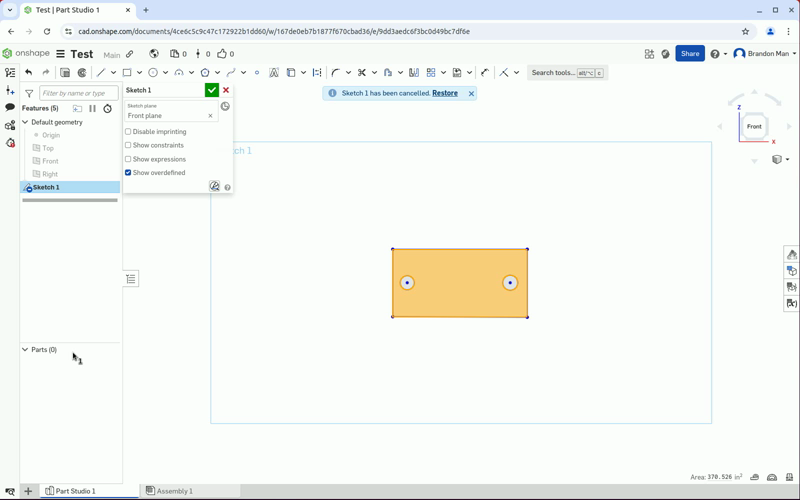
key(shift+y)
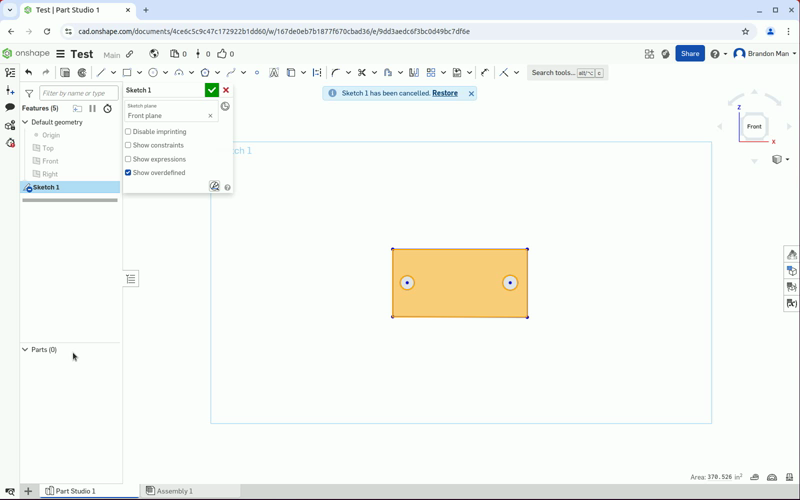
key(shift+e)
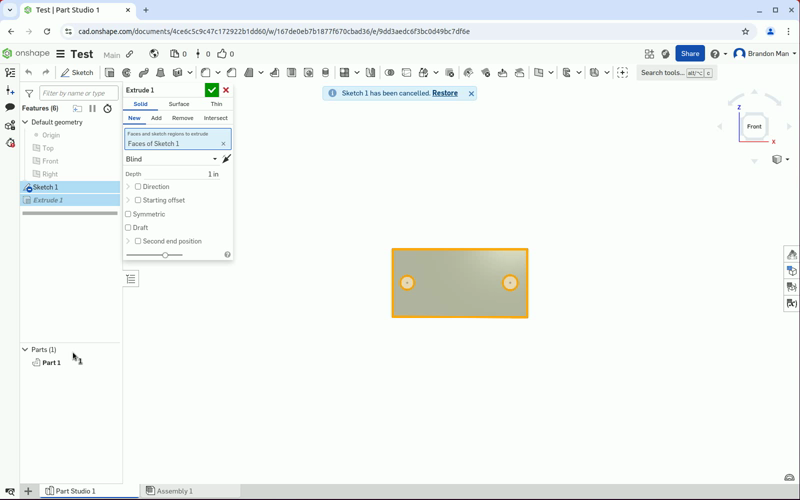
mouse_move(143, 106)
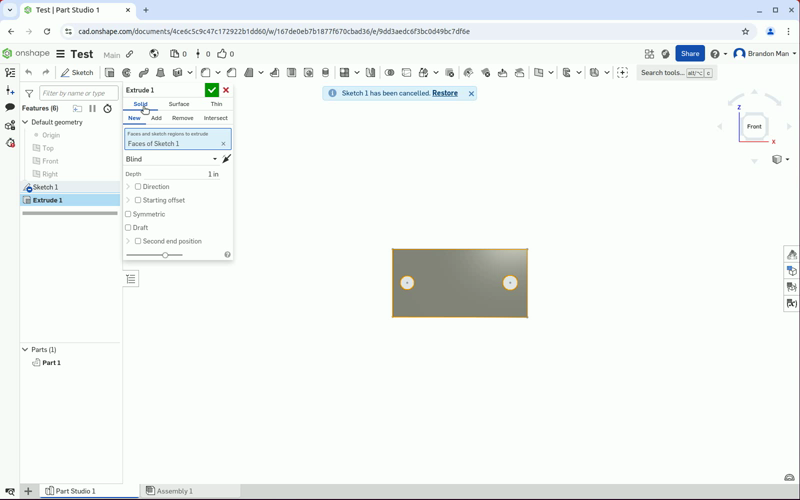
click(143, 106)
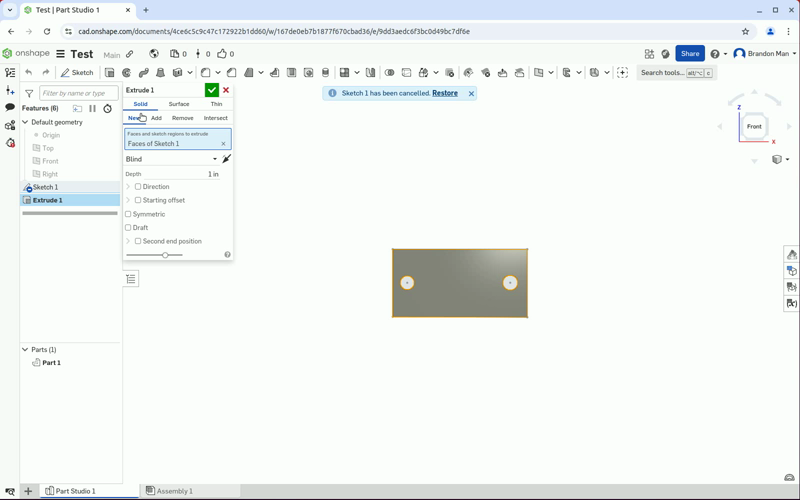
mouse_move(137, 120)
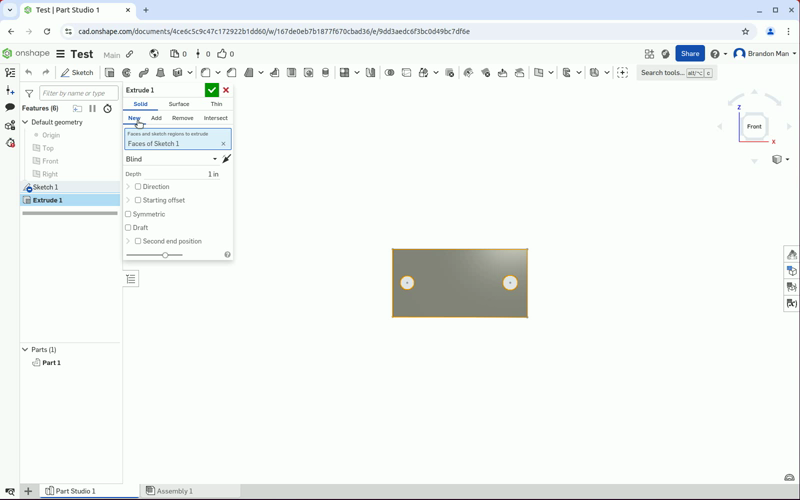
click(137, 120)
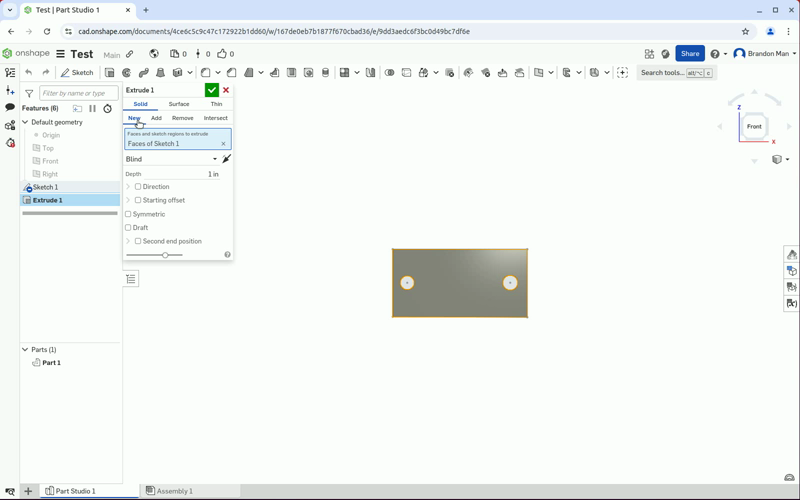
key(tab, 4)
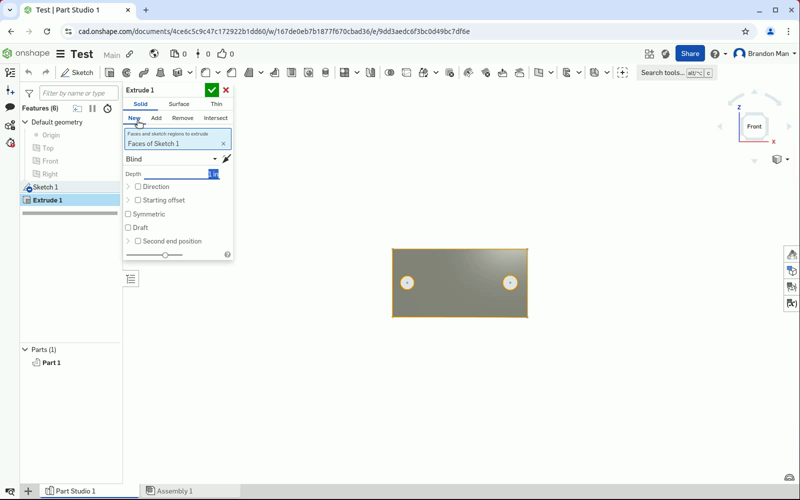
text(2.407)
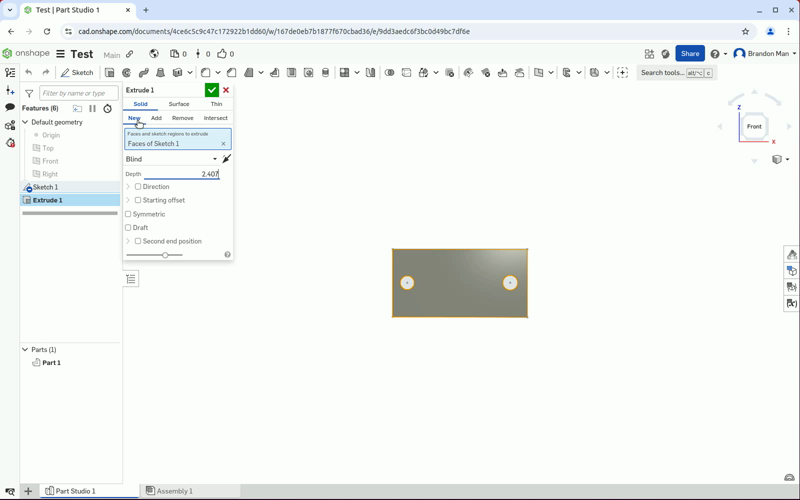
key(enter)
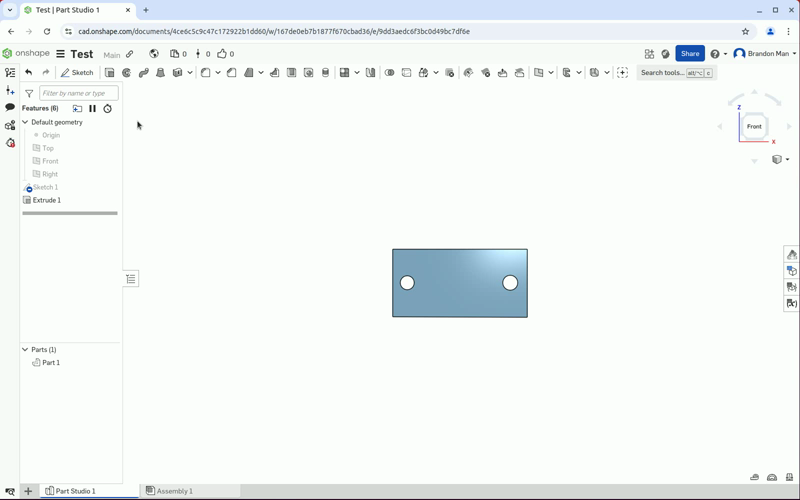
key(shift+h)
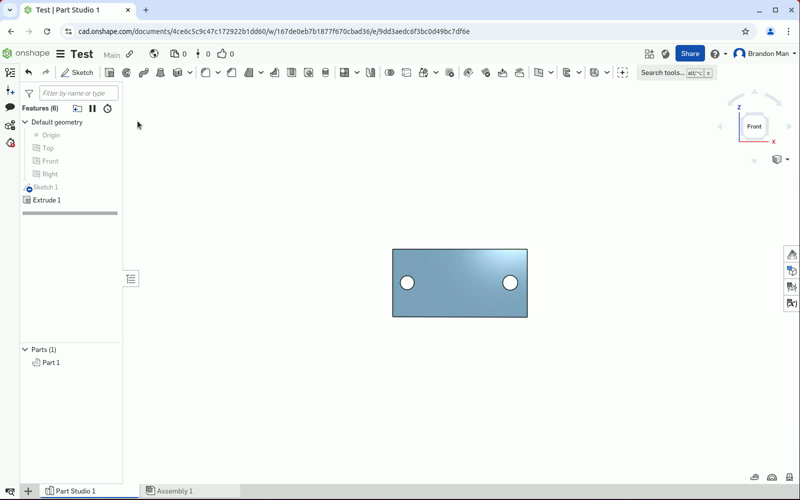
key(shift+h)
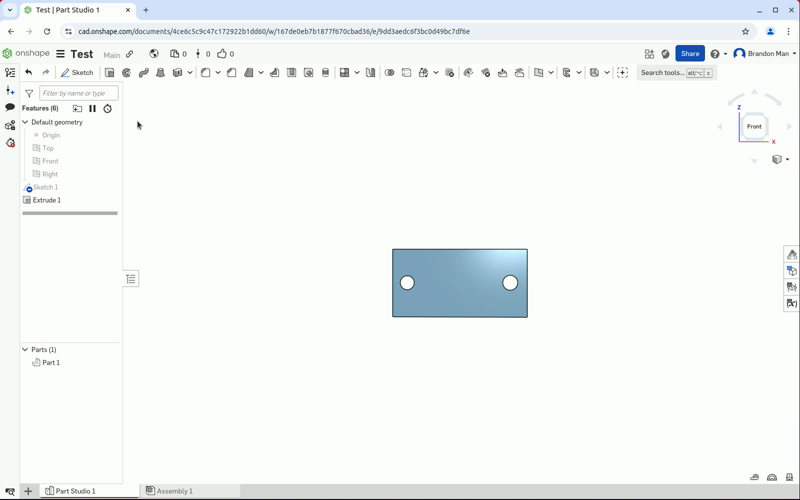
mouse_move(73, 189)
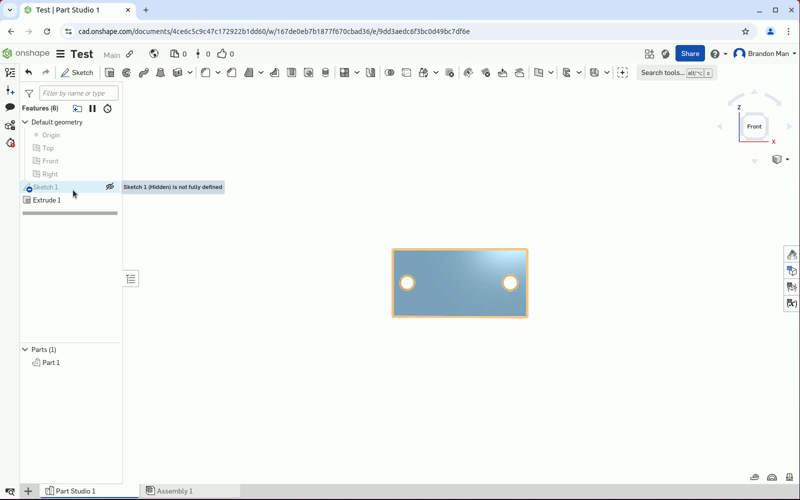
click(73, 189)
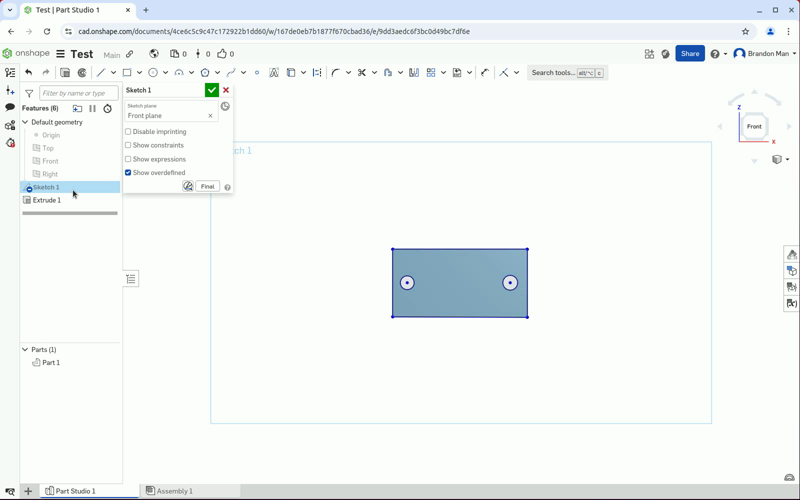
mouse_move(229, 92)
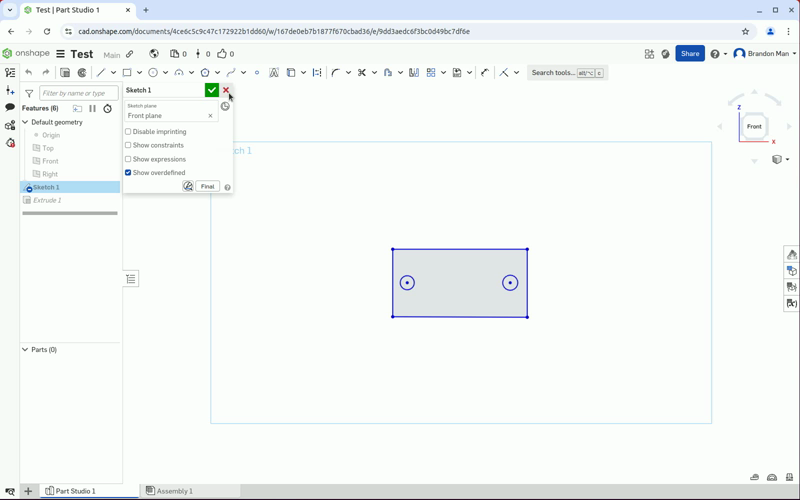
click(229, 92)
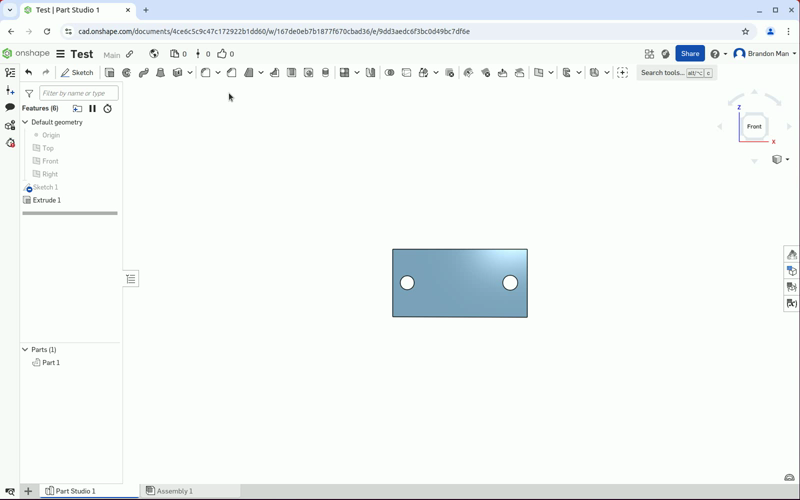
mouse_move(541, 75)
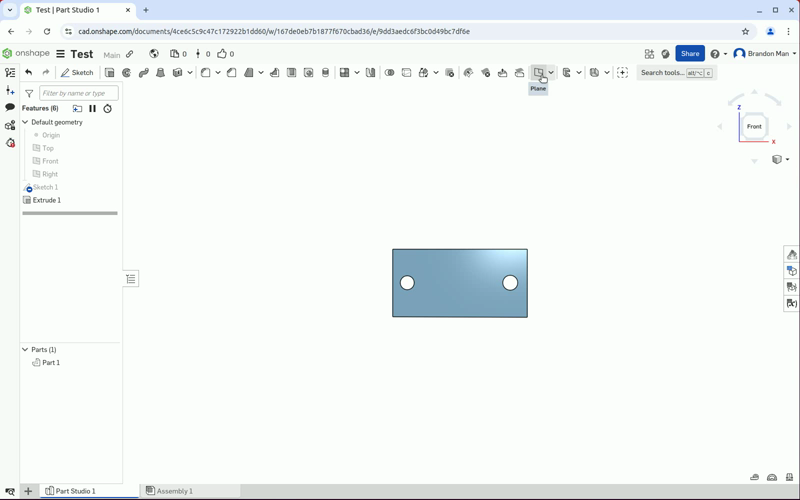
click(541, 75)
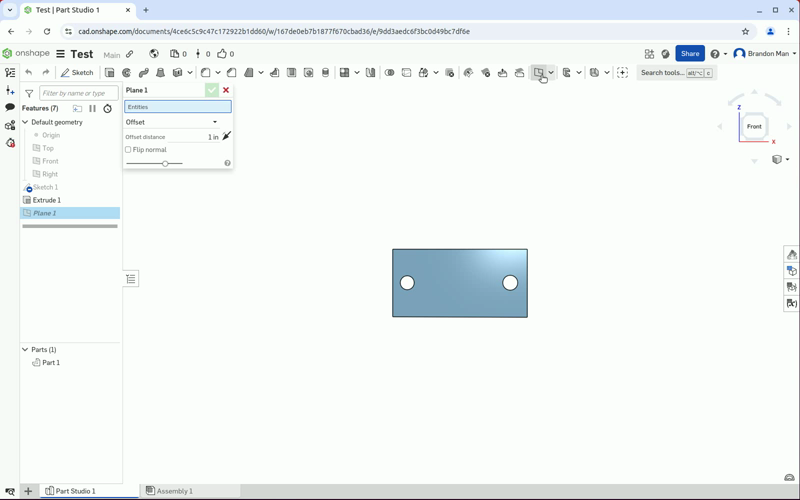
mouse_move(73, 163)
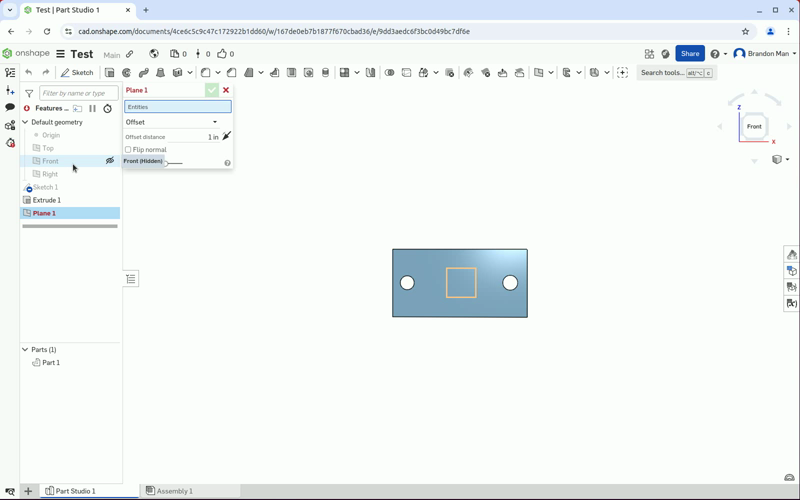
click(73, 163)
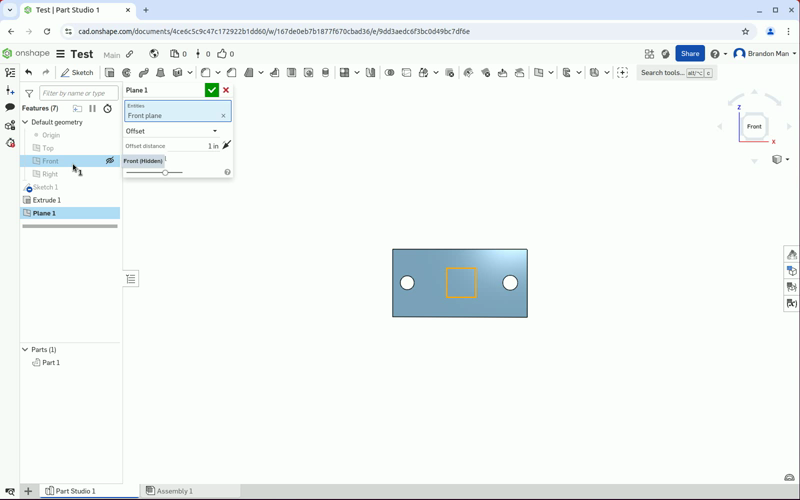
key(tab, 2)
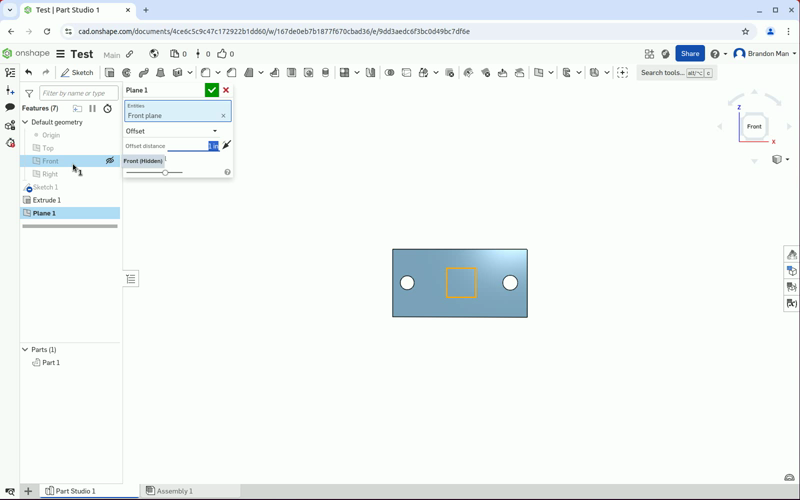
text(2.403)
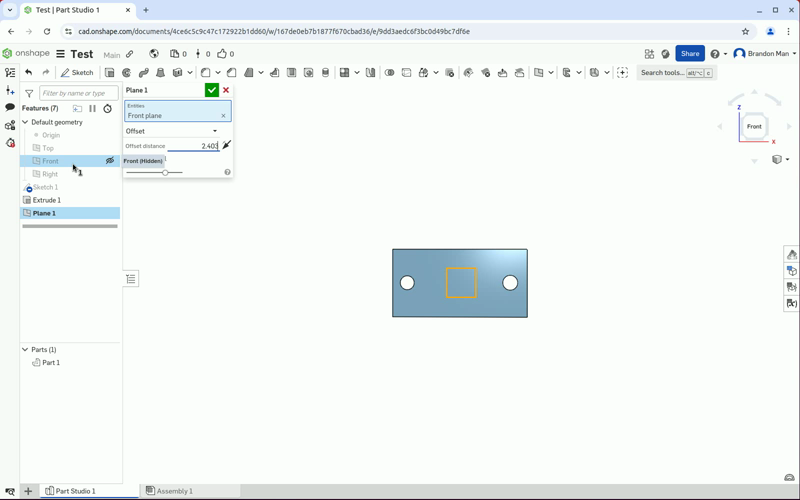
key(enter, 2)
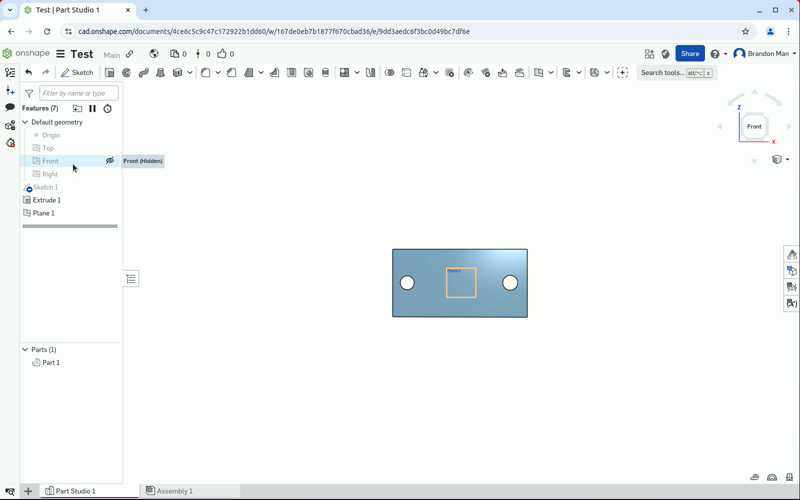
key(shift+s)
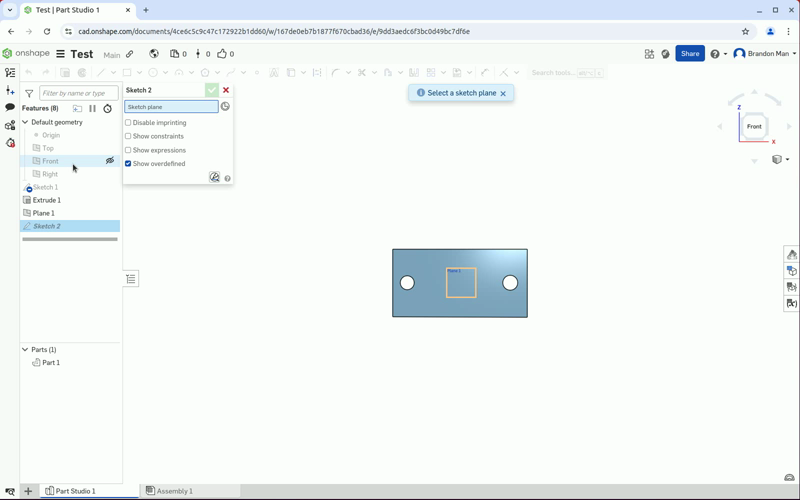
mouse_move(73, 215)
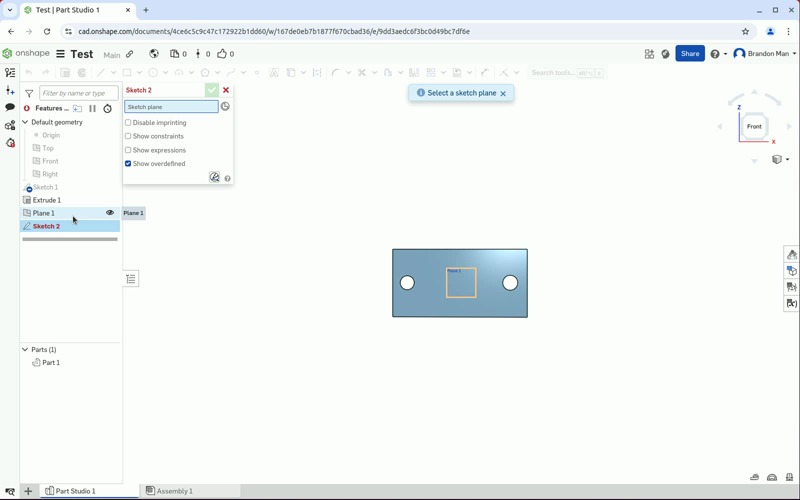
click(73, 215)
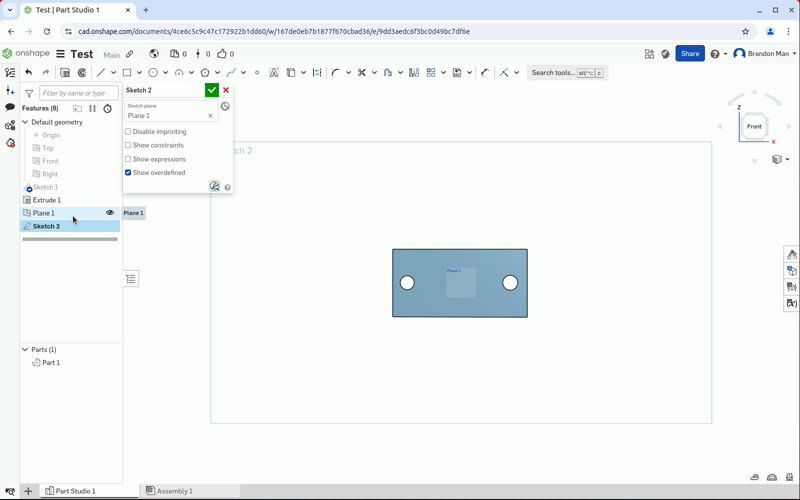
mouse_move(73, 352)
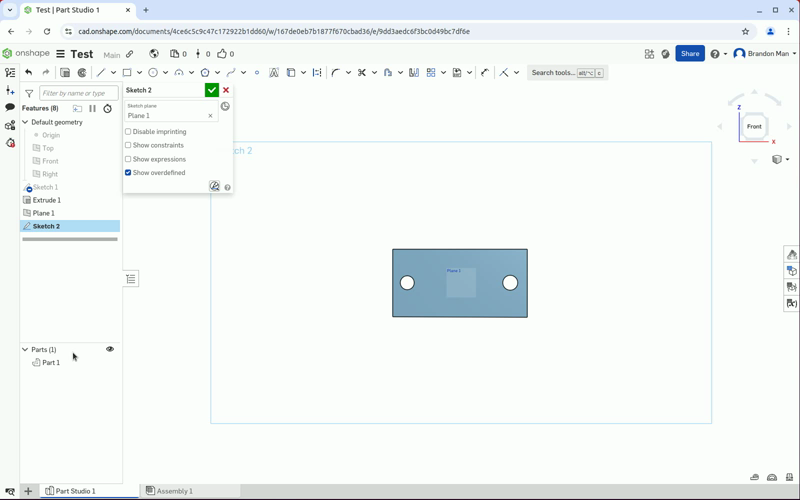
key(y)
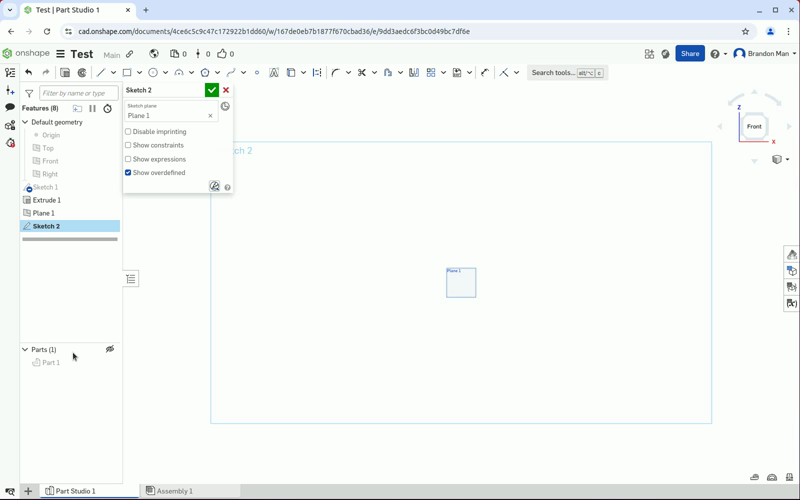
key(l)
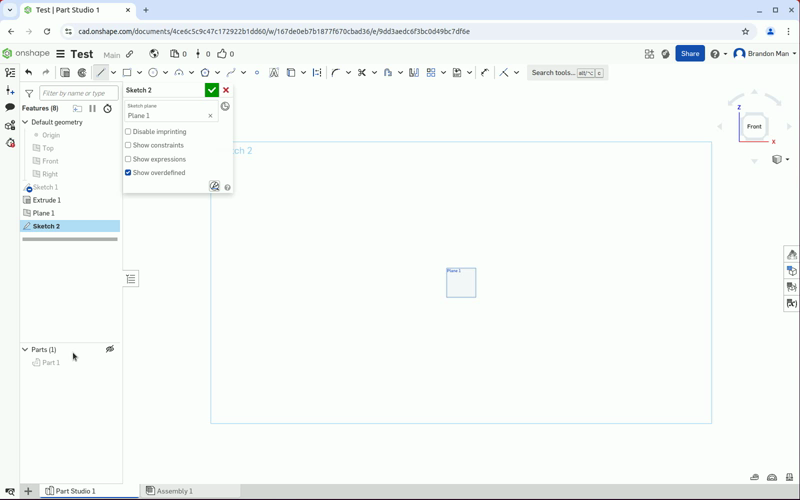
key_down(shift)
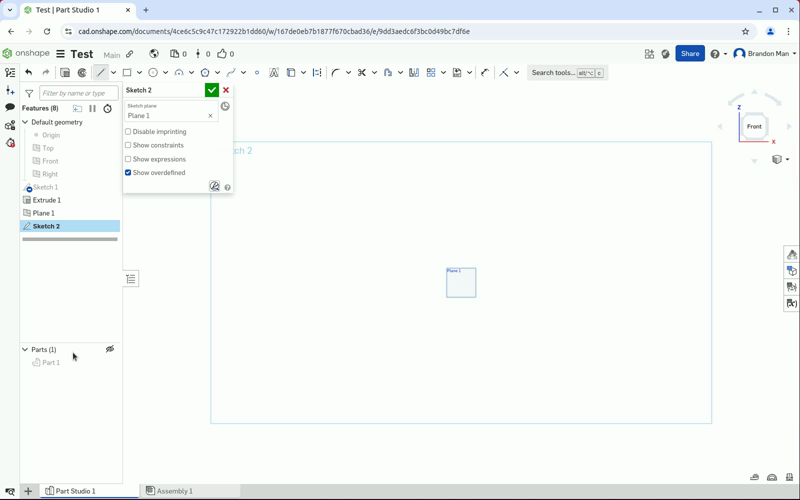
mouse_move(392, 260)
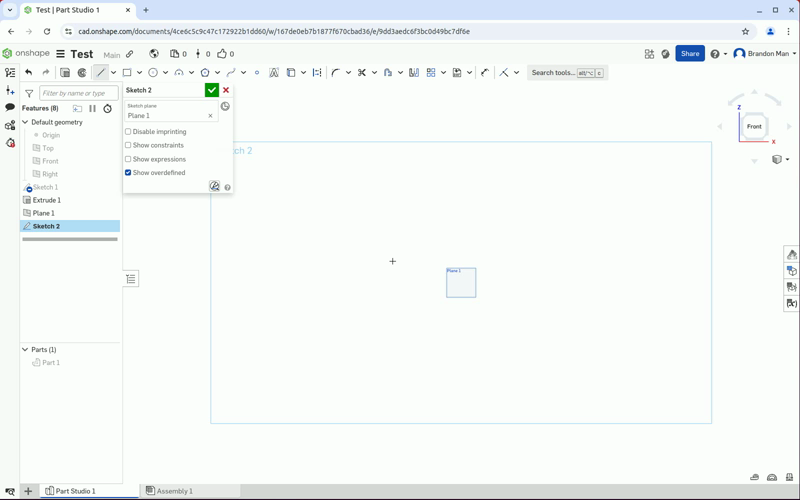
click(392, 260)
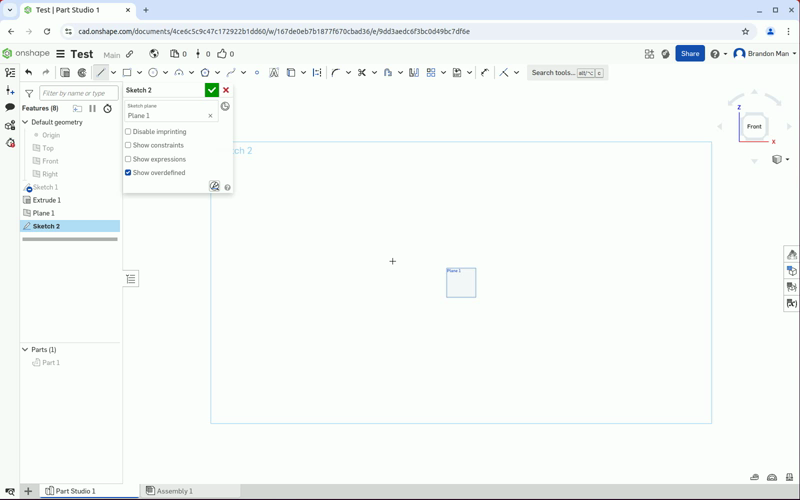
key_up(shift)
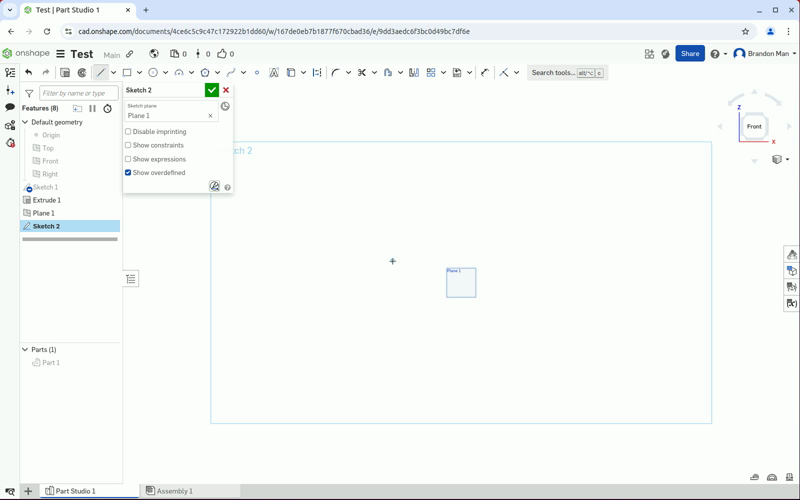
key_down(shift)
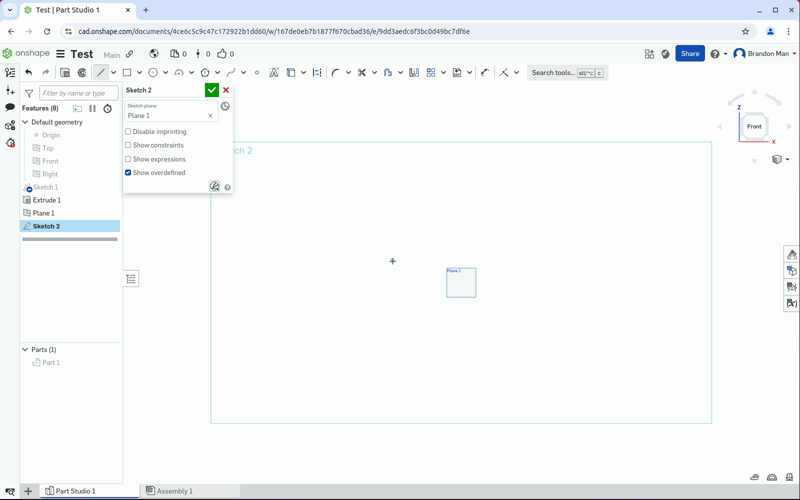
mouse_move(527, 260)
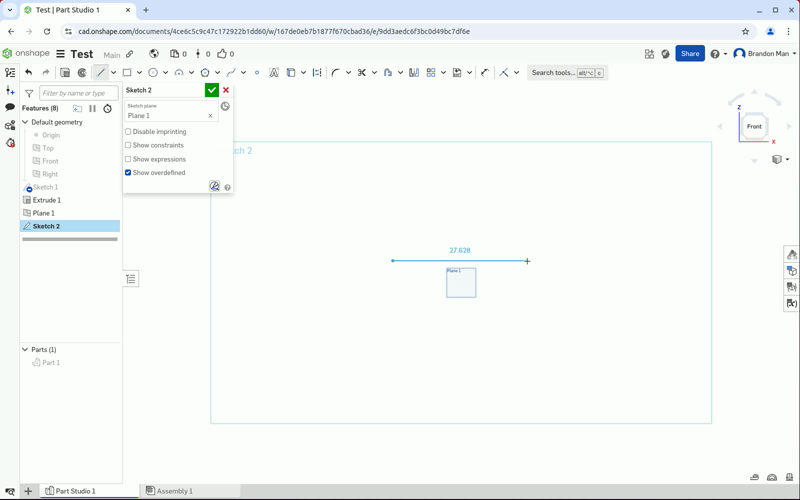
click(527, 260)
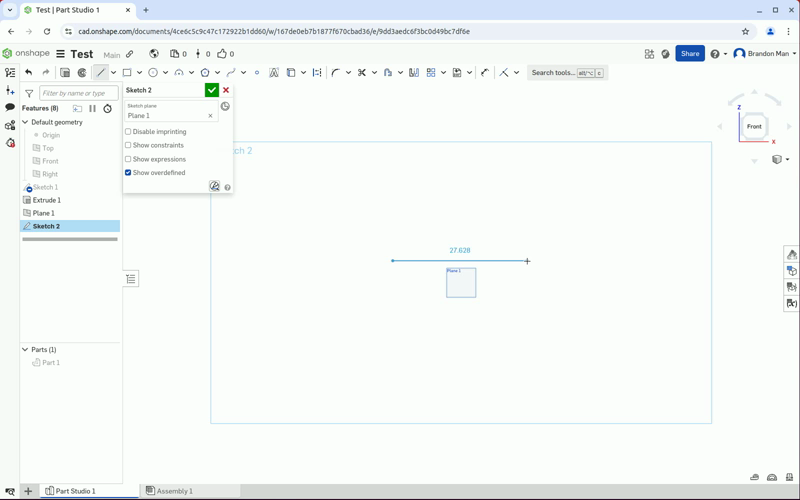
key_up(shift)
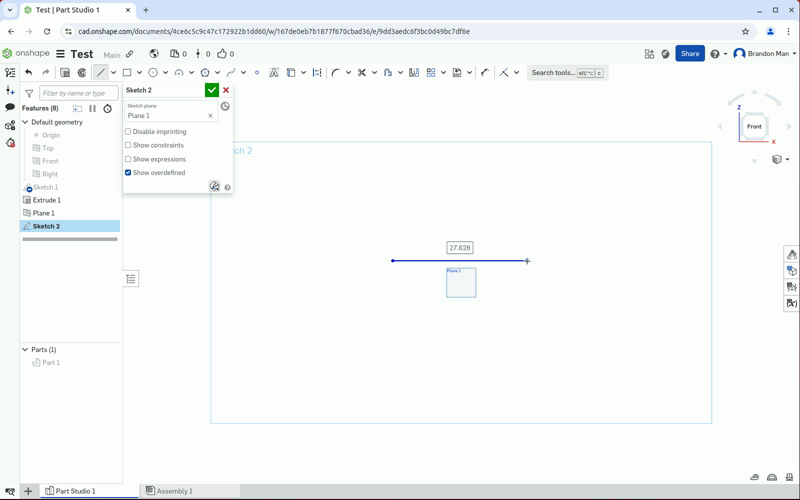
key_down(shift)
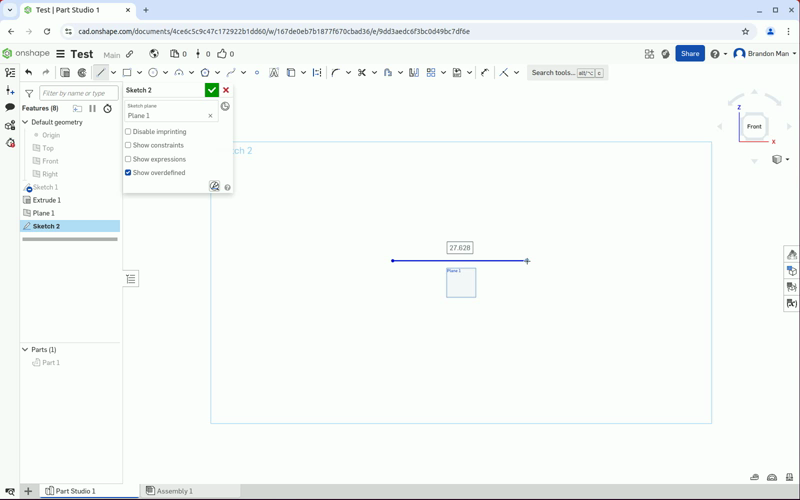
mouse_move(557, 260)
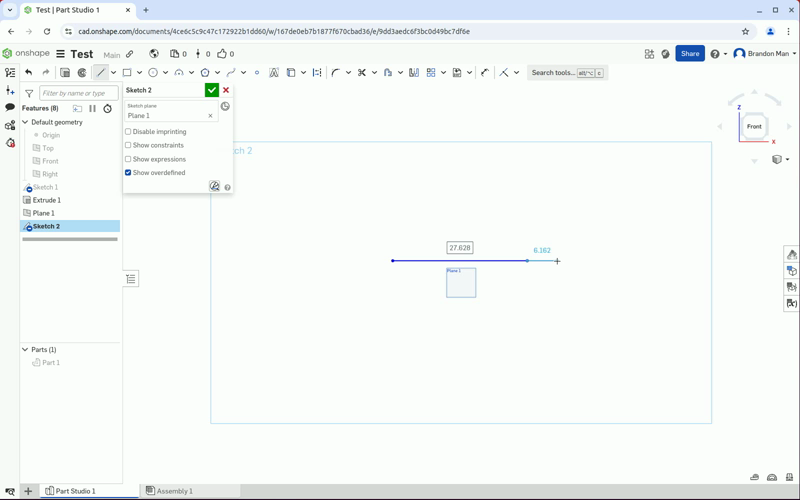
mouse_move(527, 249)
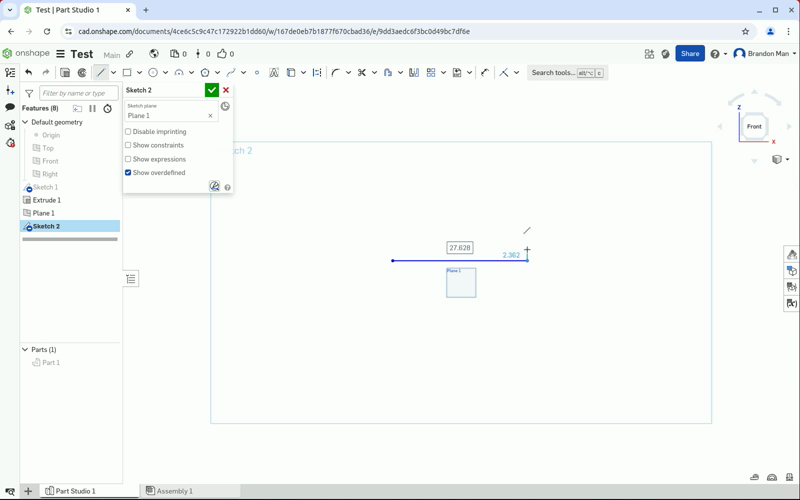
click(527, 249)
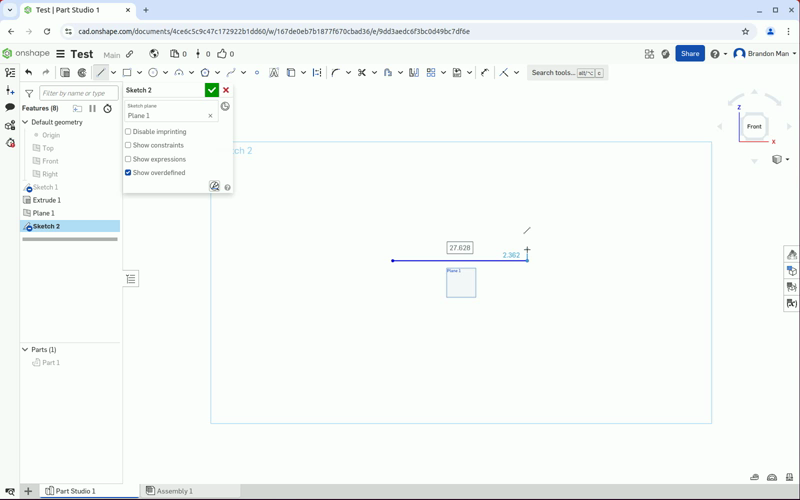
key_up(shift)
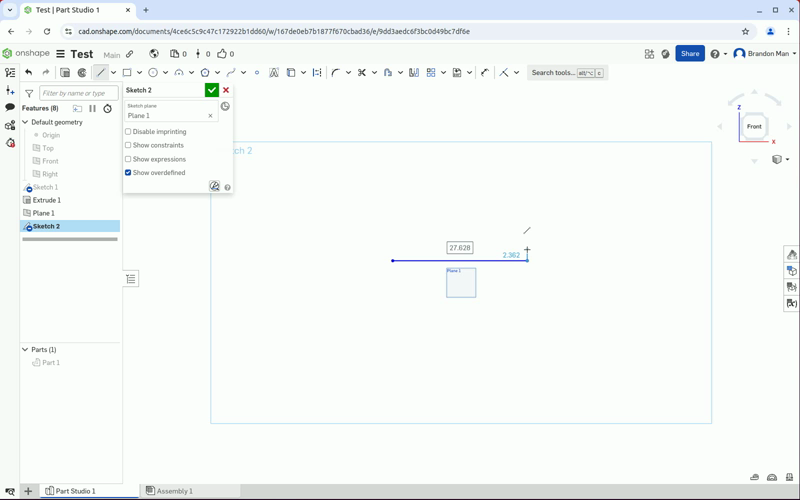
key_down(shift)
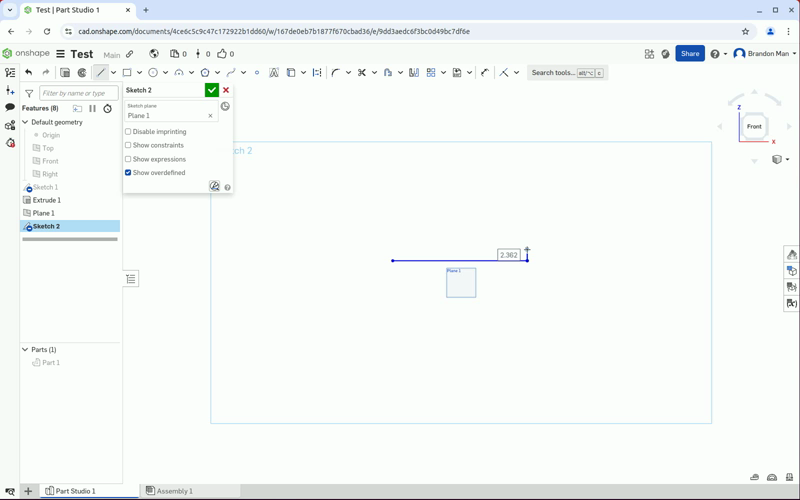
mouse_move(392, 249)
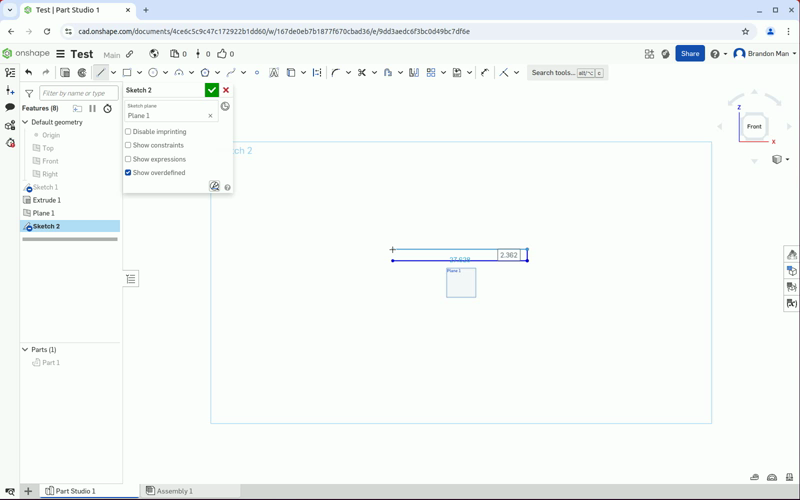
click(392, 249)
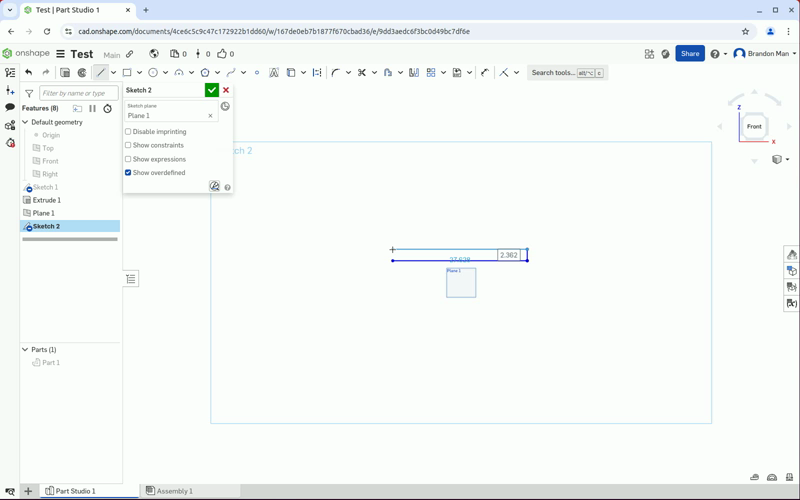
key_up(shift)
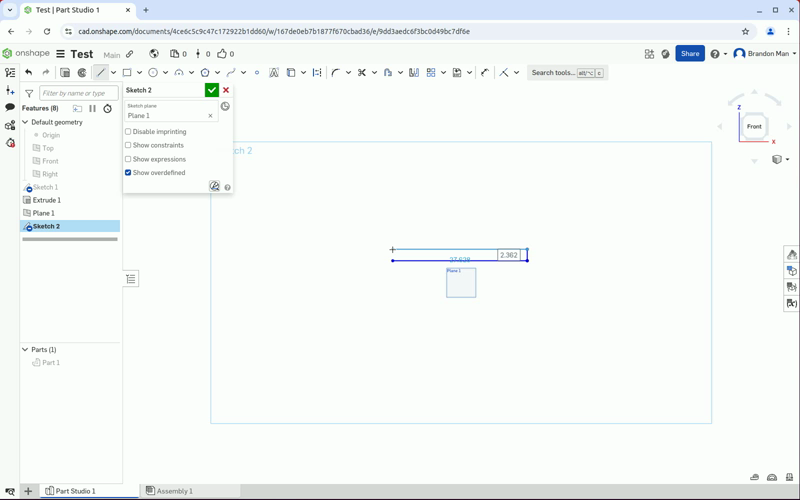
mouse_move(422, 249)
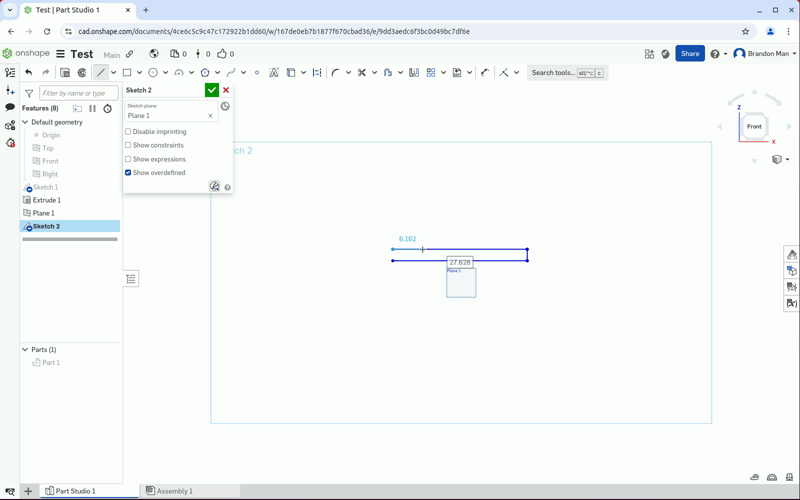
key_down(shift)
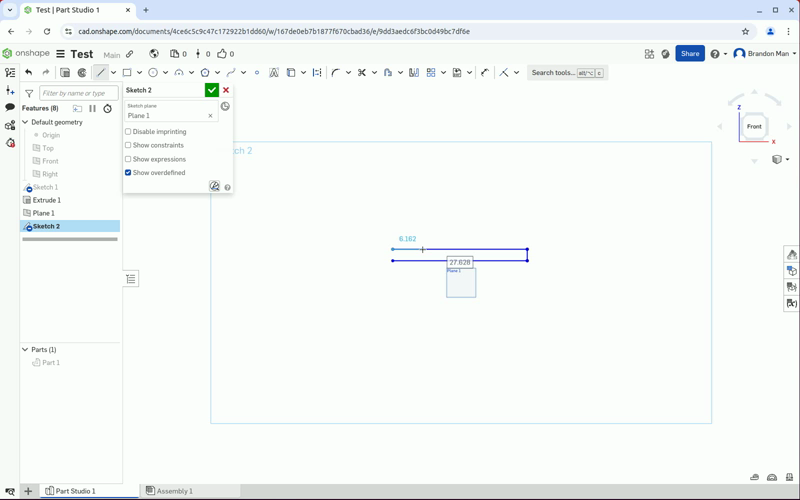
mouse_move(392, 260)
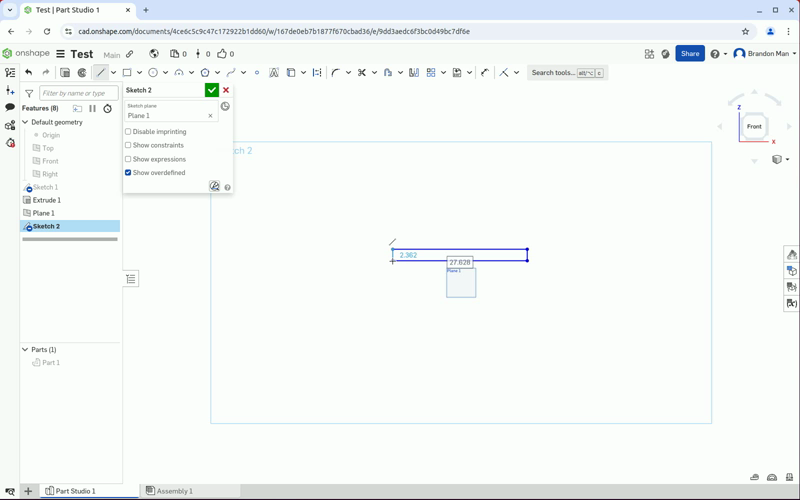
key_up(shift)
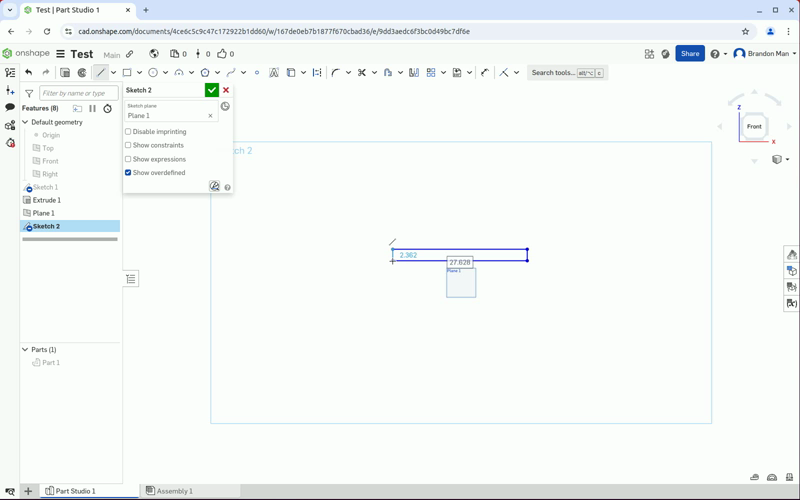
click(392, 260)
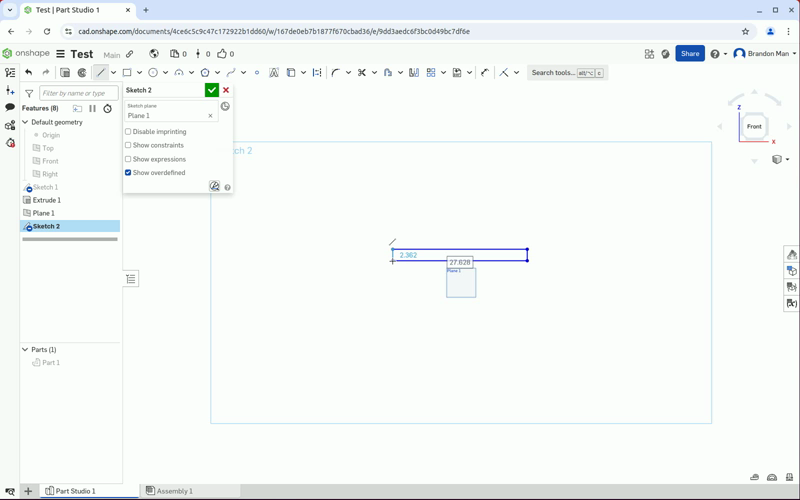
key(esc)
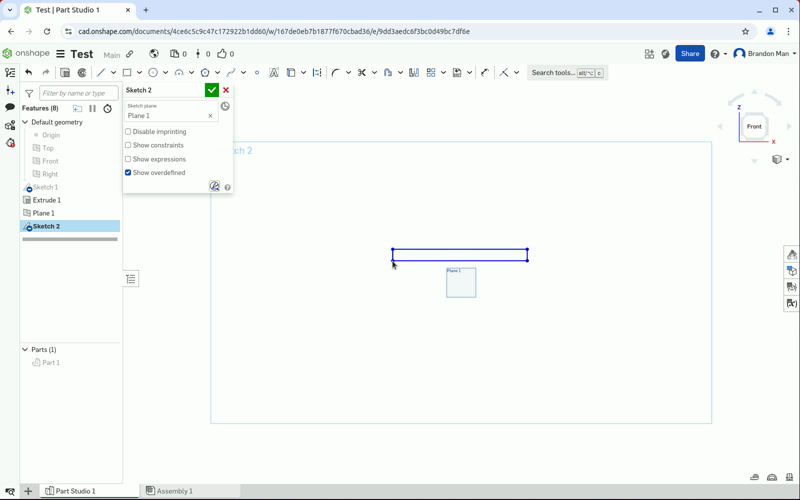
mouse_move(471, 255)
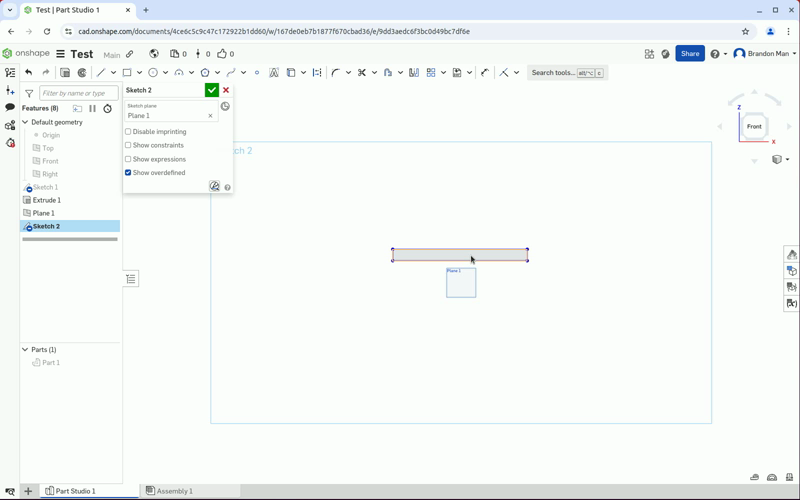
scroll(6)
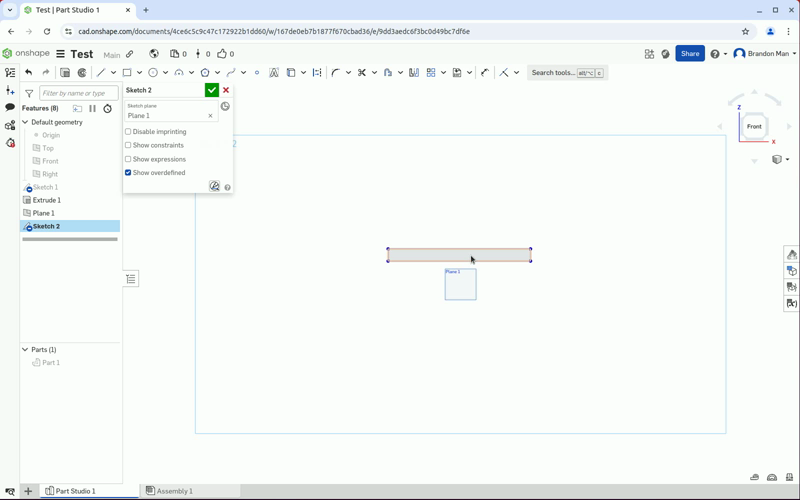
scroll(6)
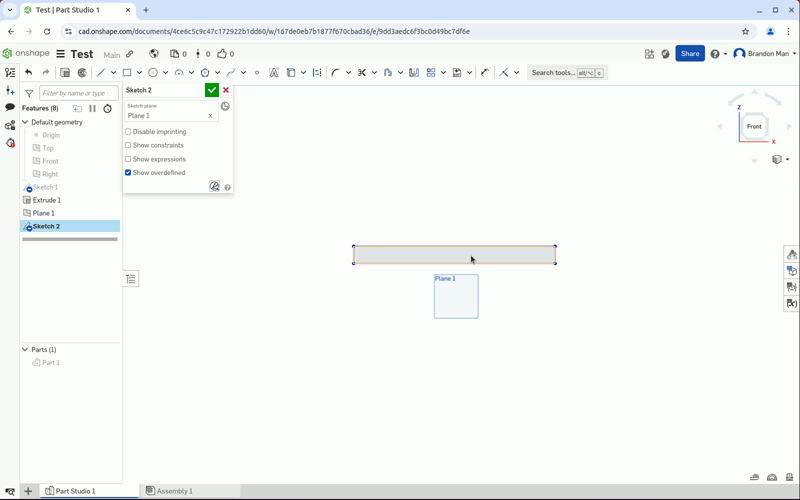
scroll(6)
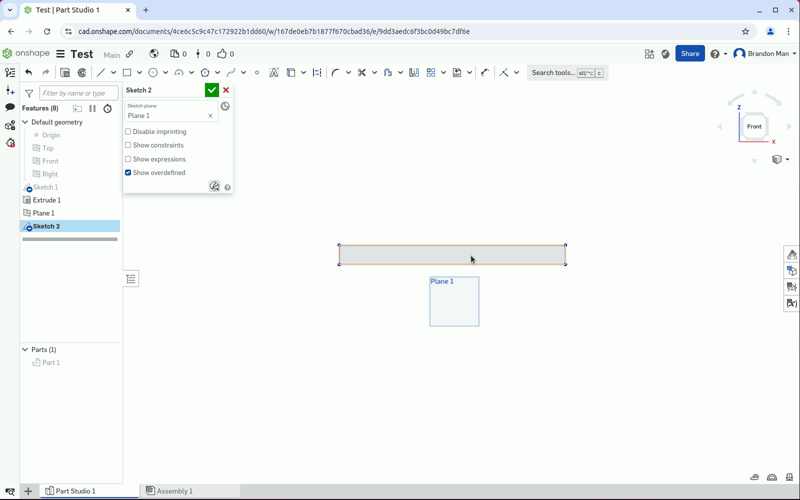
scroll(6)
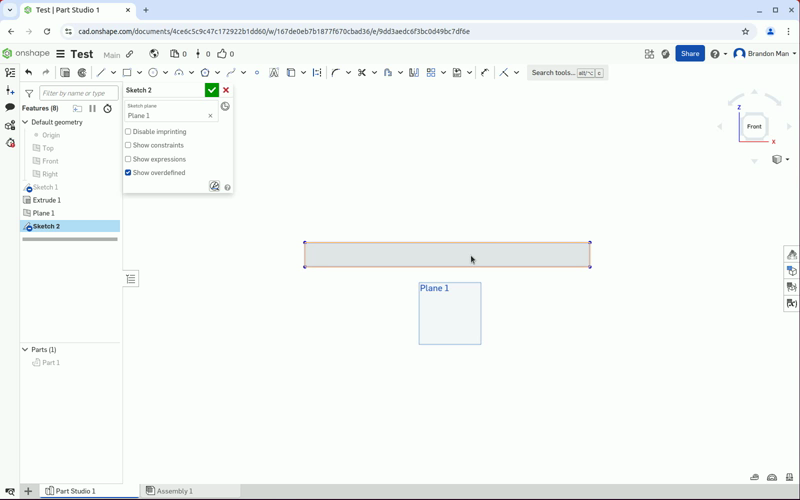
scroll(6)
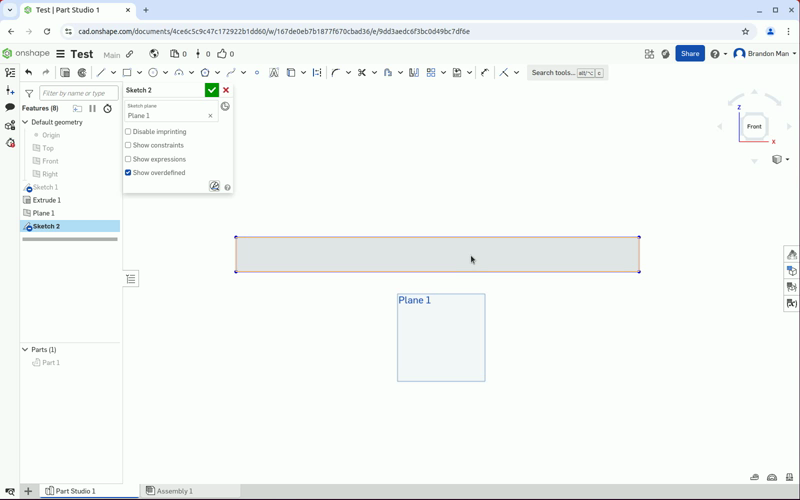
scroll(6)
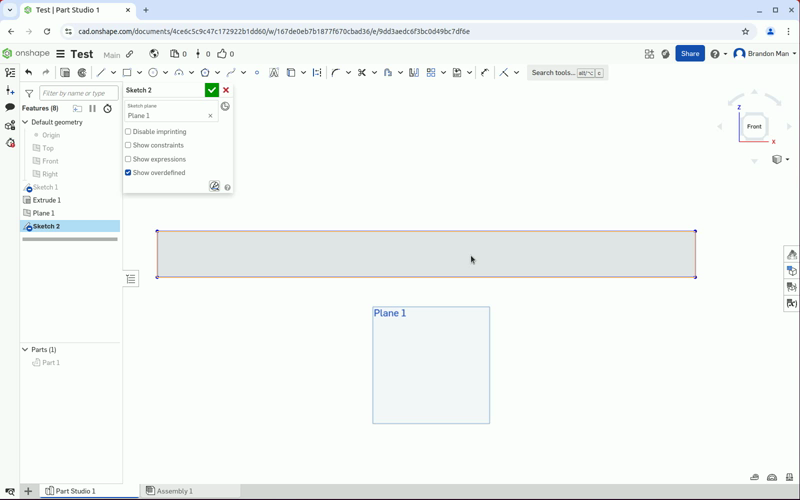
scroll(6)
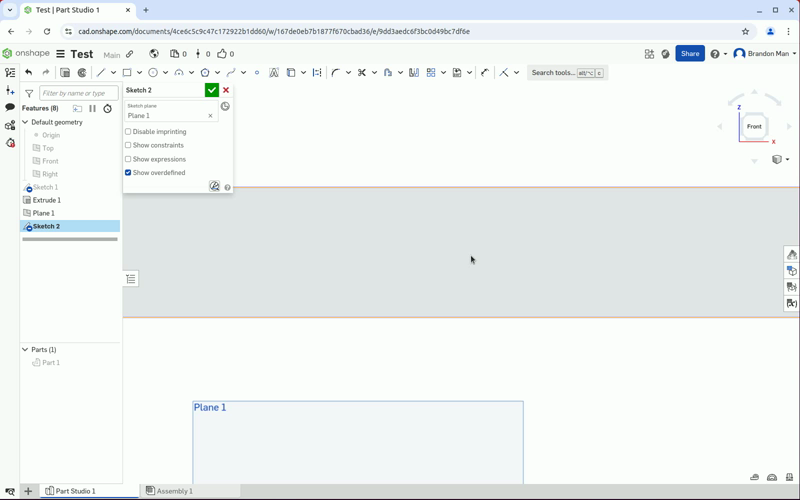
click(471, 255)
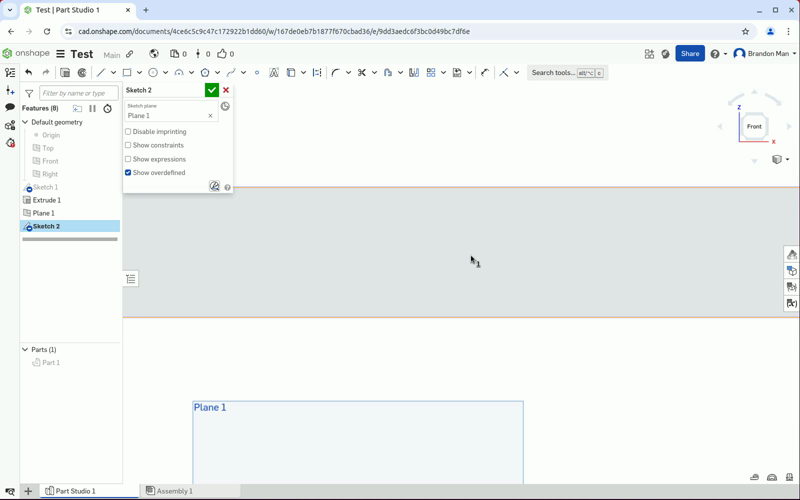
scroll(-6)
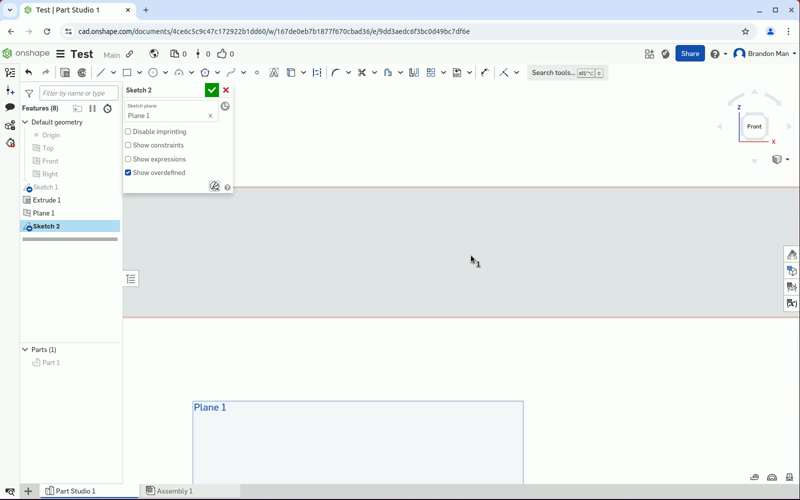
scroll(-6)
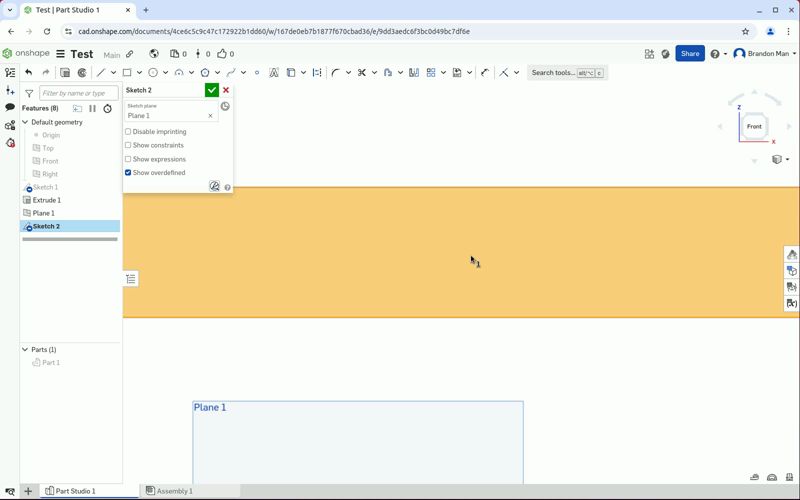
scroll(-6)
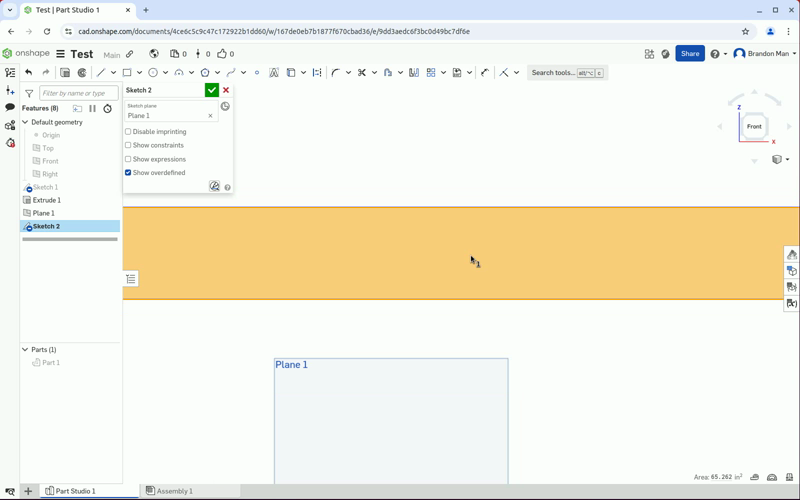
scroll(-6)
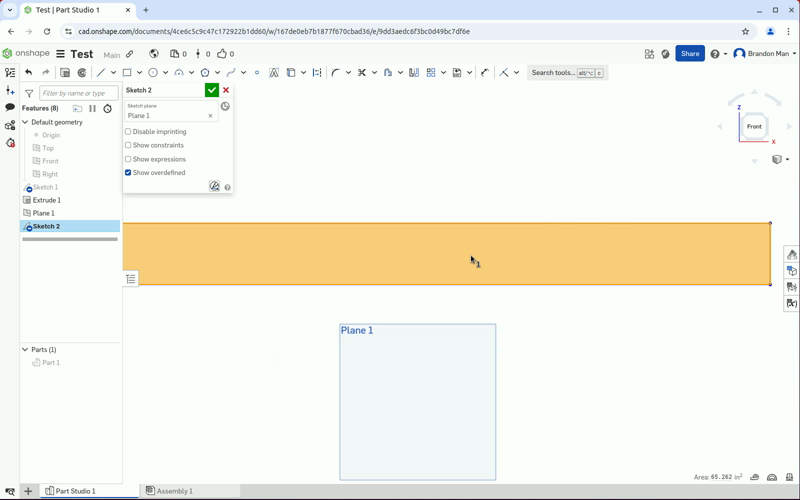
scroll(-6)
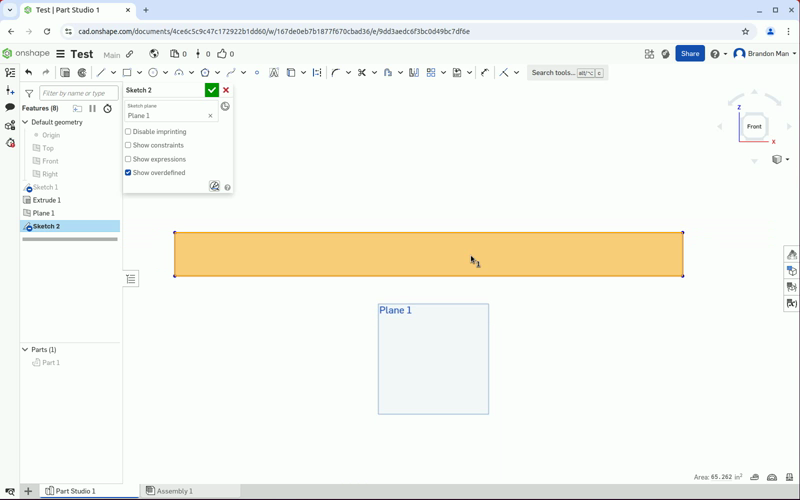
scroll(-6)
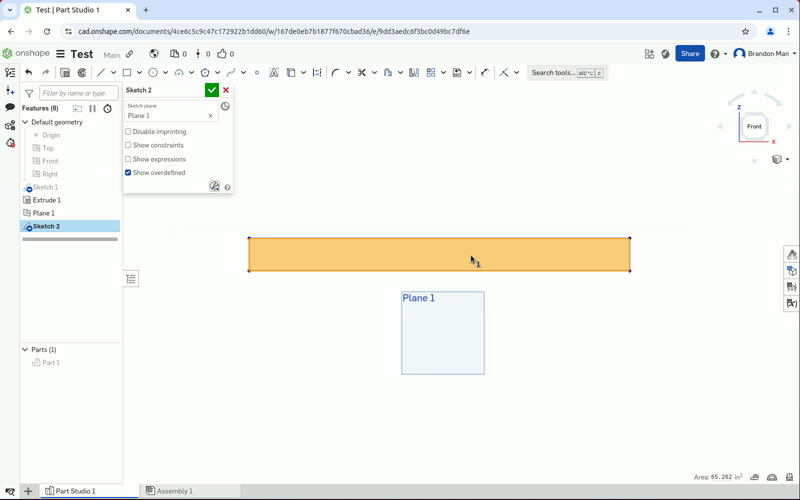
scroll(-6)
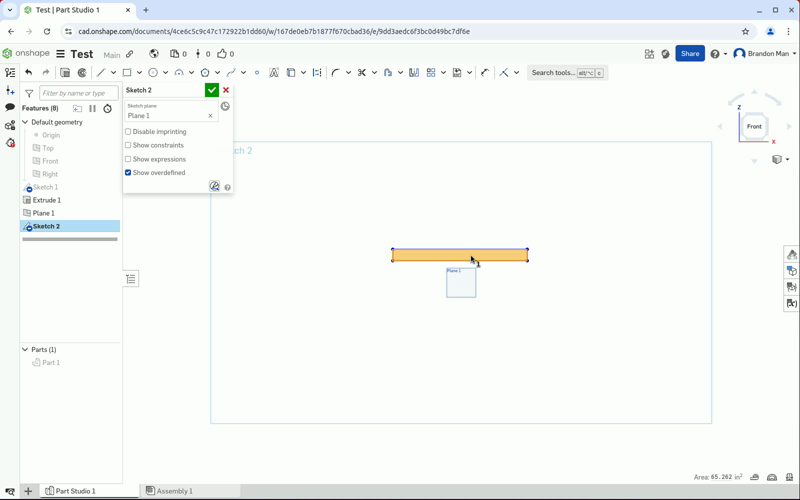
mouse_move(73, 352)
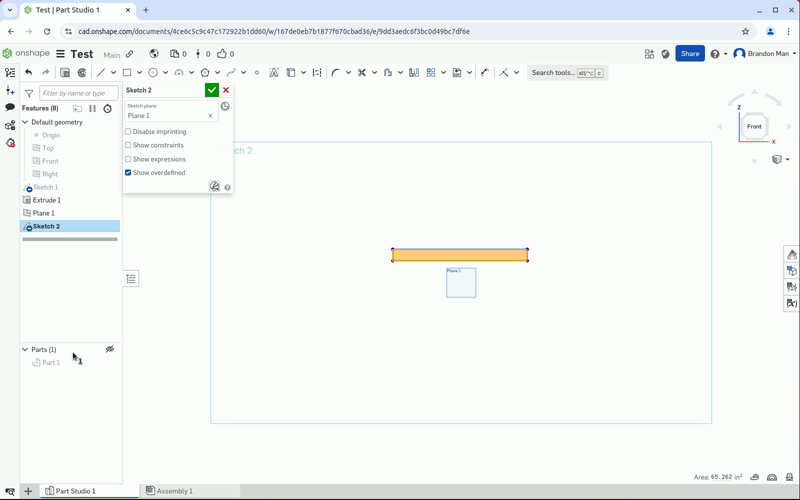
key(shift+y)
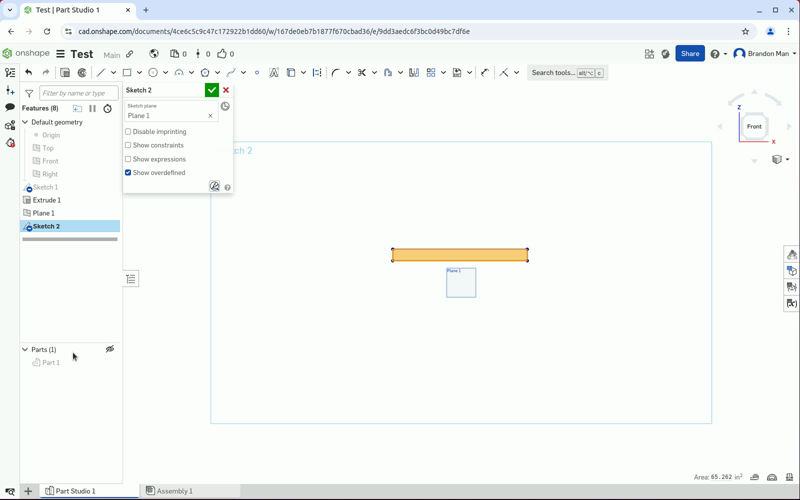
key(shift+e)
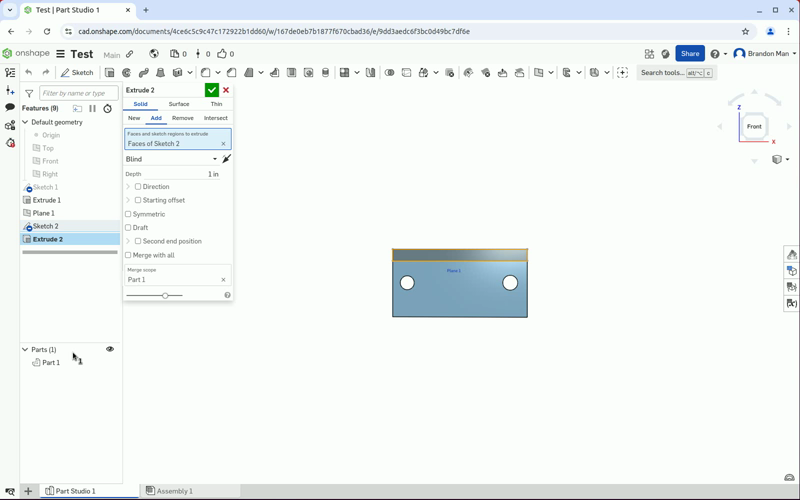
mouse_move(143, 106)
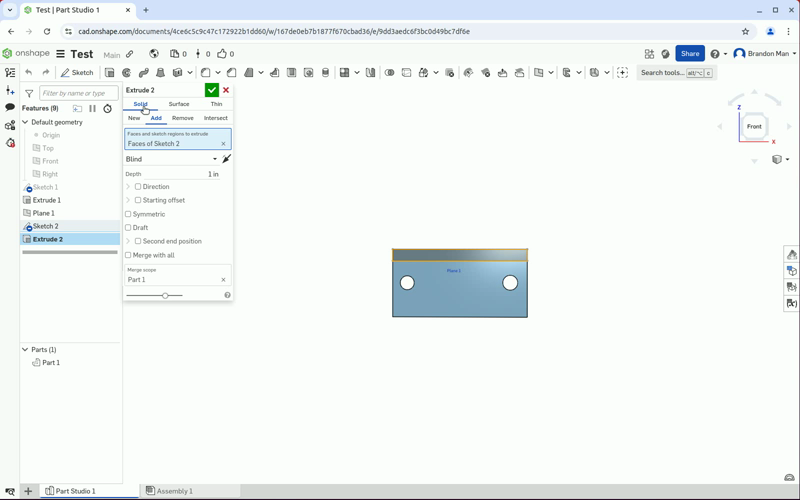
click(143, 106)
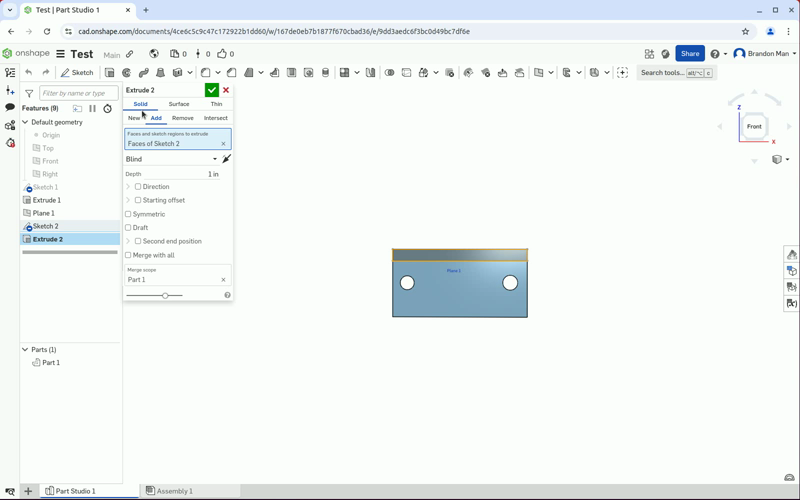
mouse_move(137, 120)
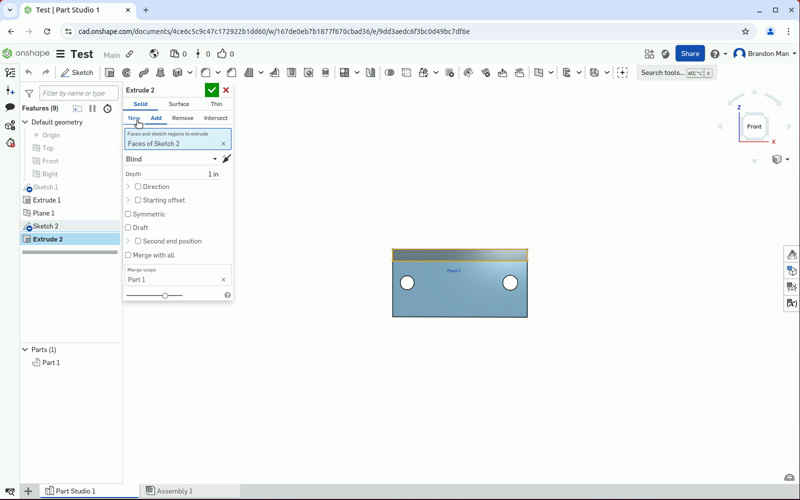
click(137, 120)
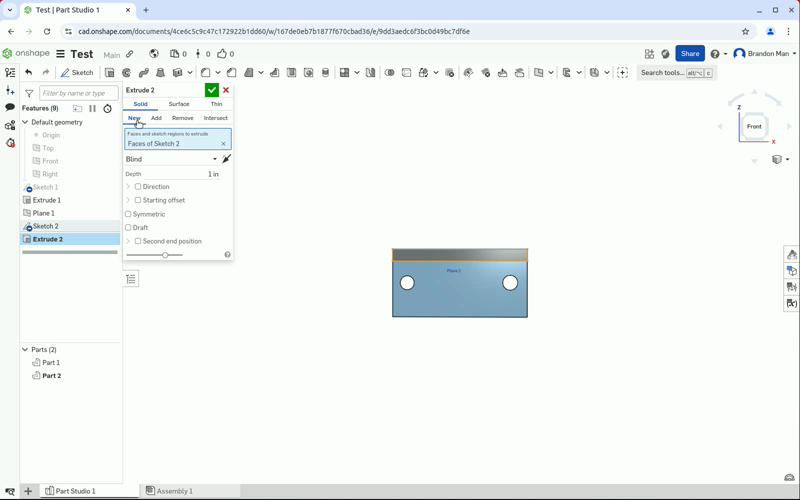
key(tab, 4)
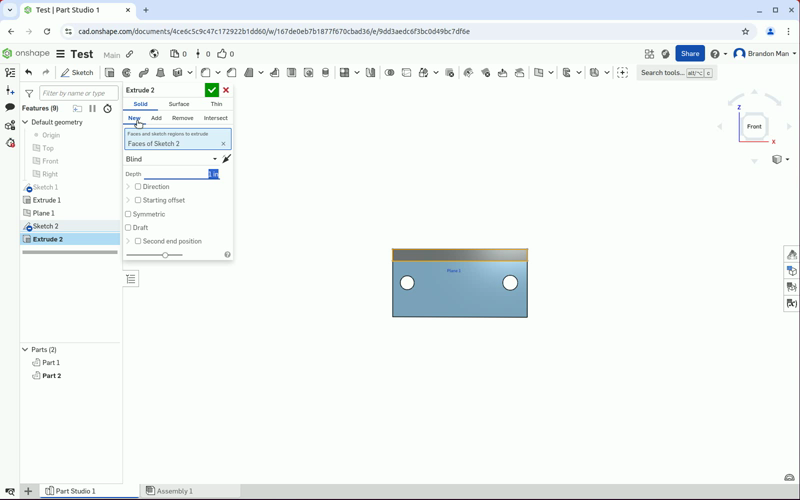
text(18.535)
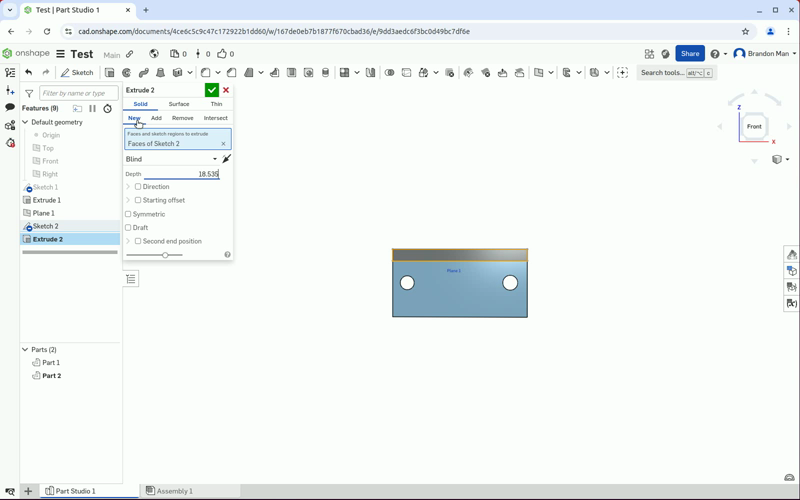
key(enter)
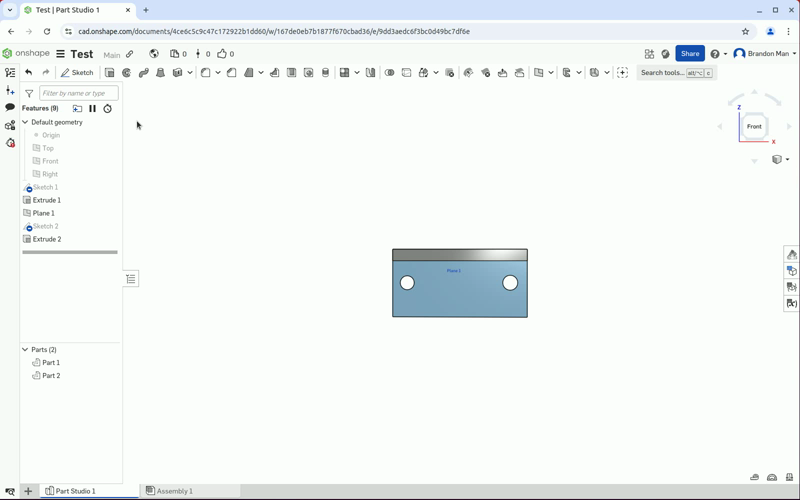
key(shift+h)
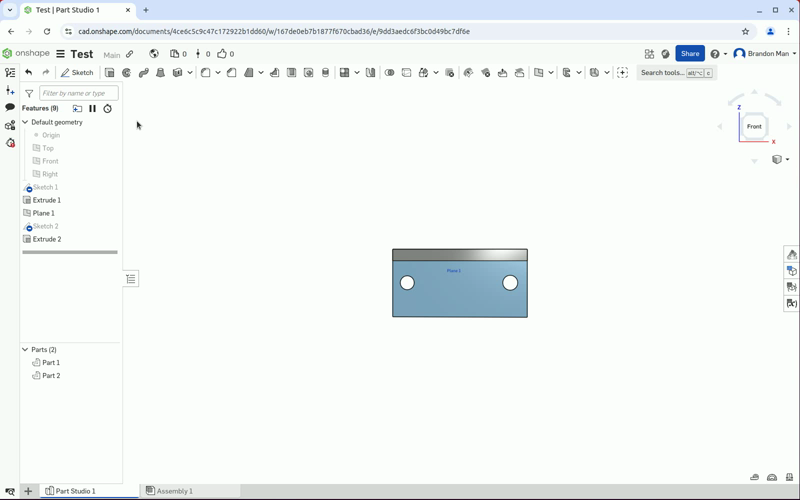
key(shift+h)
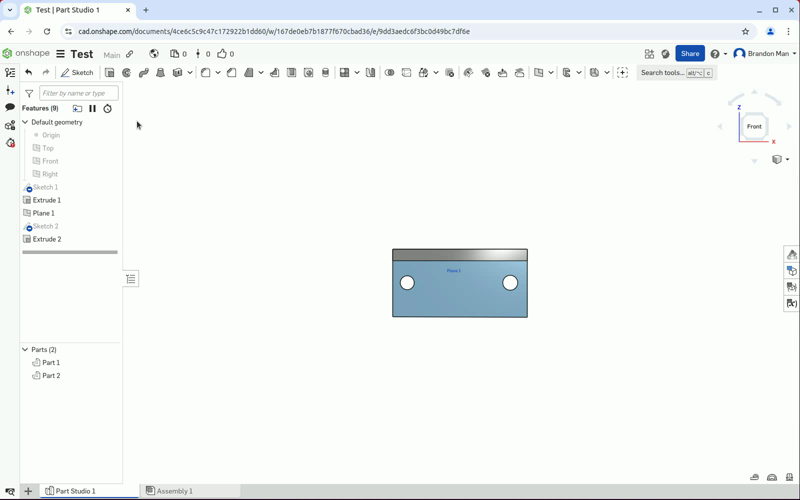
mouse_move(73, 189)
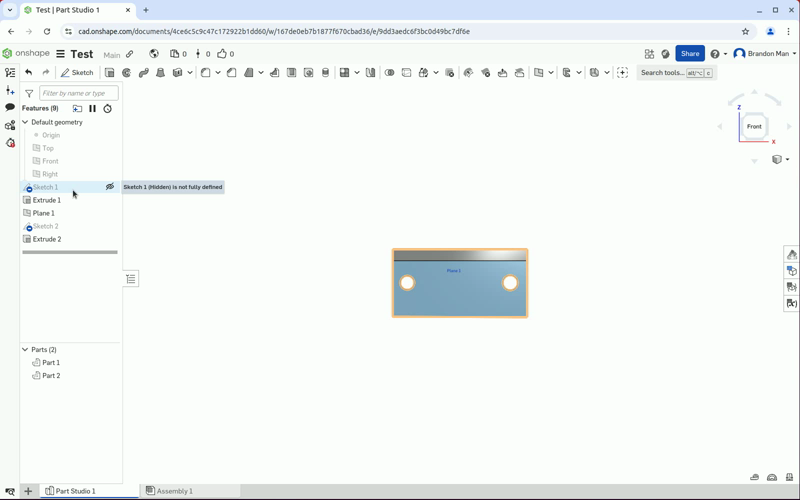
click(73, 189)
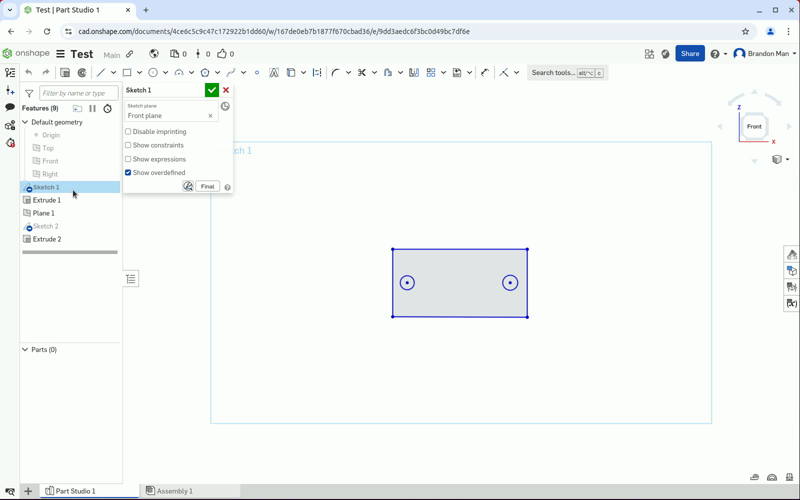
mouse_move(229, 92)
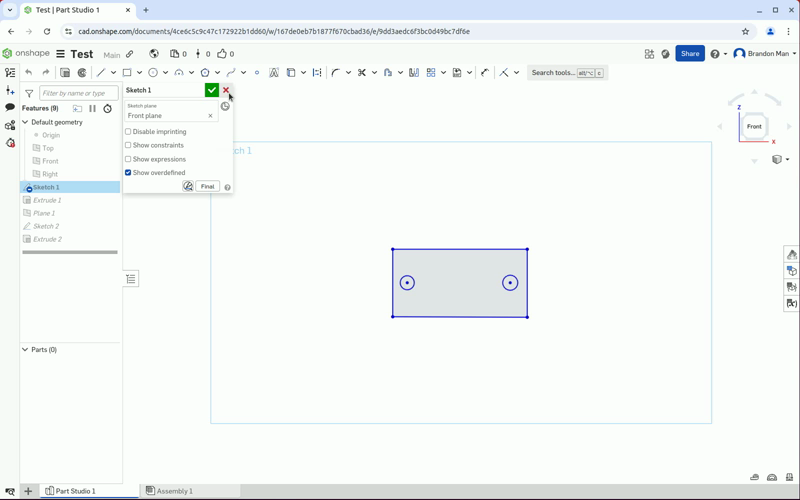
click(229, 92)
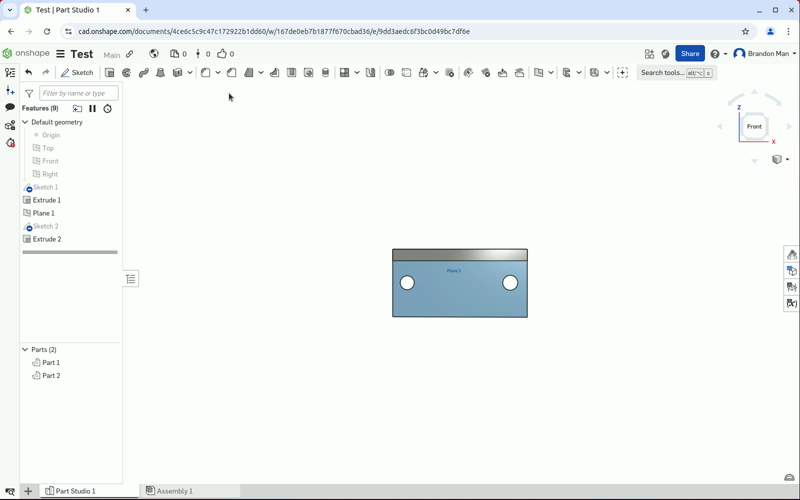
mouse_move(73, 352)
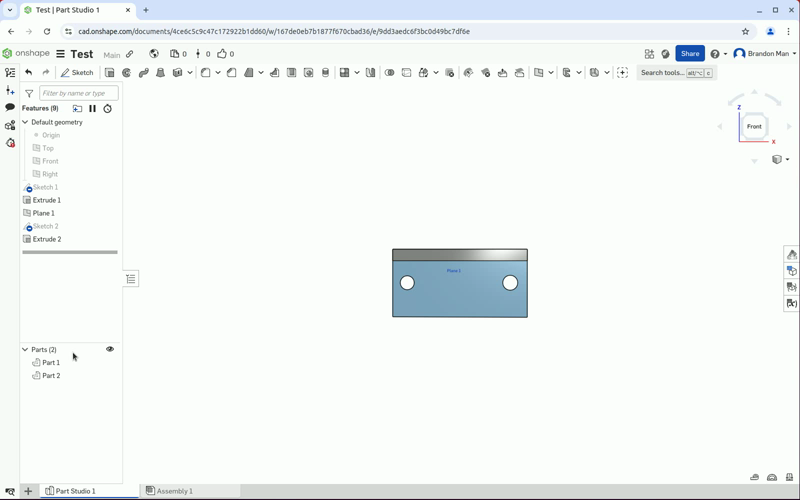
key(y)
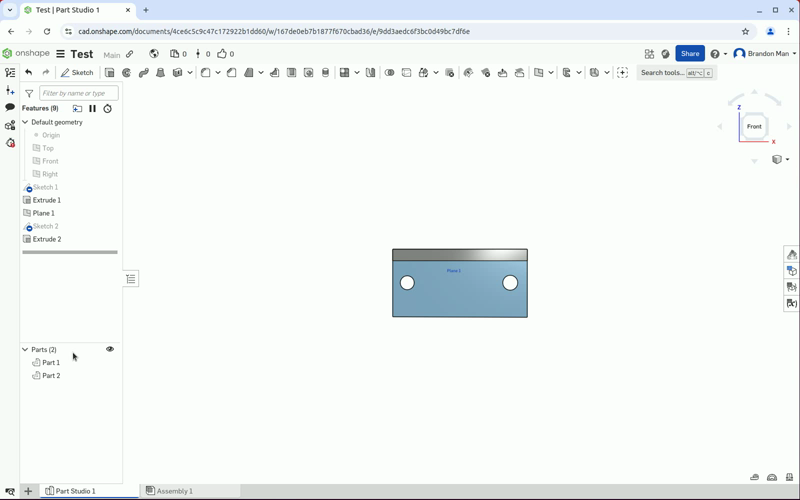
key(shift+p)
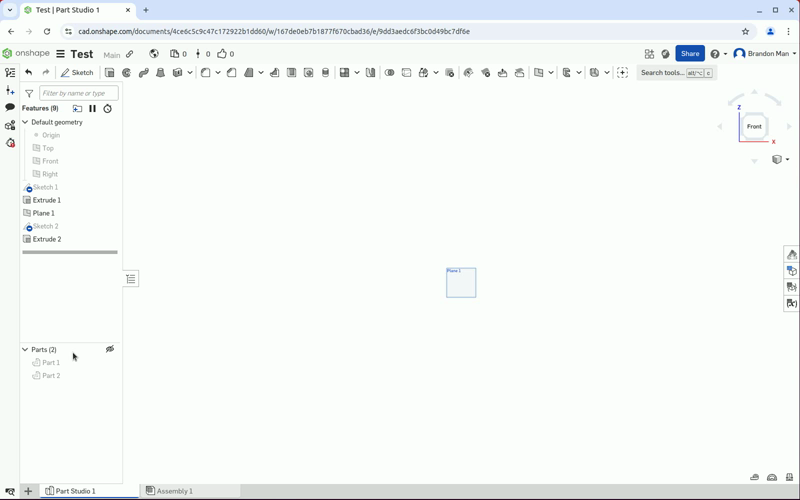
key(space)
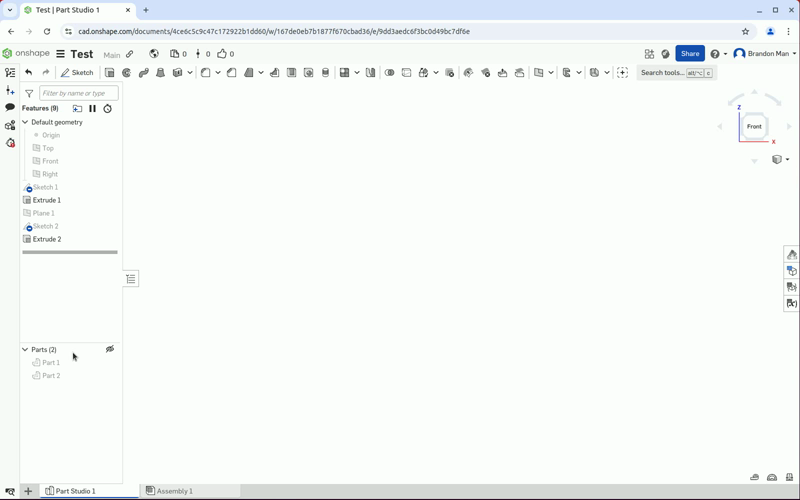
key_down(shift)
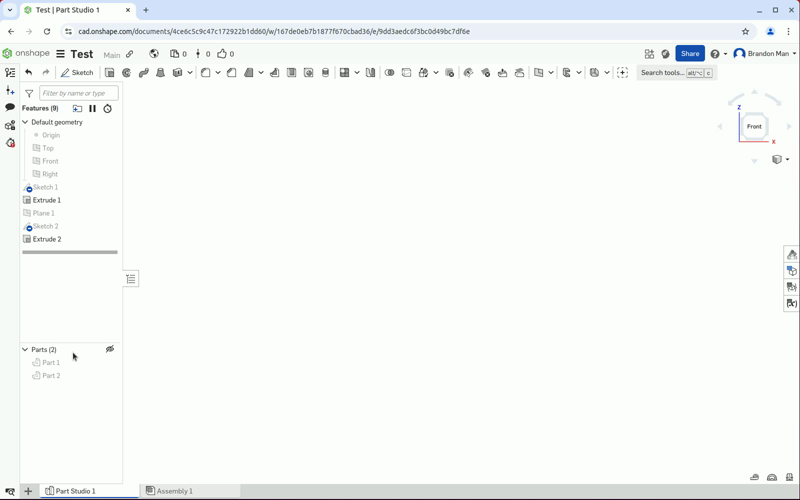
key(down)
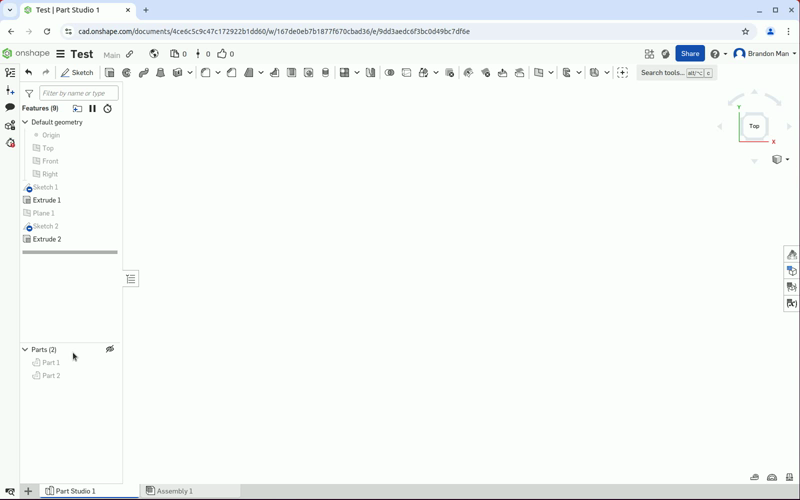
key_up(shift)
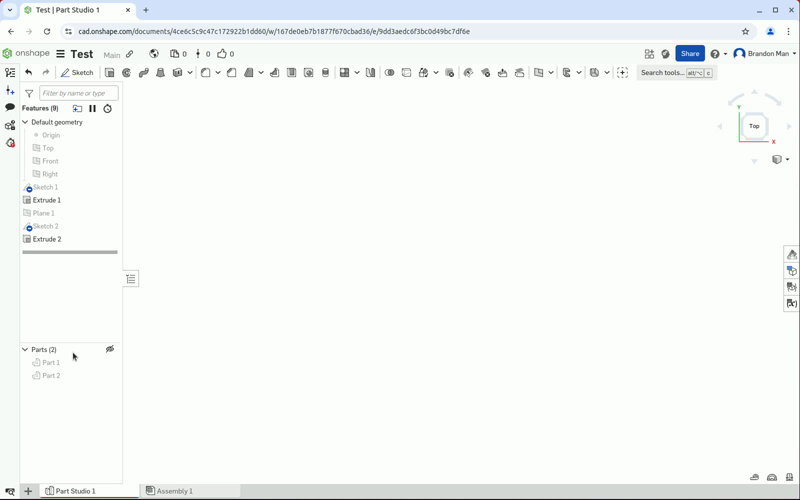
mouse_move(73, 352)
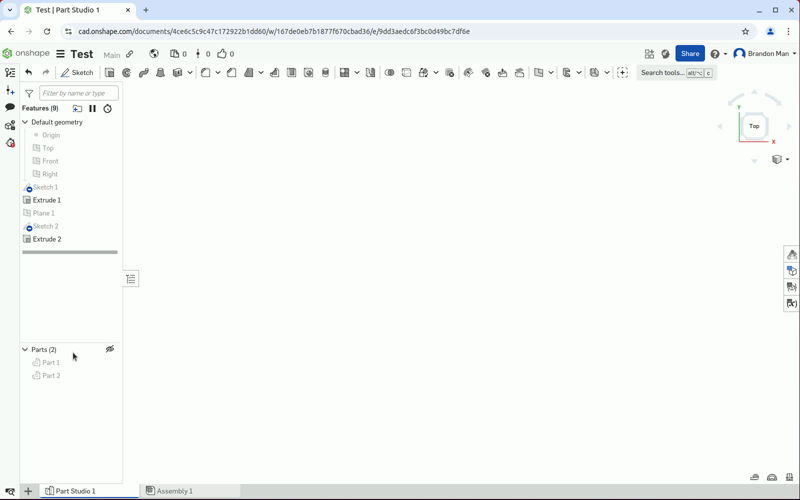
key(shift+y)
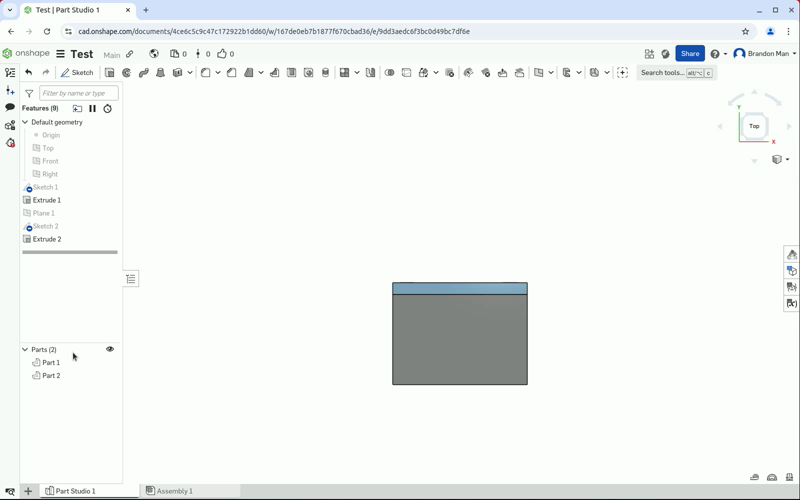
mouse_move(541, 75)
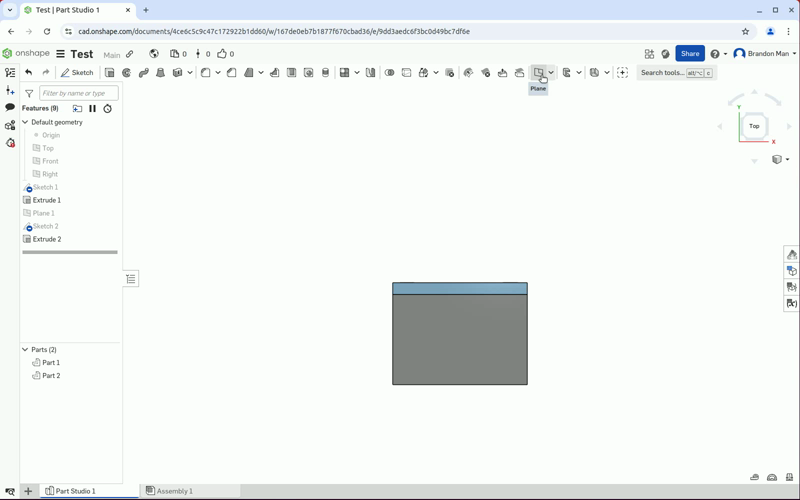
click(541, 75)
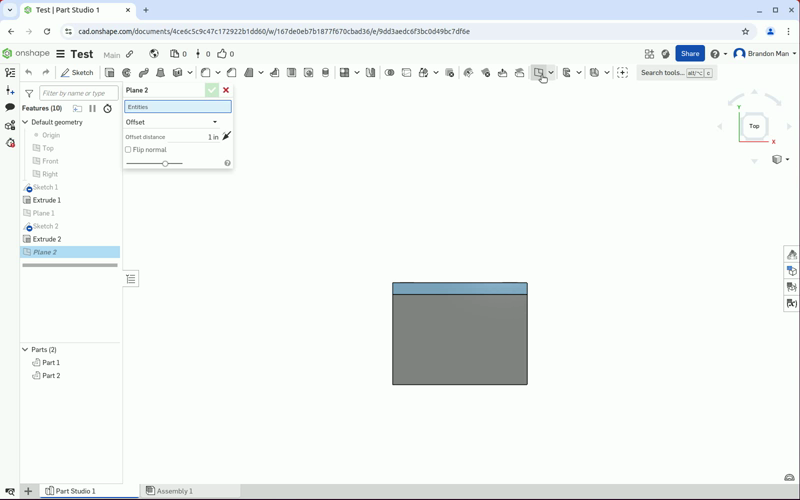
mouse_move(73, 150)
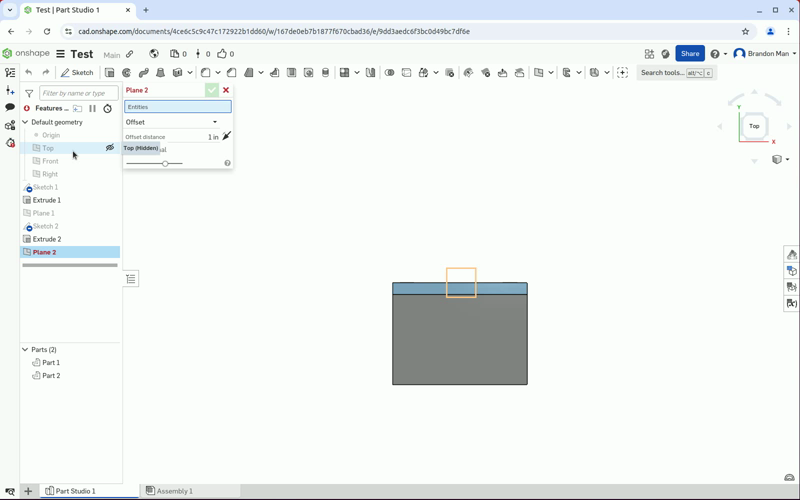
click(73, 150)
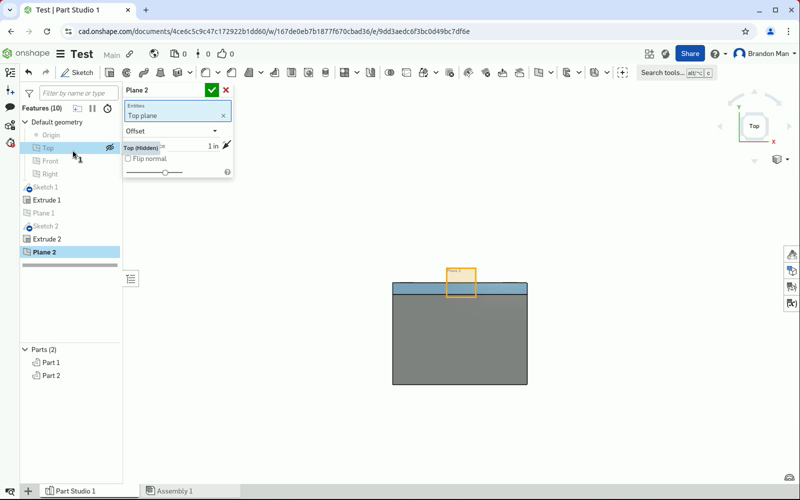
key(tab, 2)
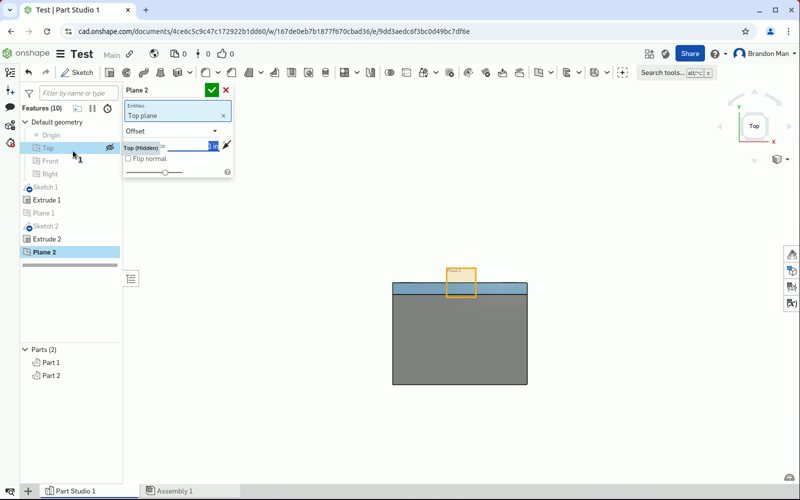
text(6.994)
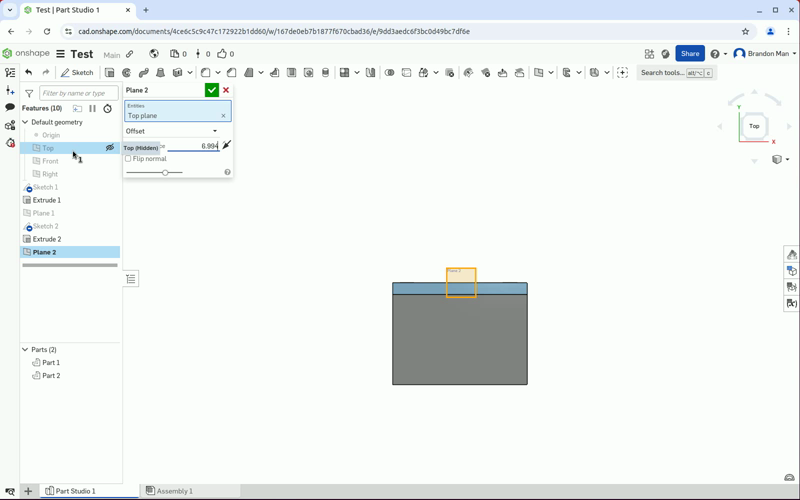
key(enter, 2)
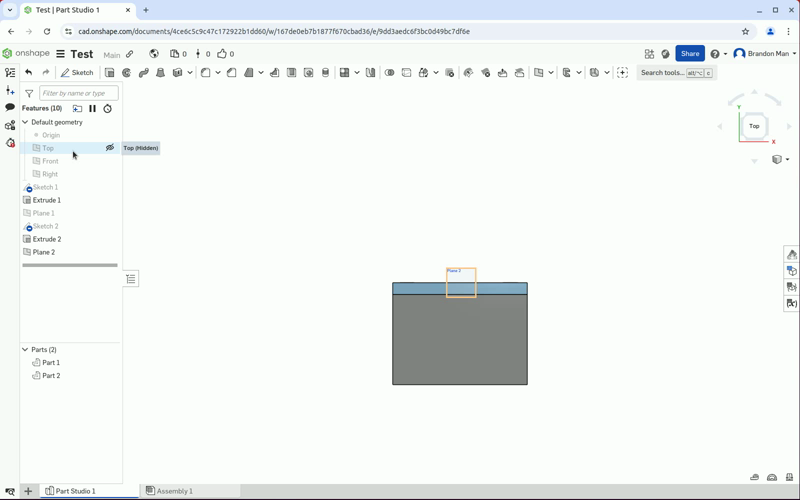
key(shift+s)
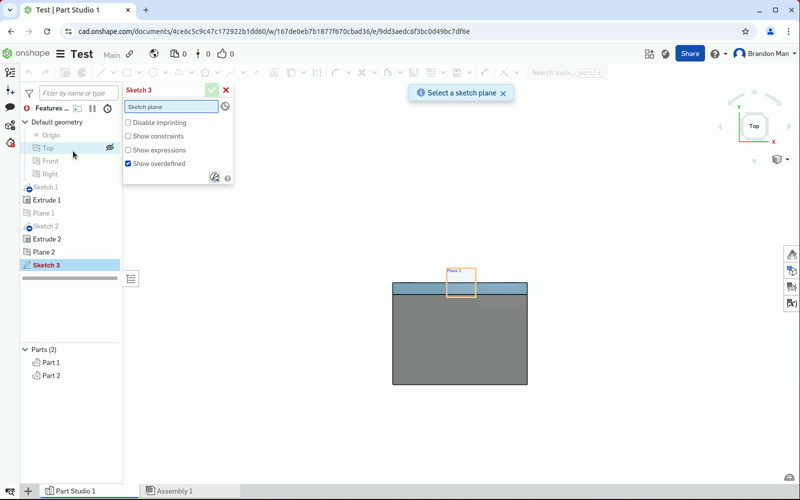
mouse_move(73, 254)
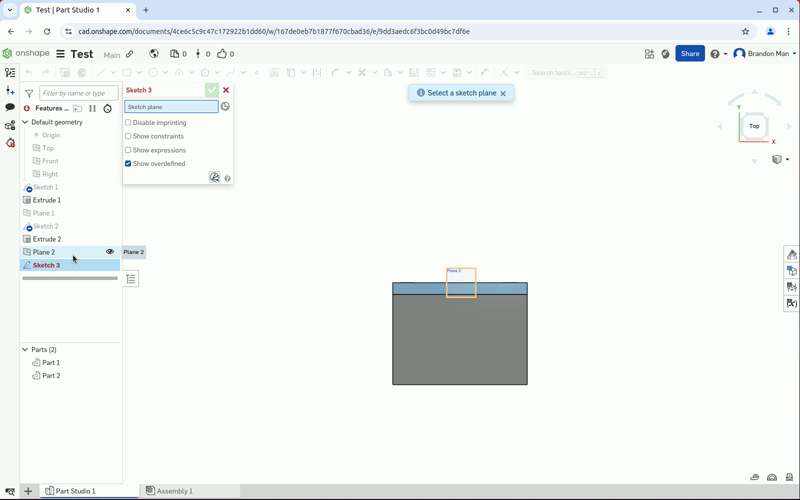
click(73, 254)
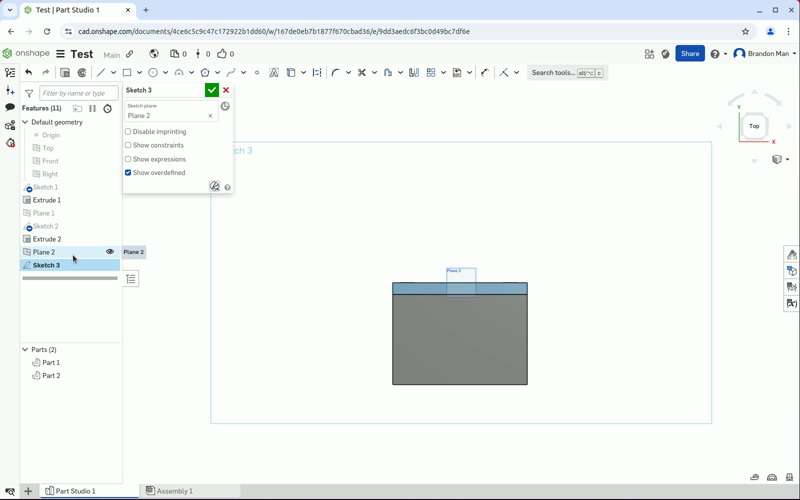
mouse_move(73, 352)
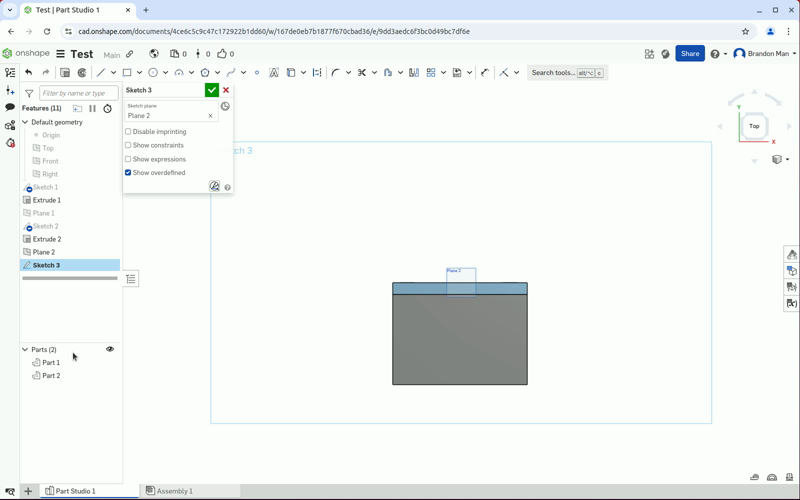
key(y)
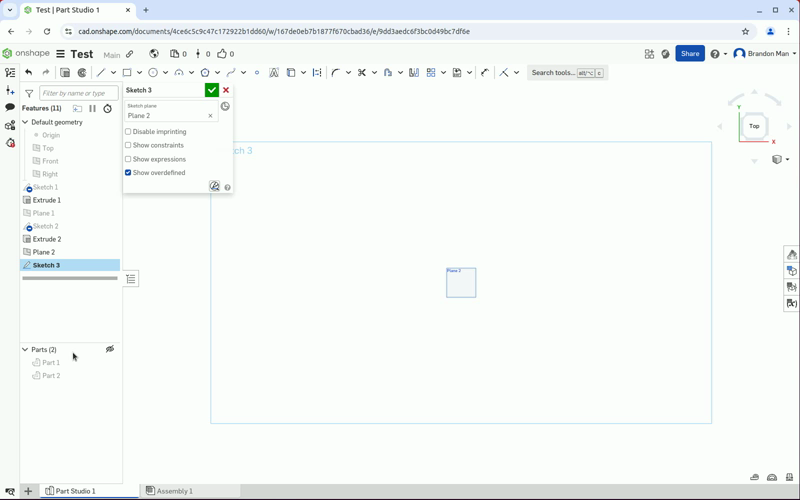
key(c)
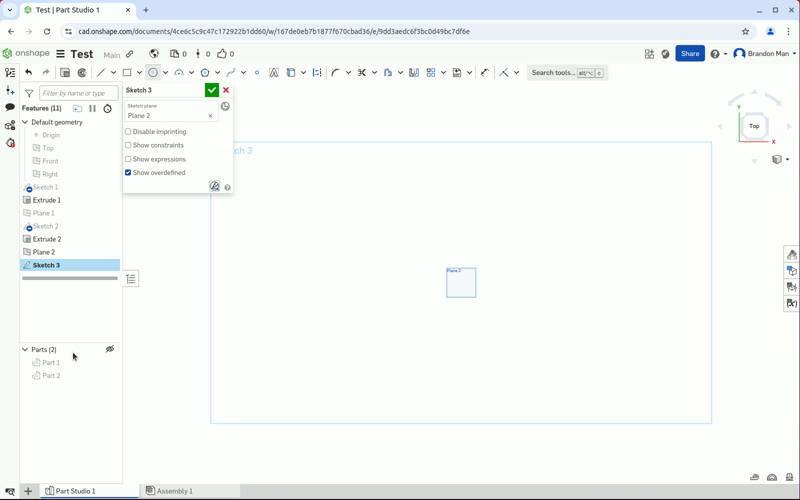
key_down(shift)
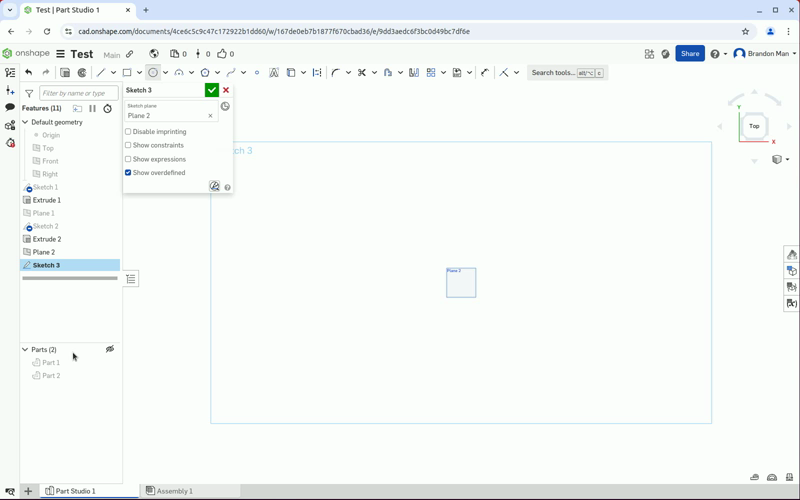
mouse_move(423, 313)
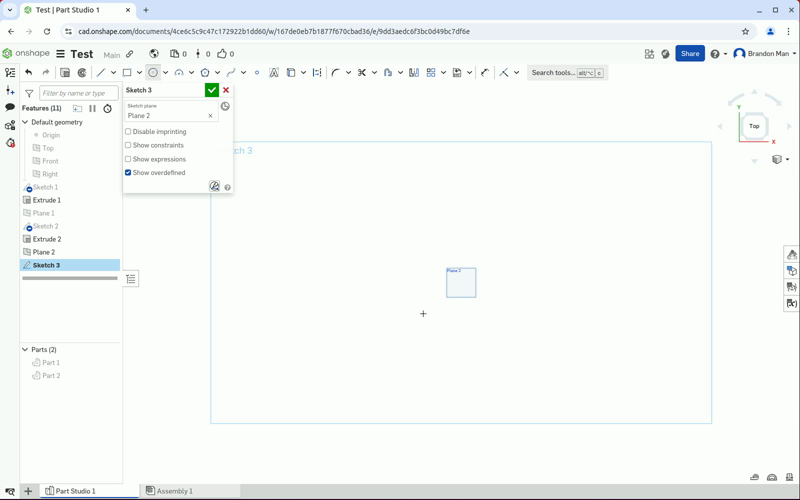
click(423, 313)
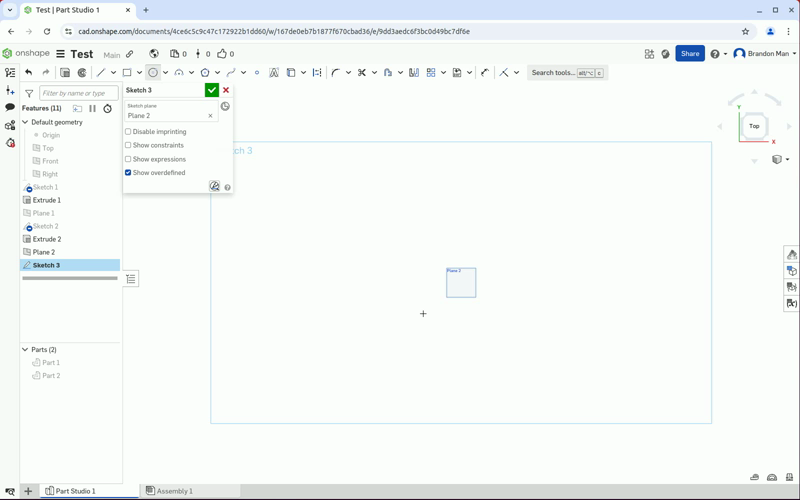
key_up(shift)
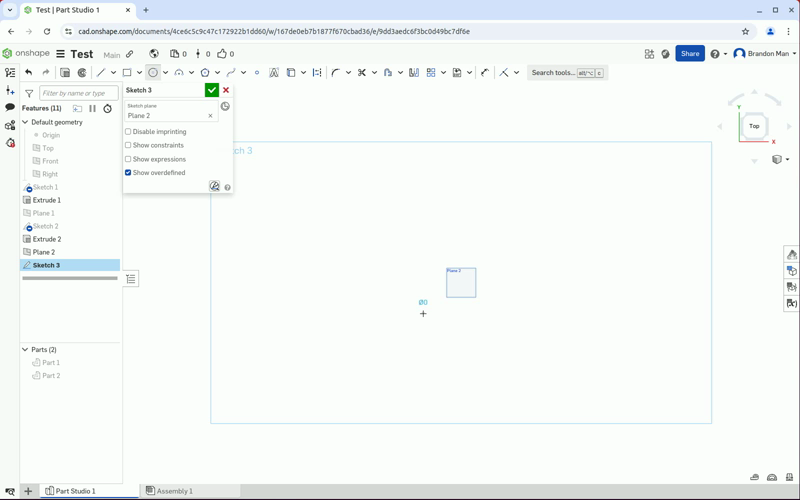
mouse_move(431, 313)
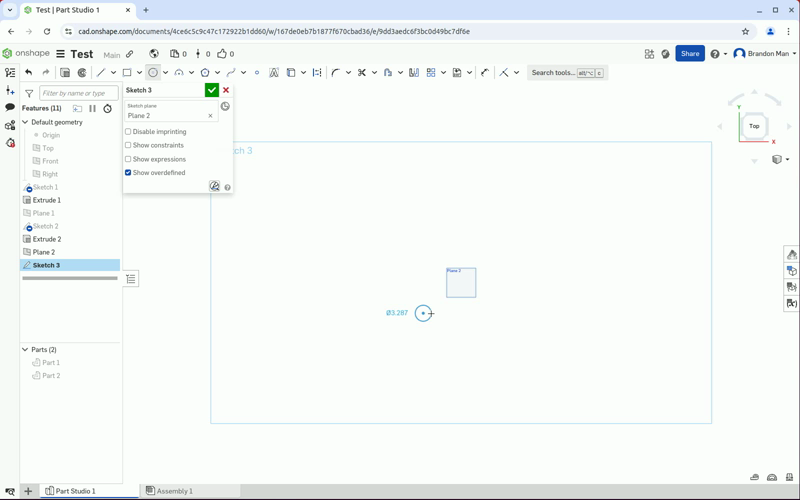
click(431, 313)
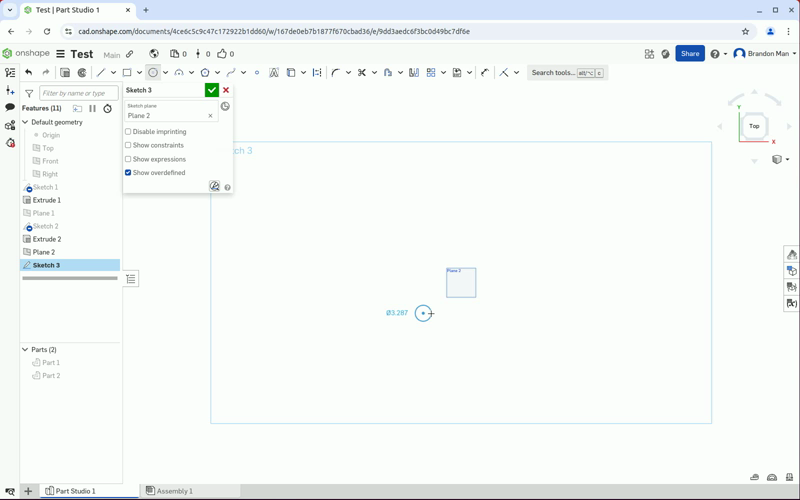
key(esc)
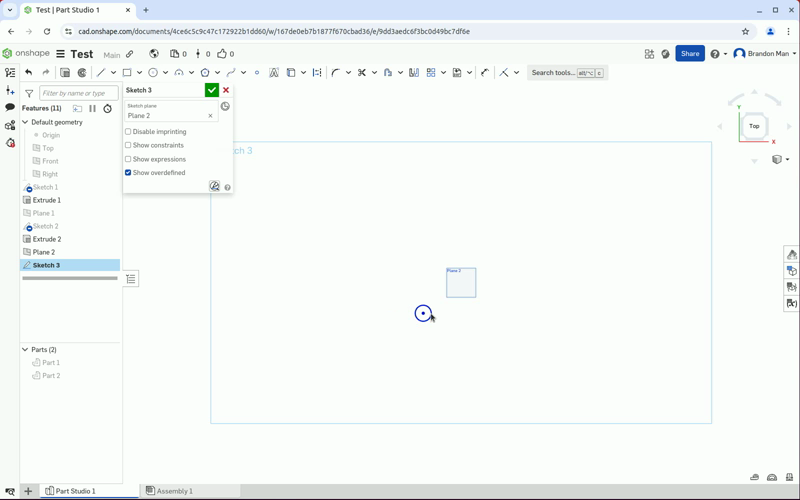
mouse_move(423, 316)
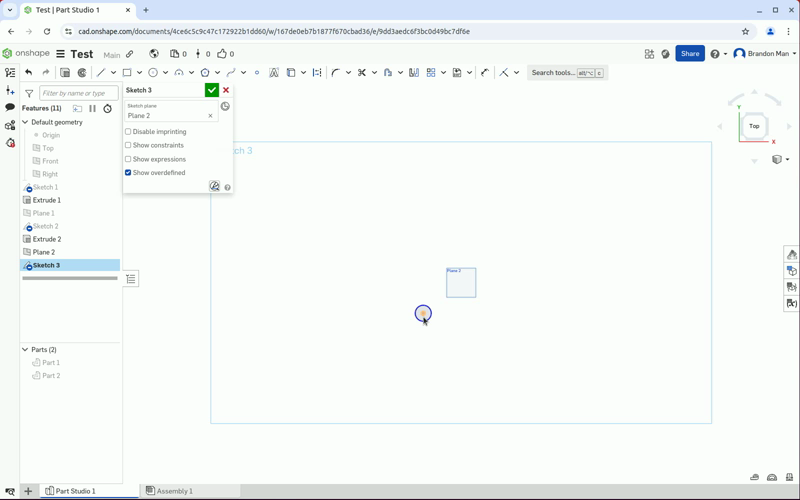
scroll(6)
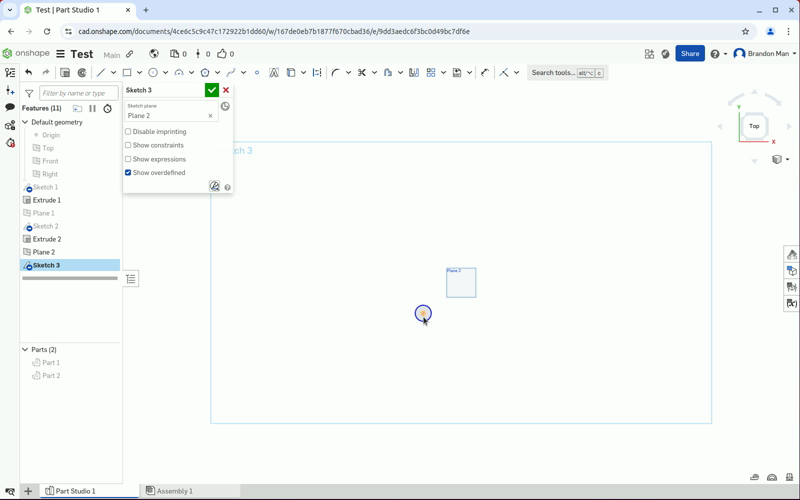
scroll(6)
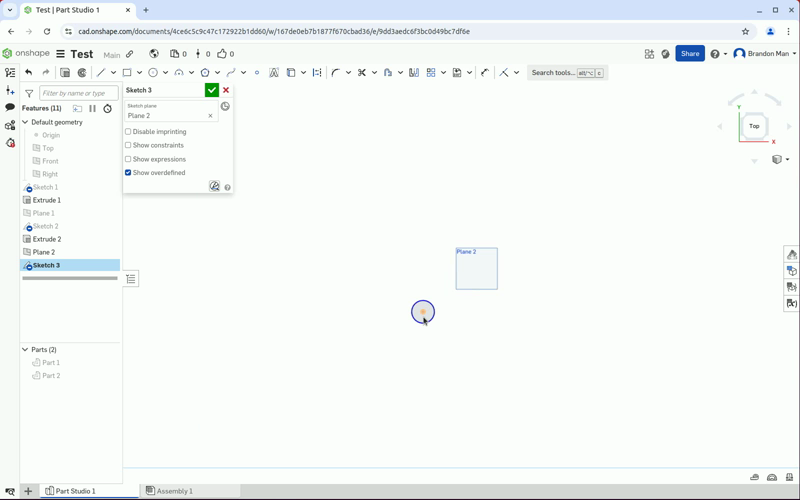
scroll(6)
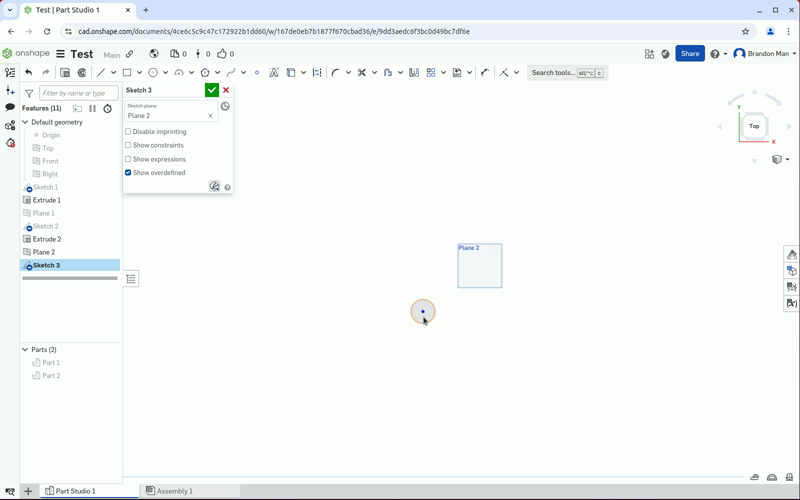
scroll(6)
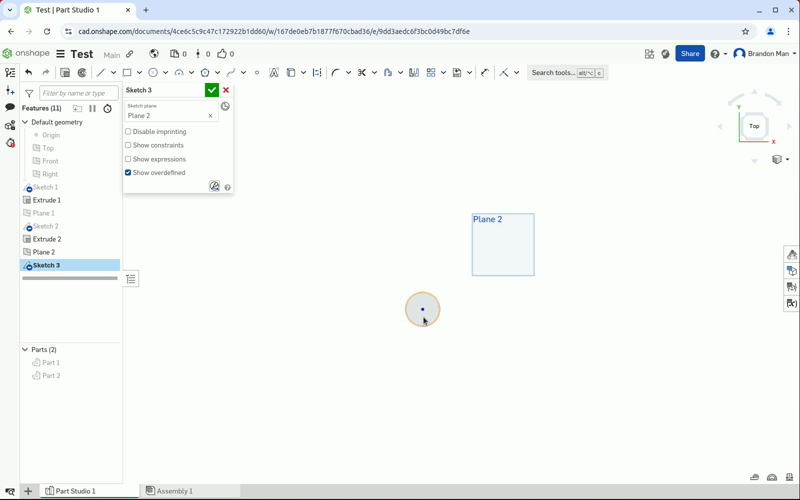
scroll(6)
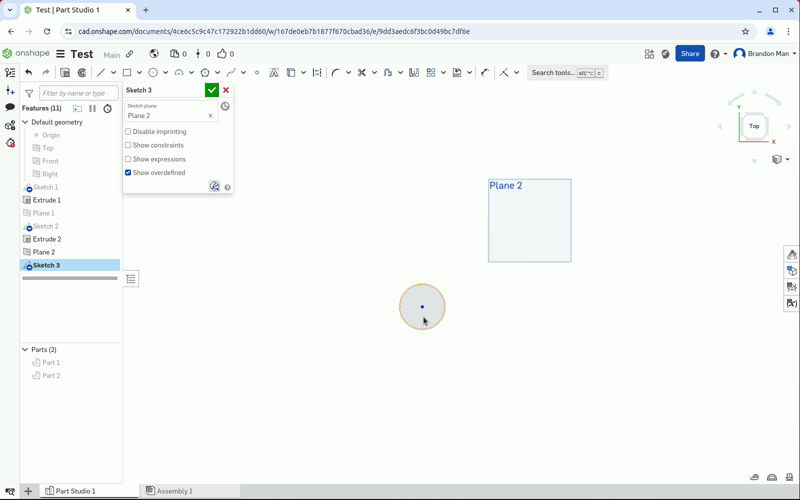
scroll(6)
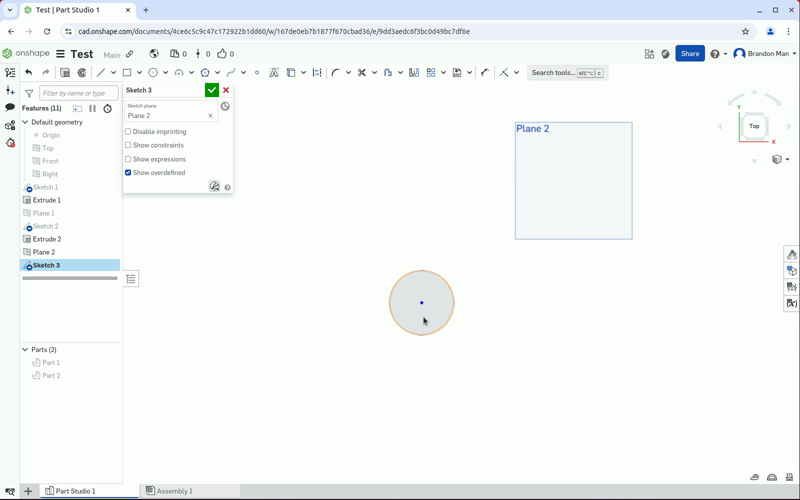
scroll(6)
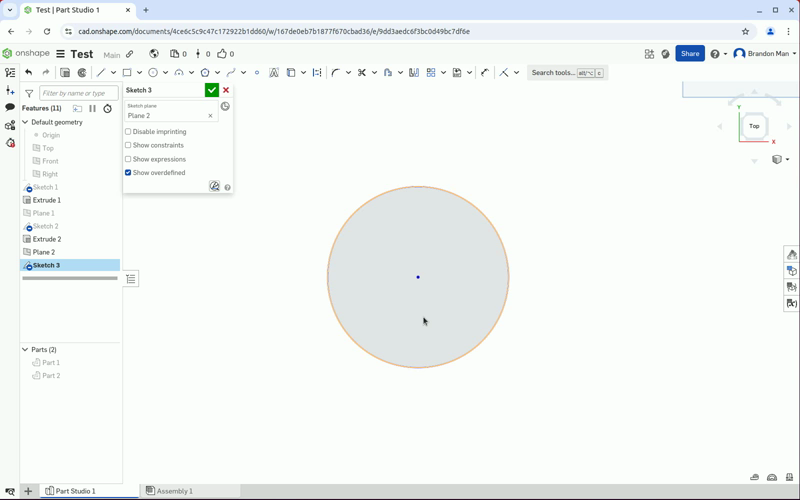
click(423, 316)
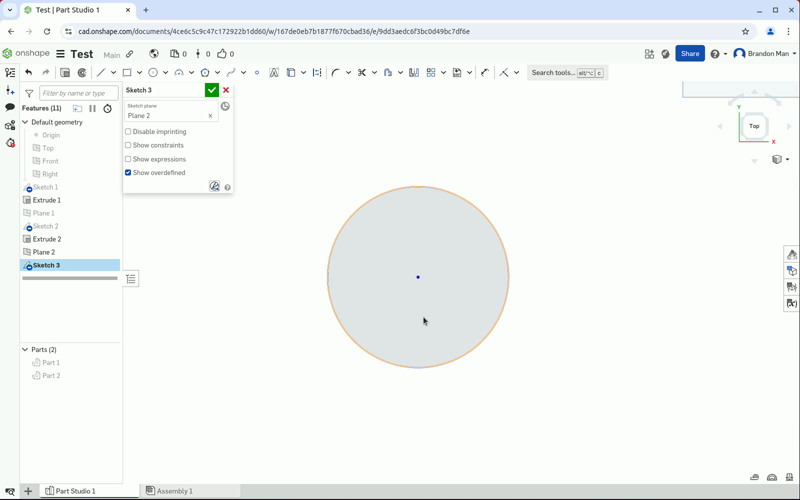
scroll(-6)
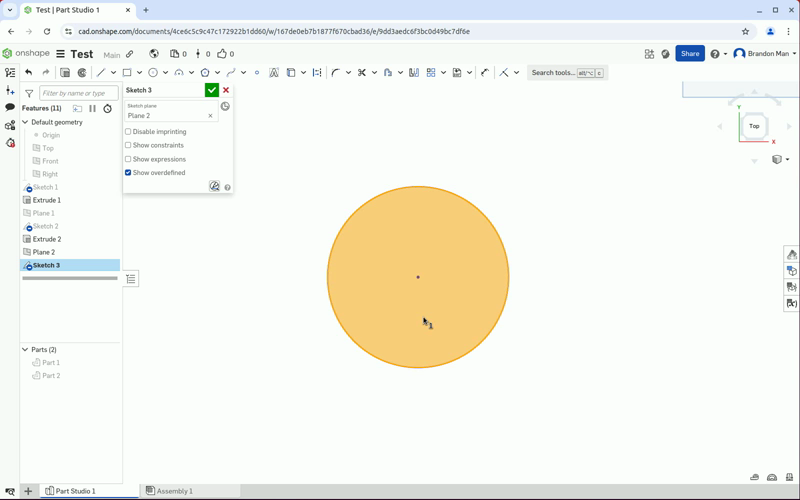
scroll(-6)
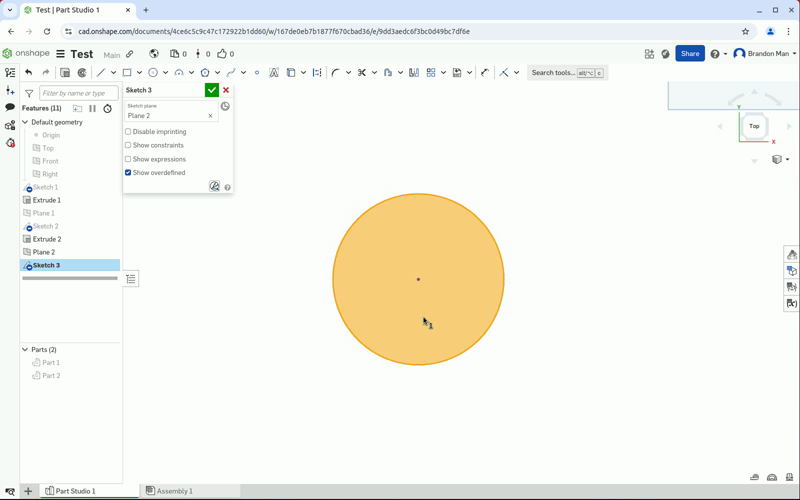
scroll(-6)
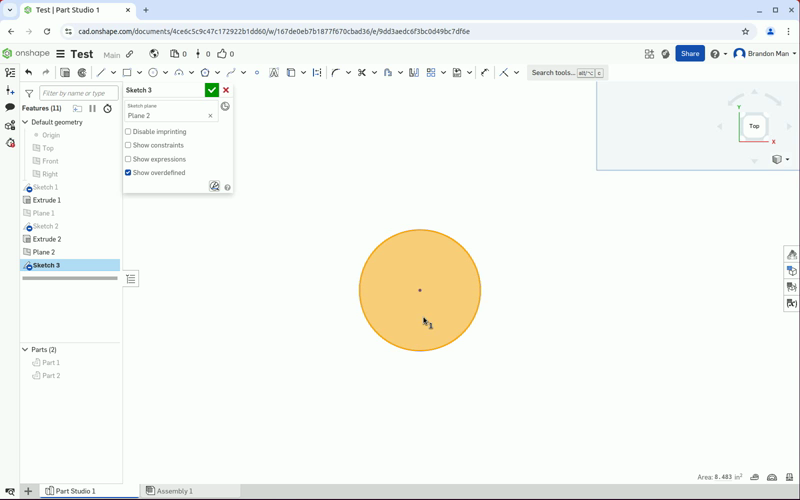
scroll(-6)
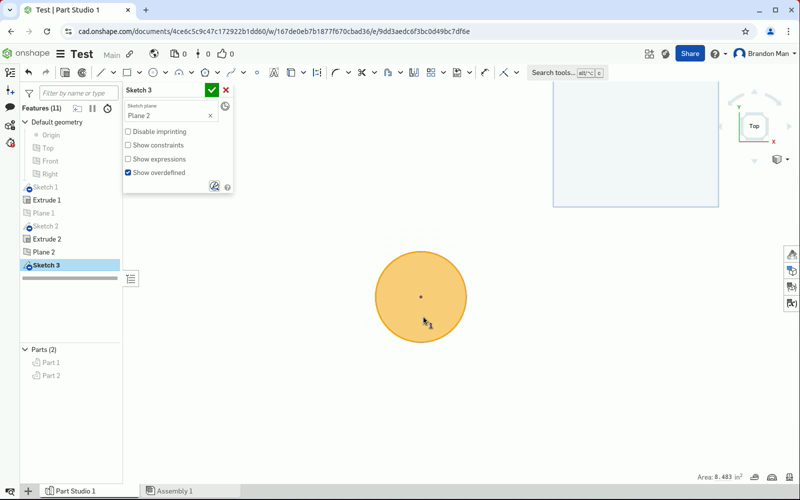
scroll(-6)
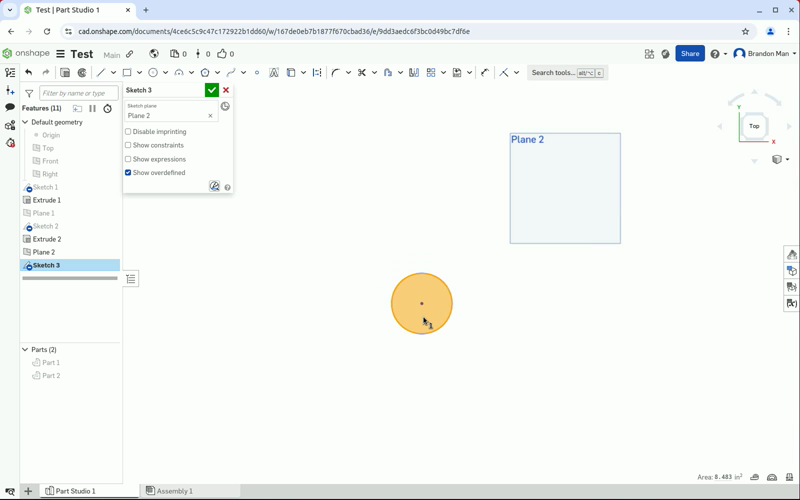
scroll(-6)
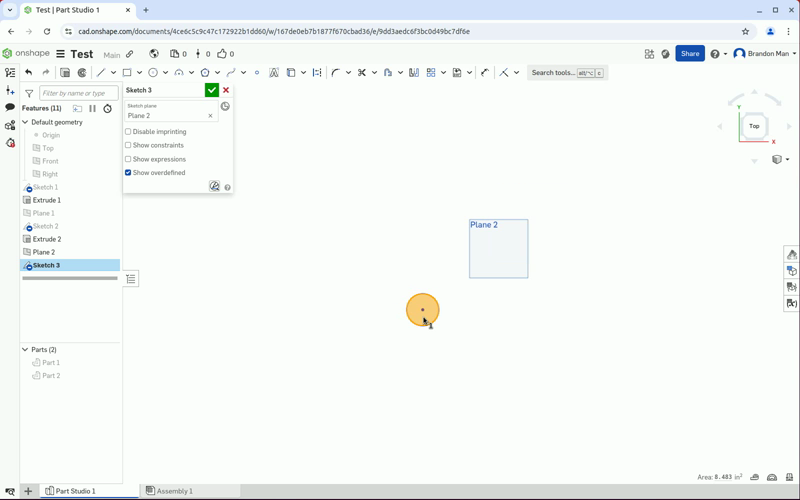
scroll(-6)
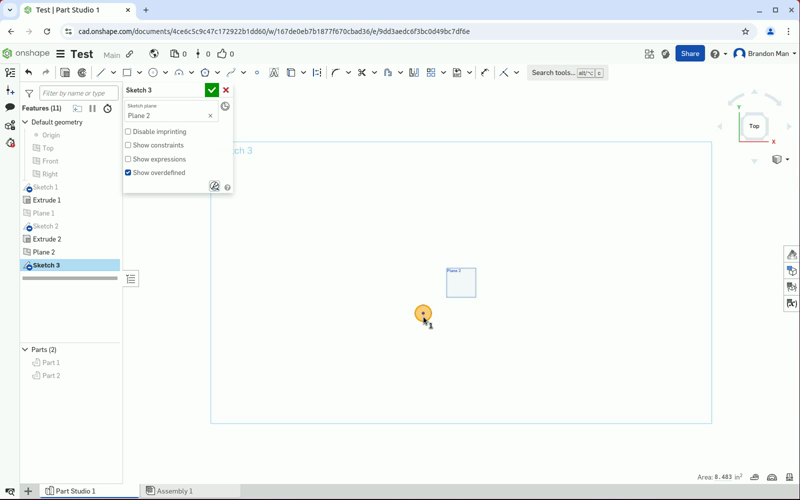
mouse_move(73, 352)
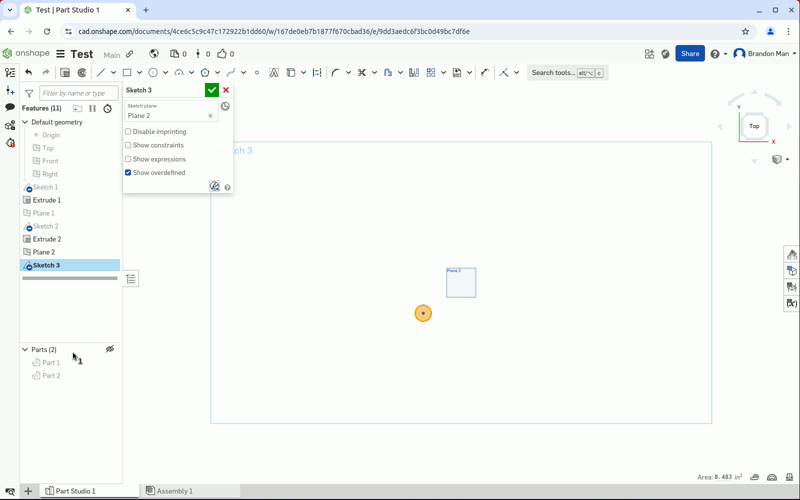
key(shift+y)
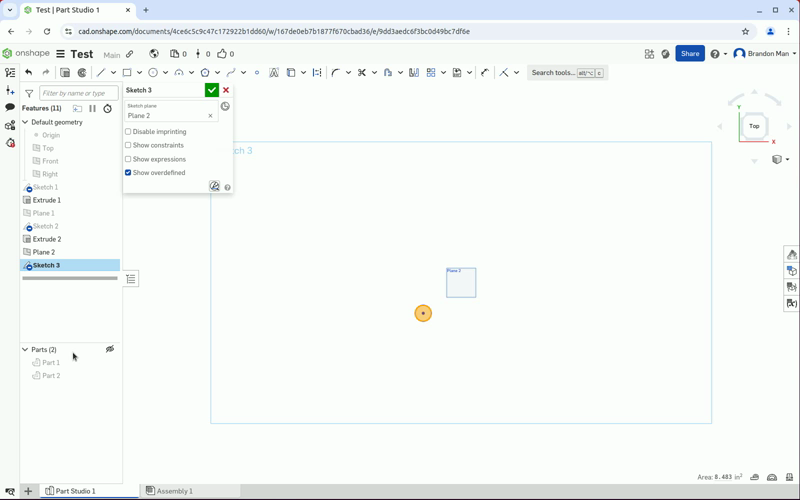
key(shift+e)
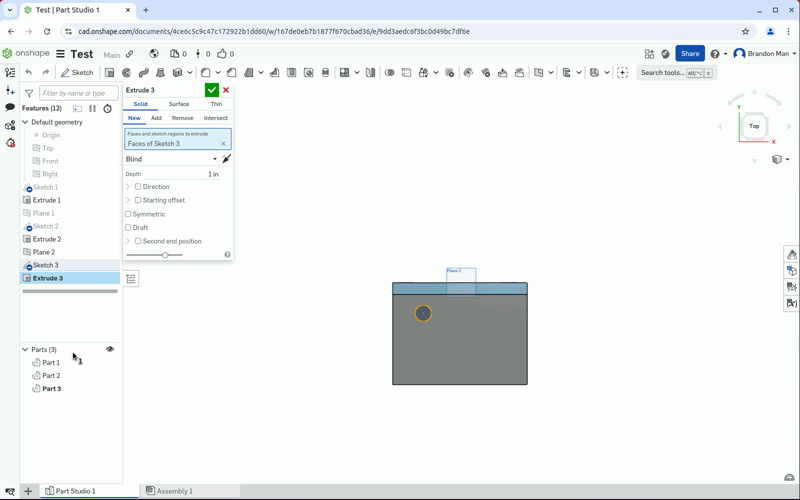
mouse_move(143, 106)
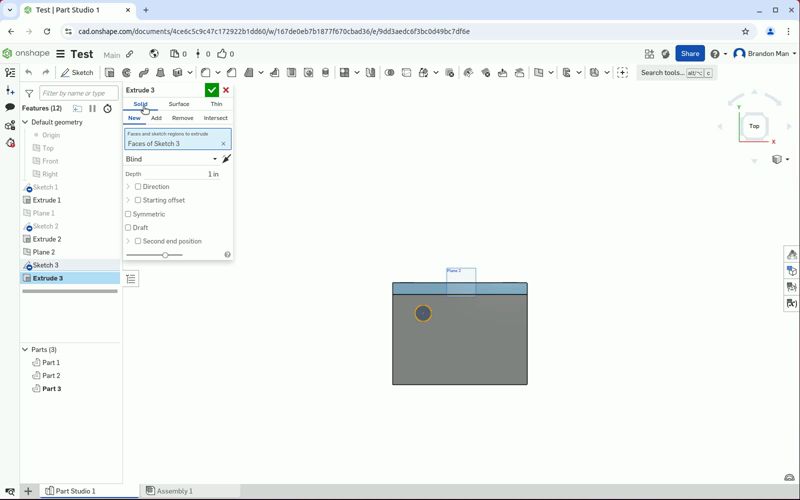
click(143, 106)
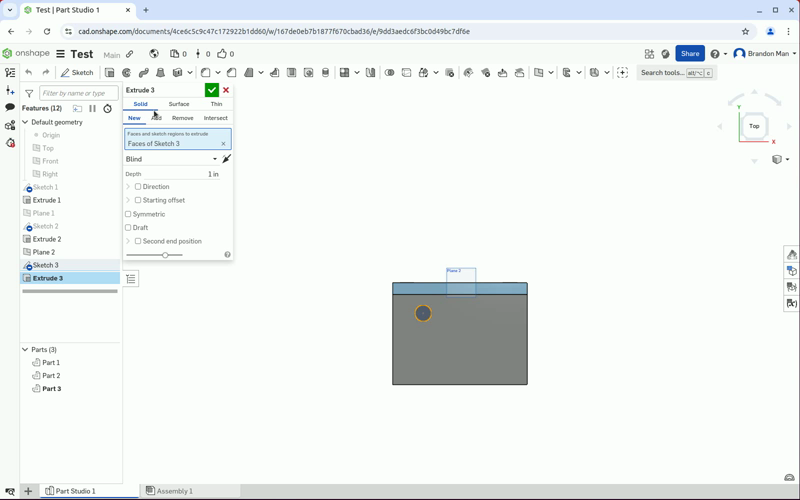
mouse_move(186, 120)
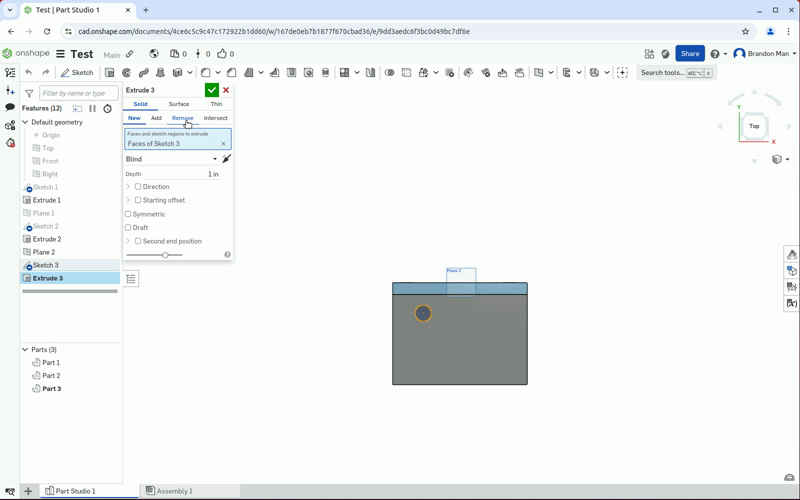
click(186, 120)
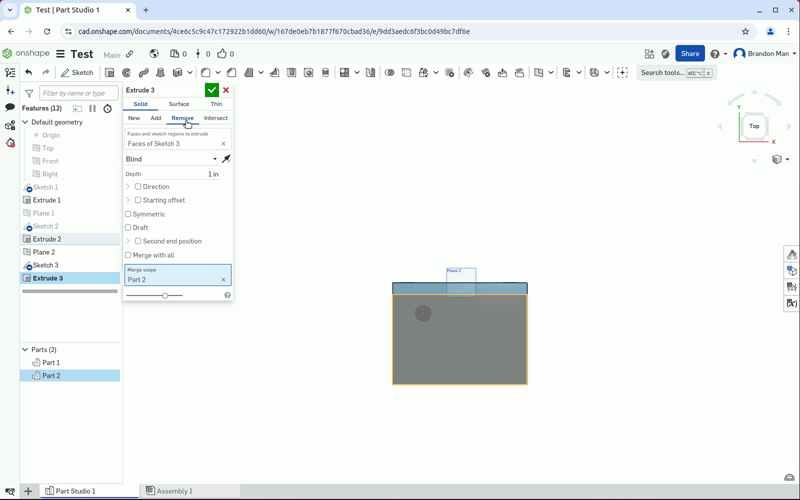
key(tab, 4)
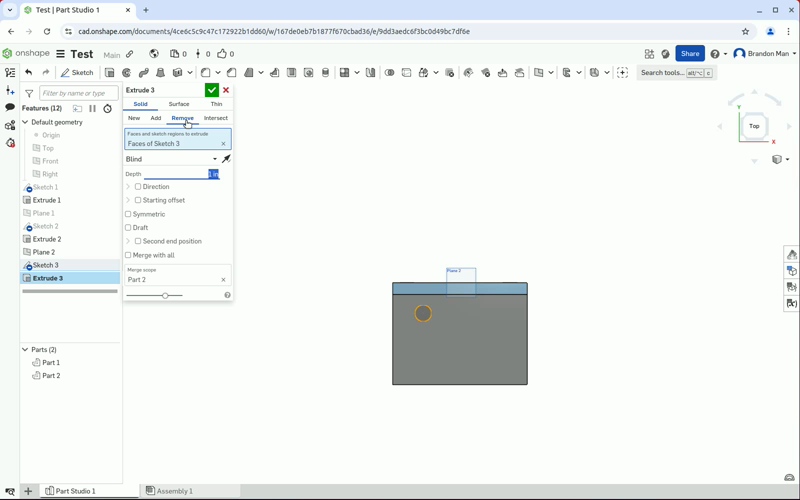
text(19.257)
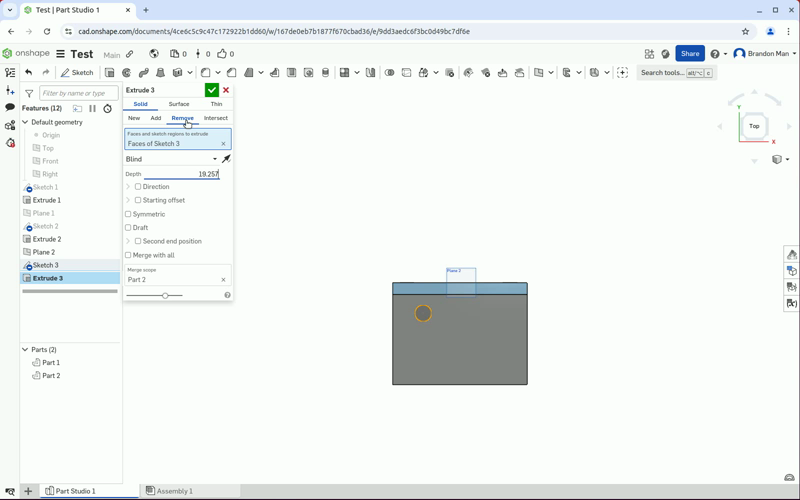
key(tab, 6)
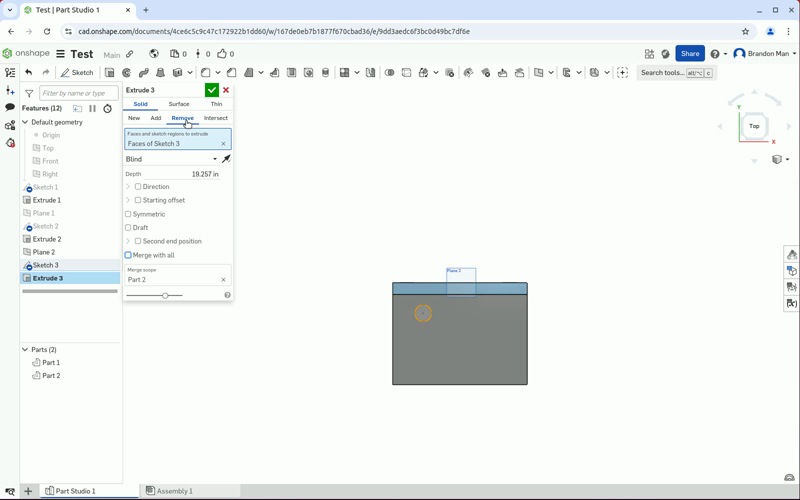
key(space)
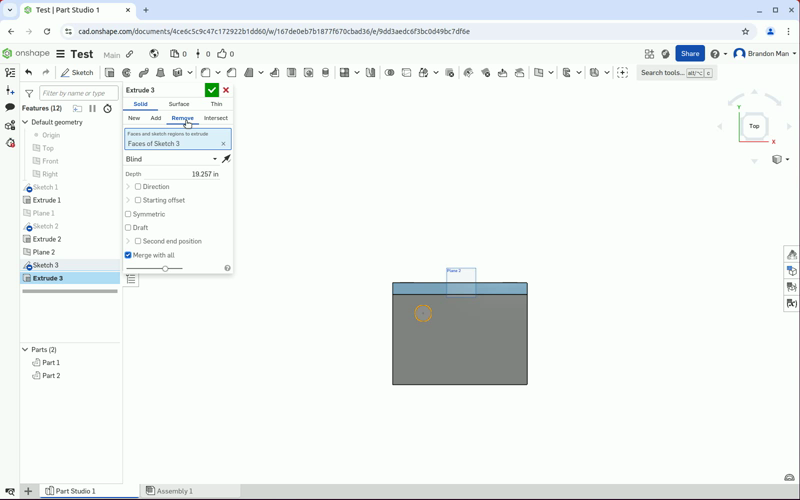
key(enter)
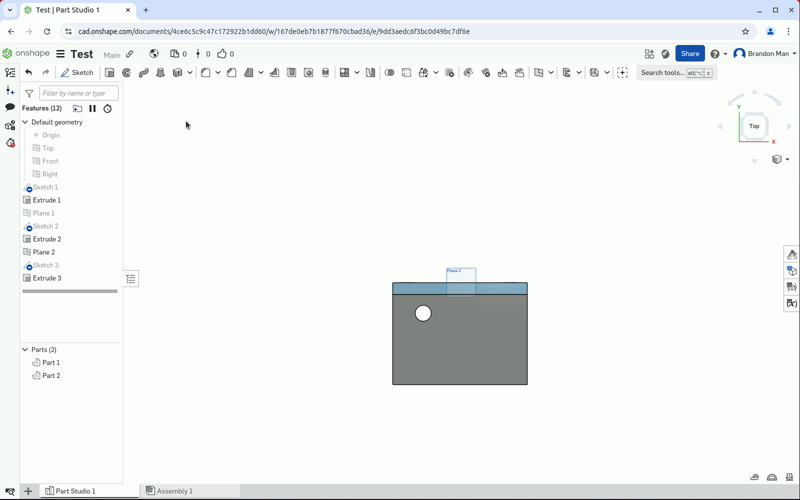
key(shift+h)
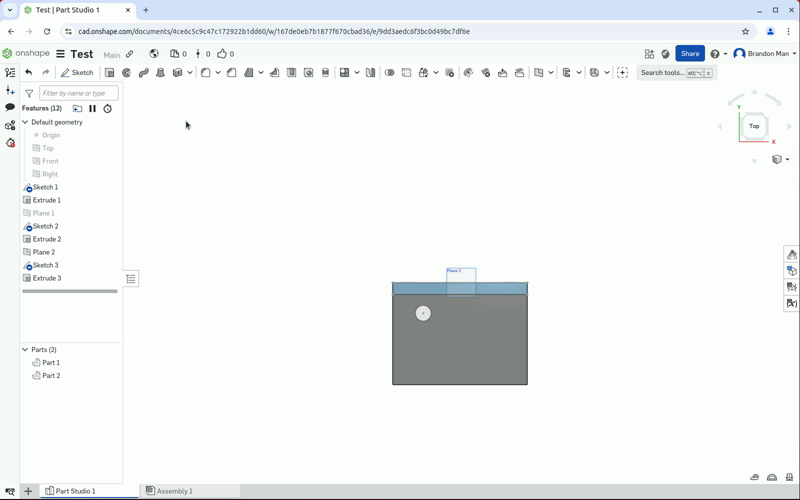
key(shift+h)
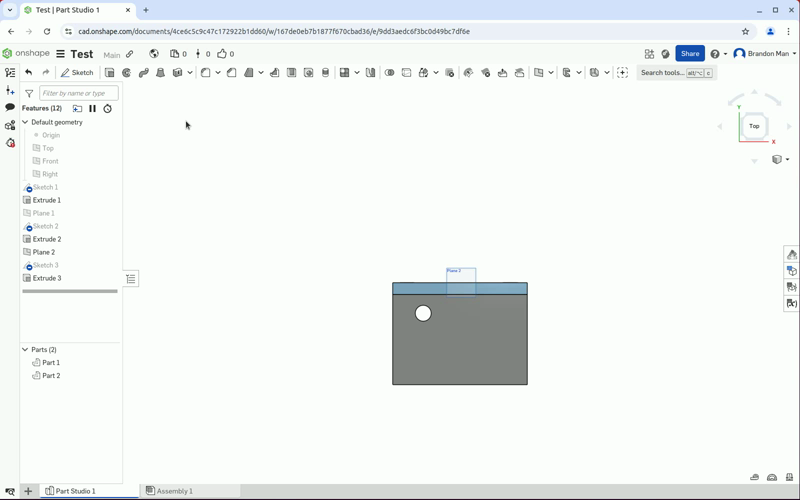
mouse_move(73, 189)
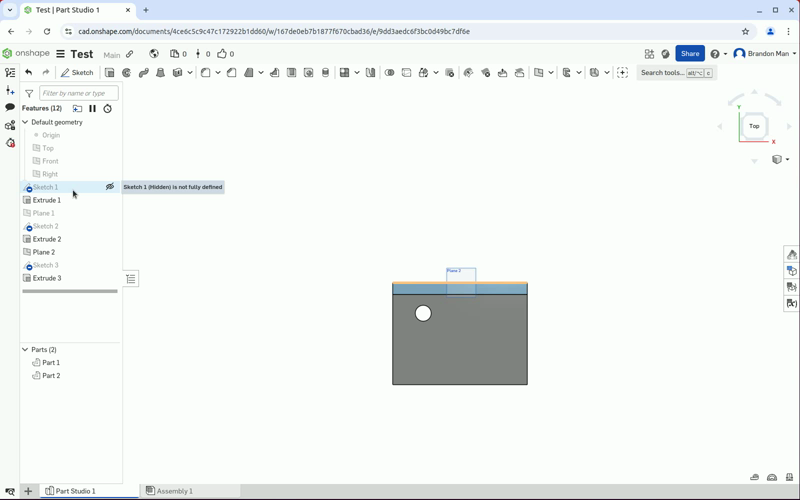
click(73, 189)
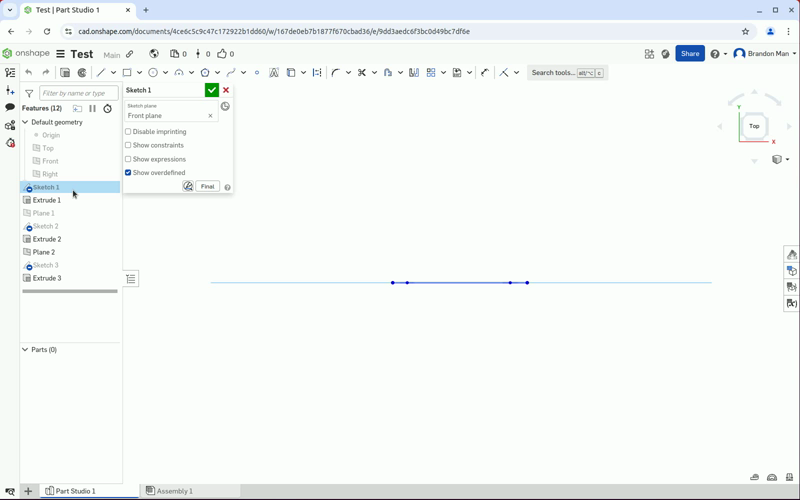
mouse_move(229, 92)
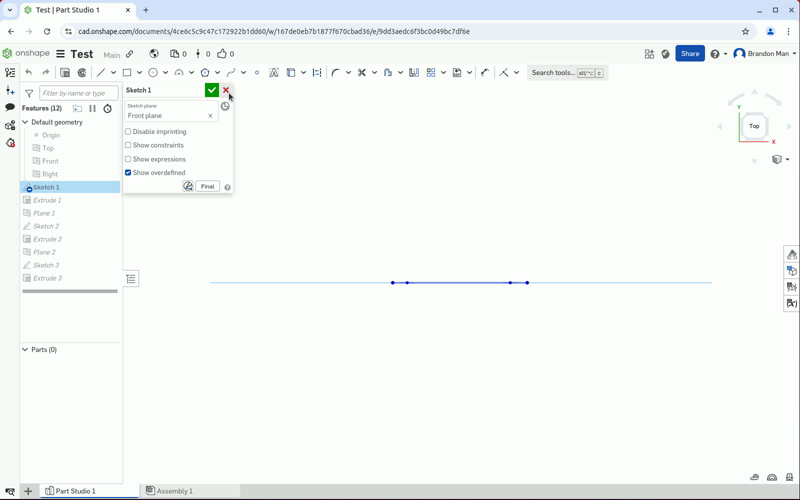
click(229, 92)
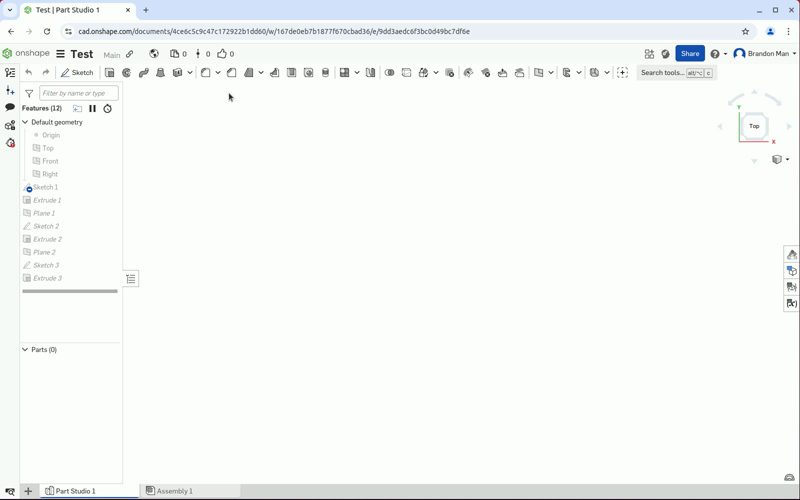
key(shift+s)
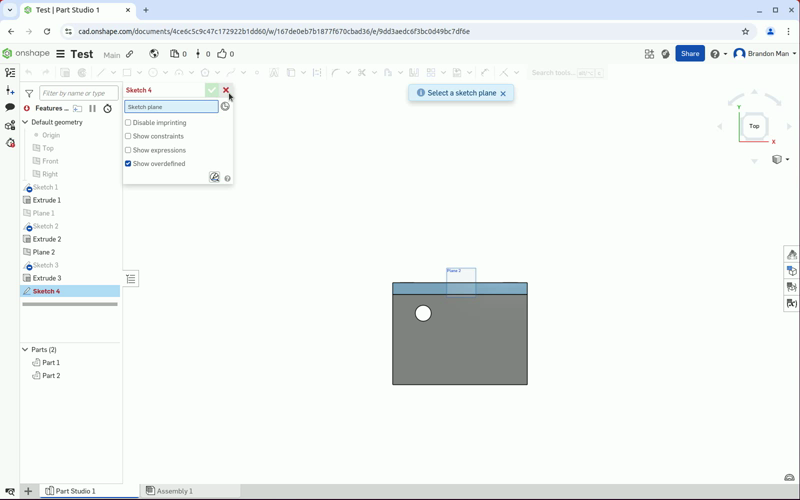
mouse_move(73, 254)
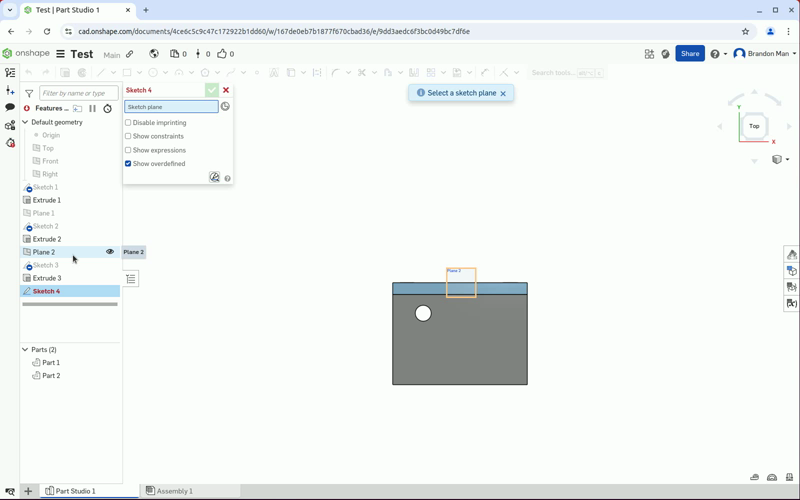
click(73, 254)
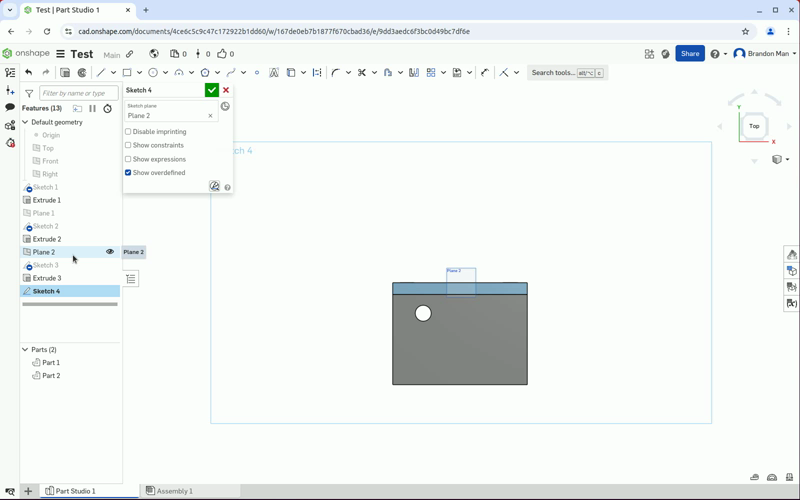
mouse_move(73, 352)
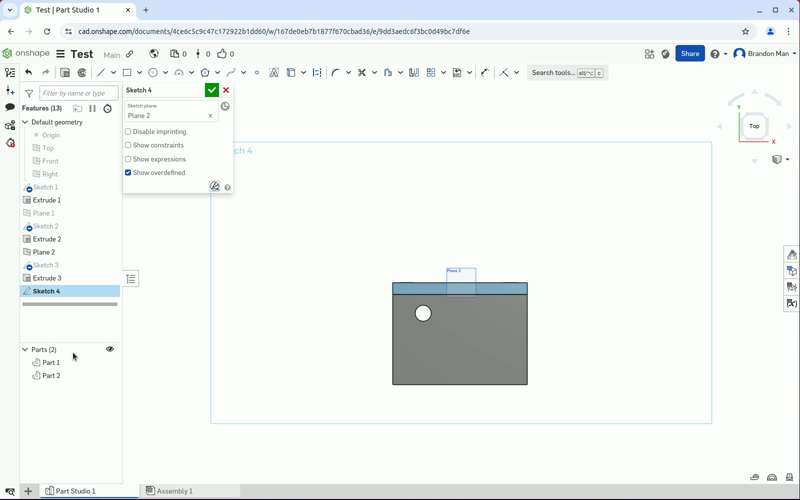
key(y)
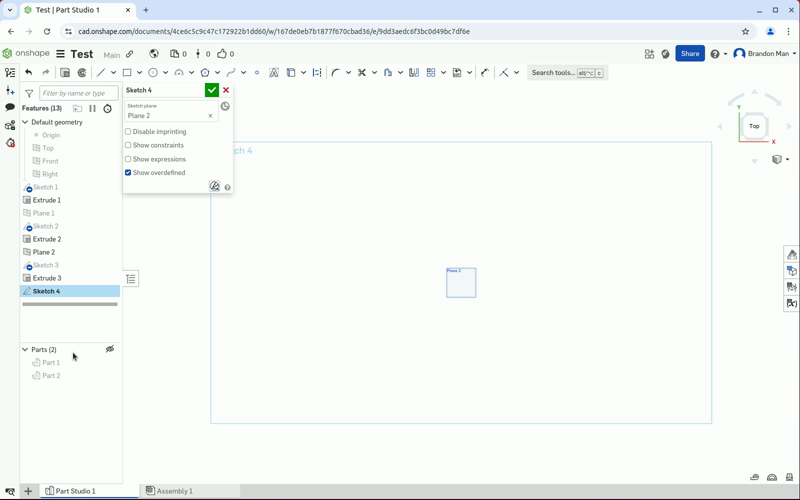
key(c)
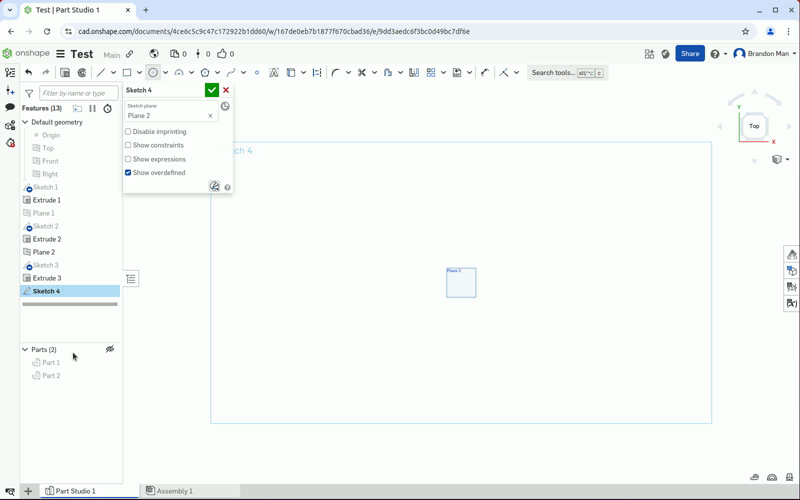
key_down(shift)
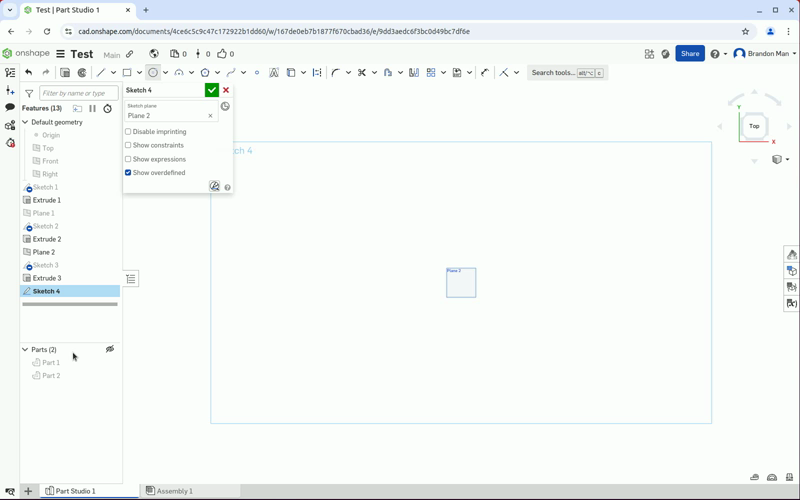
mouse_move(423, 360)
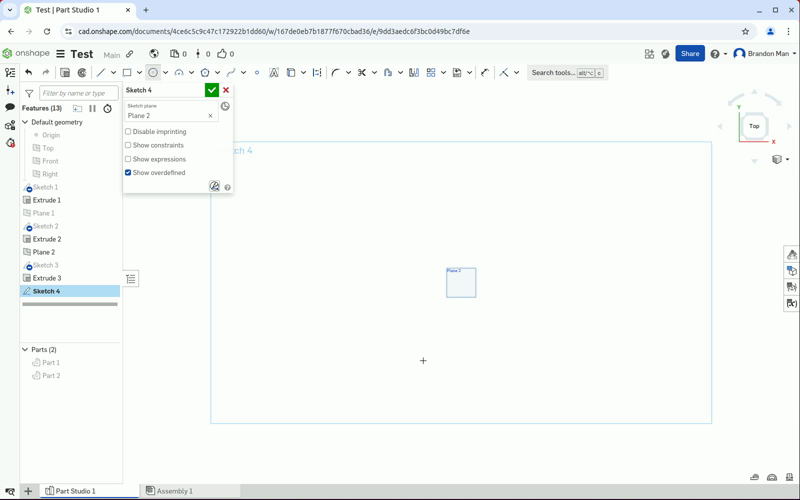
click(423, 360)
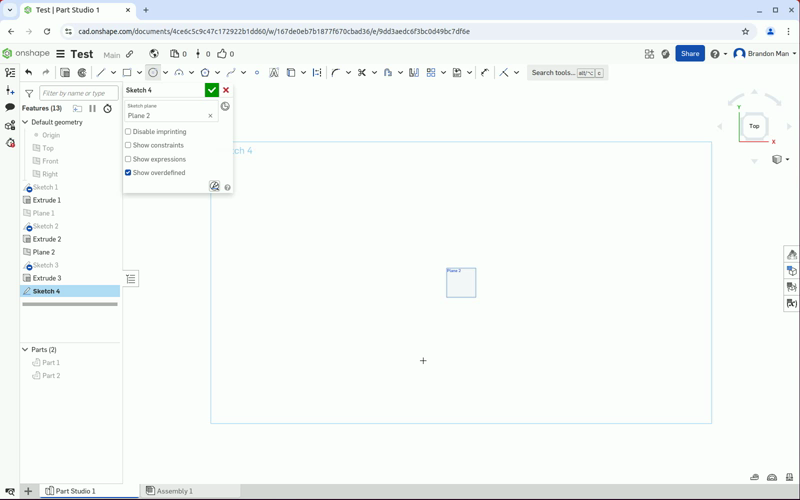
key_up(shift)
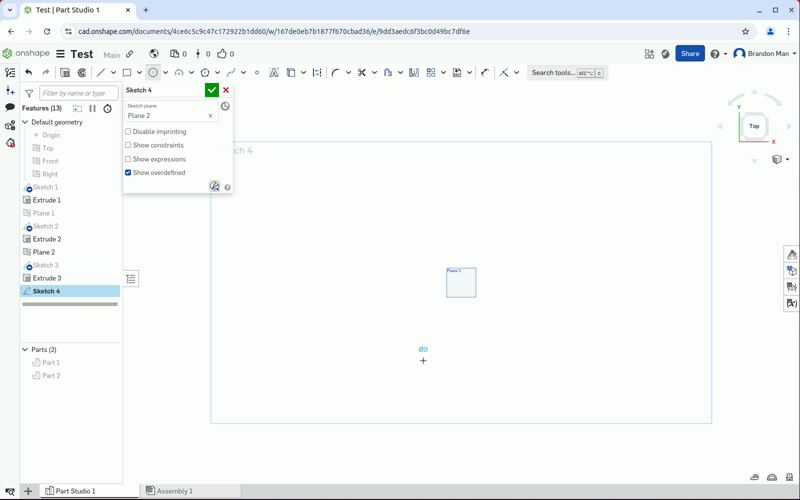
mouse_move(431, 360)
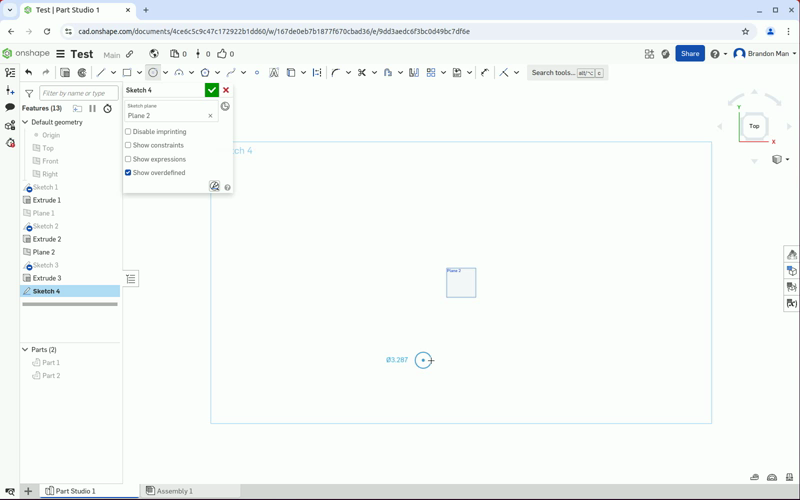
click(431, 360)
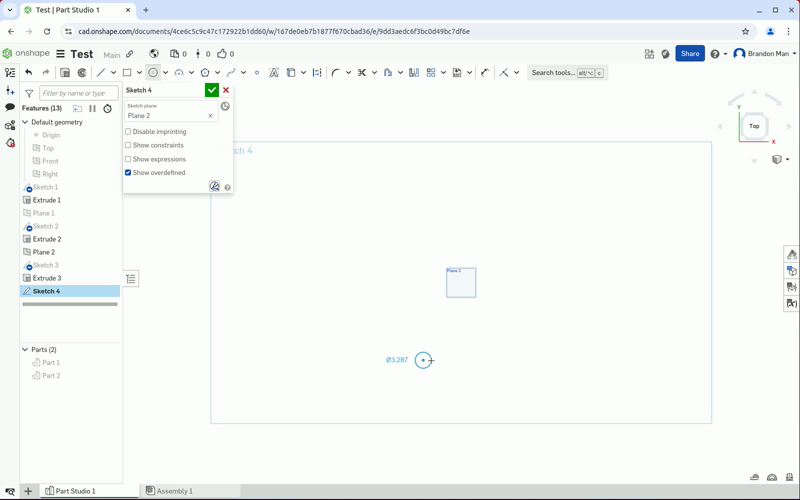
key(esc)
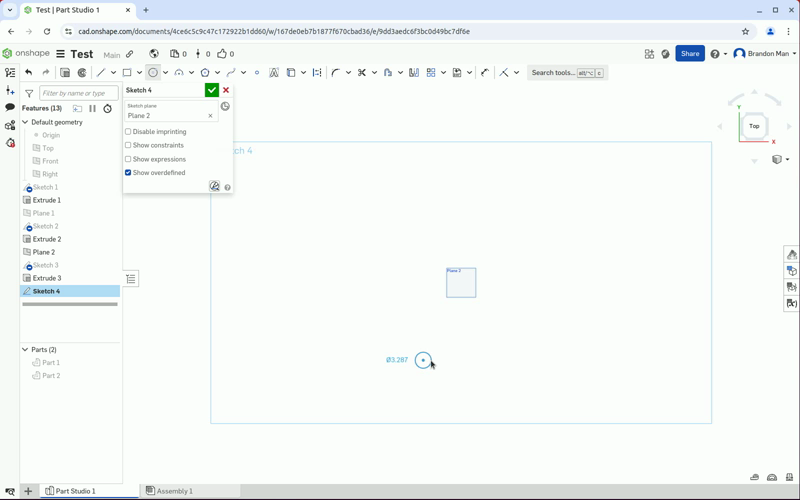
mouse_move(421, 355)
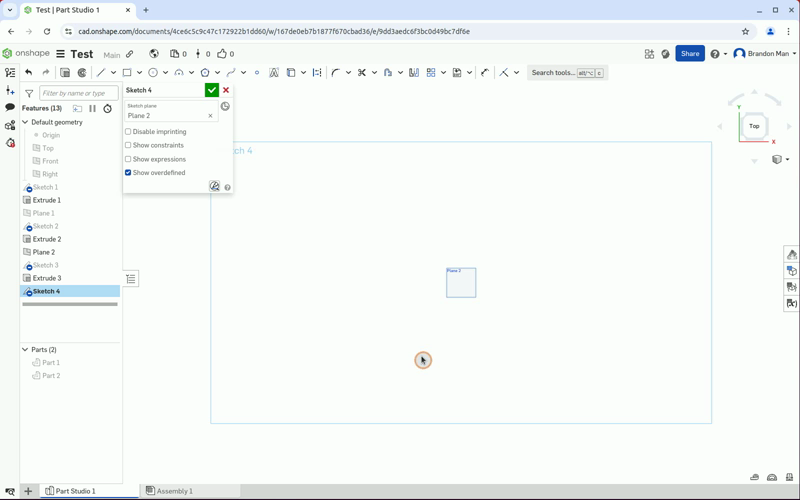
scroll(6)
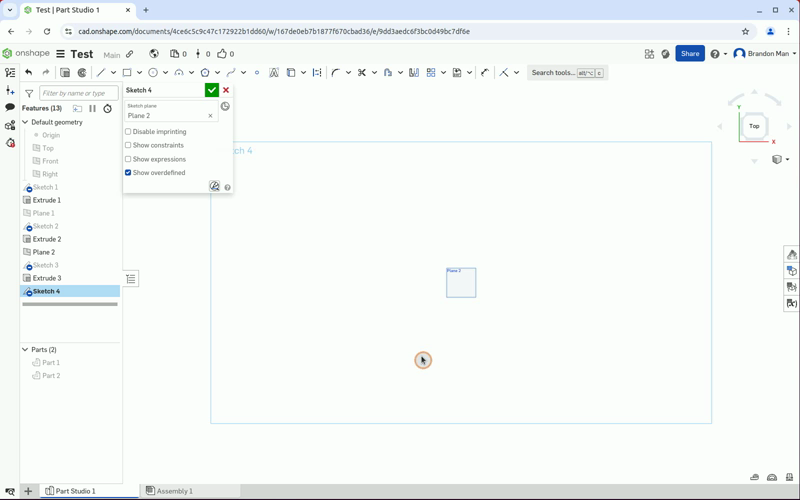
scroll(6)
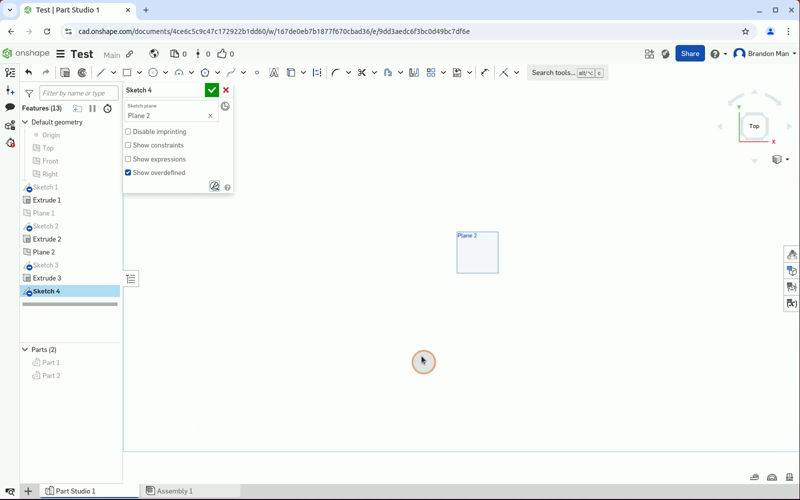
scroll(6)
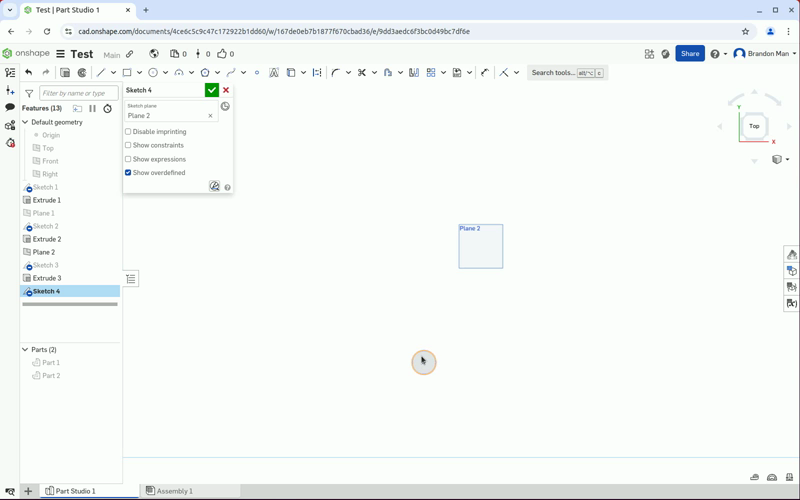
scroll(6)
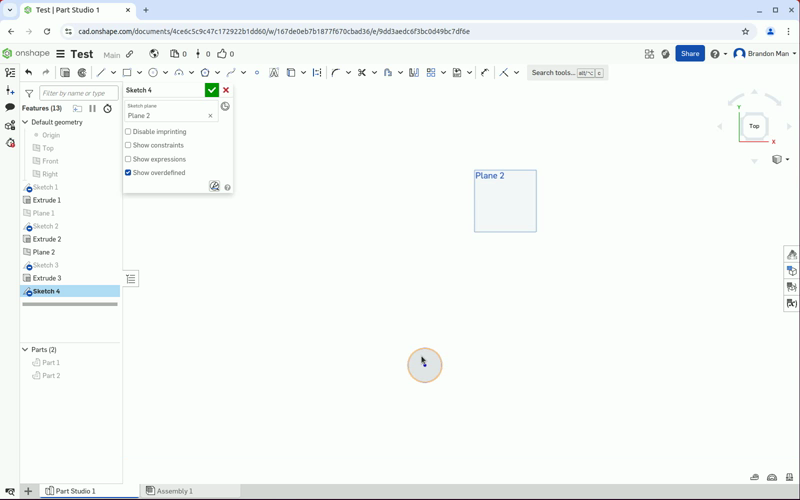
scroll(6)
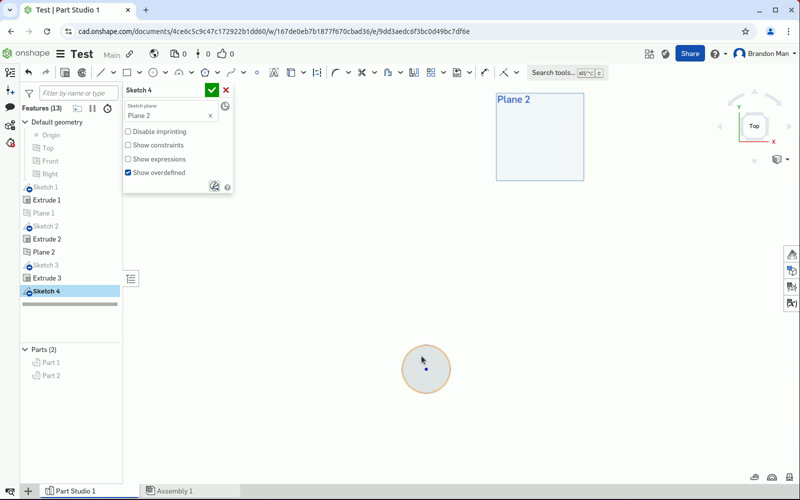
scroll(6)
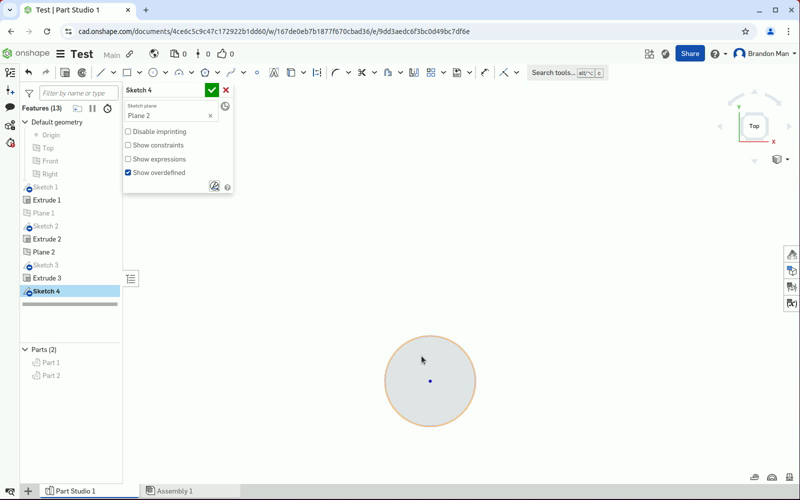
scroll(6)
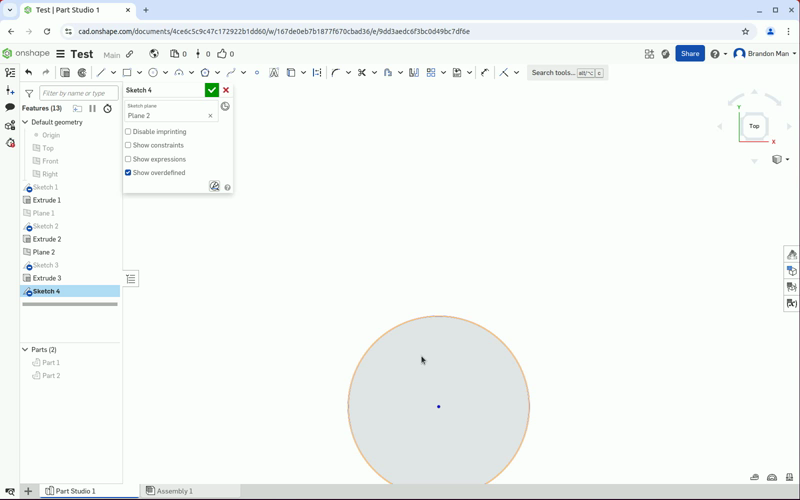
click(421, 355)
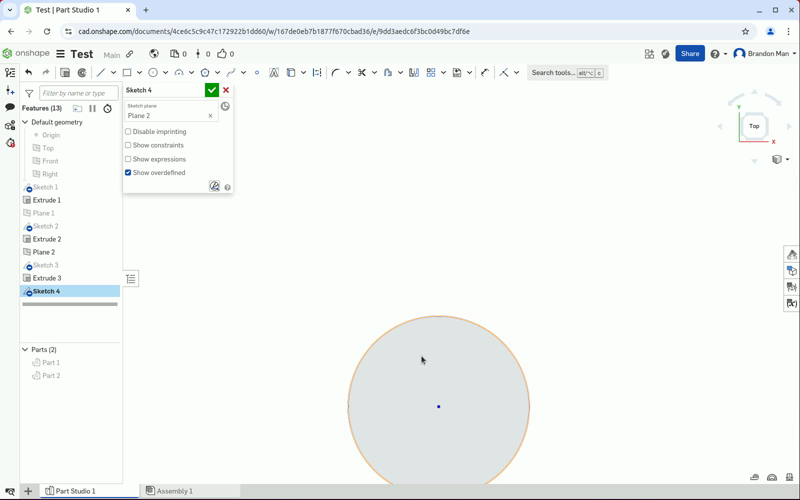
scroll(-6)
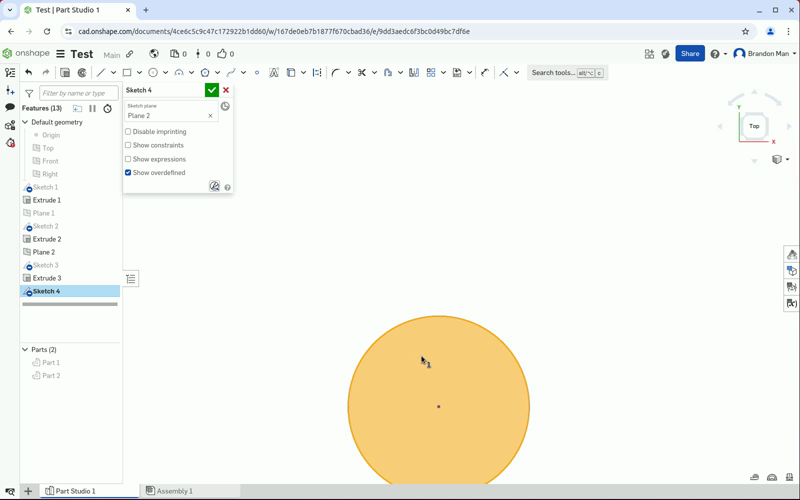
scroll(-6)
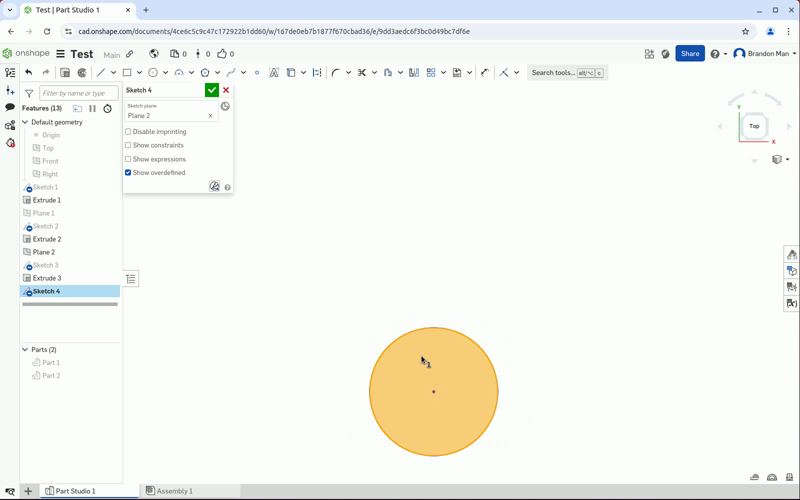
scroll(-6)
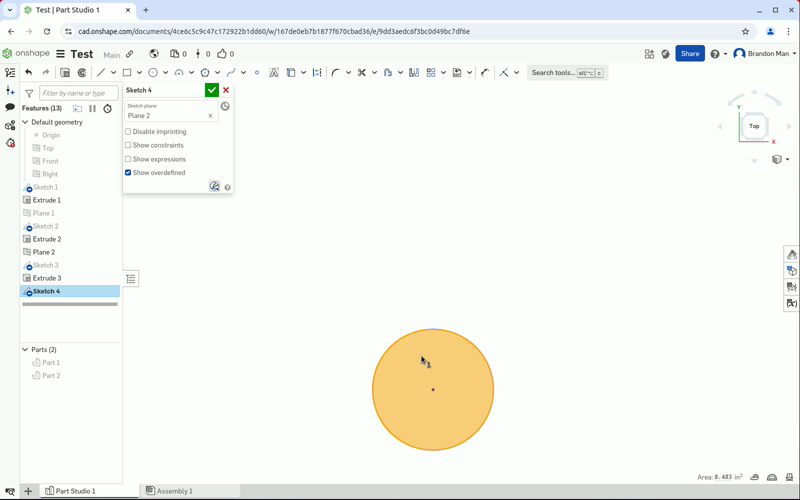
scroll(-6)
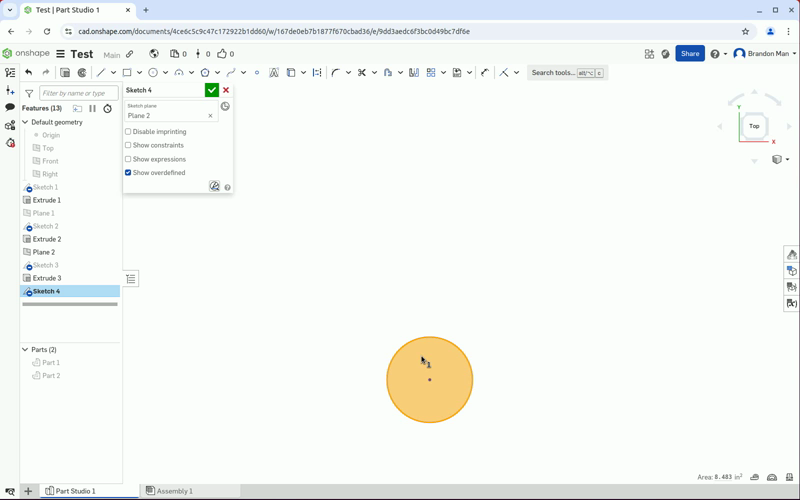
scroll(-6)
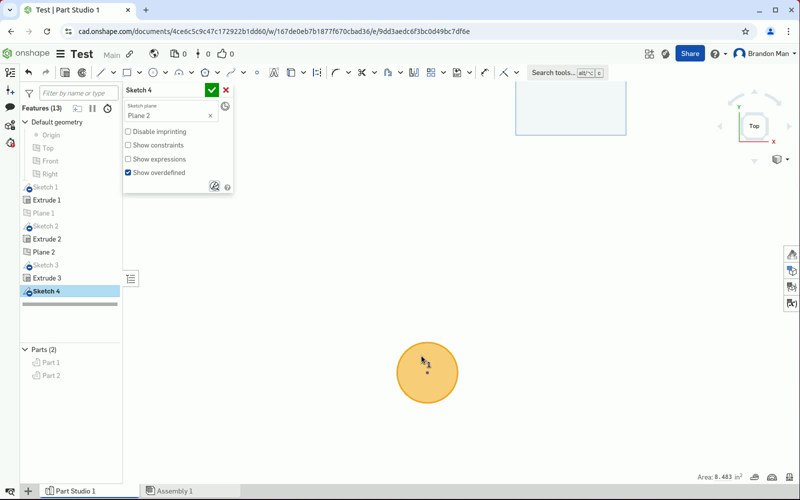
scroll(-6)
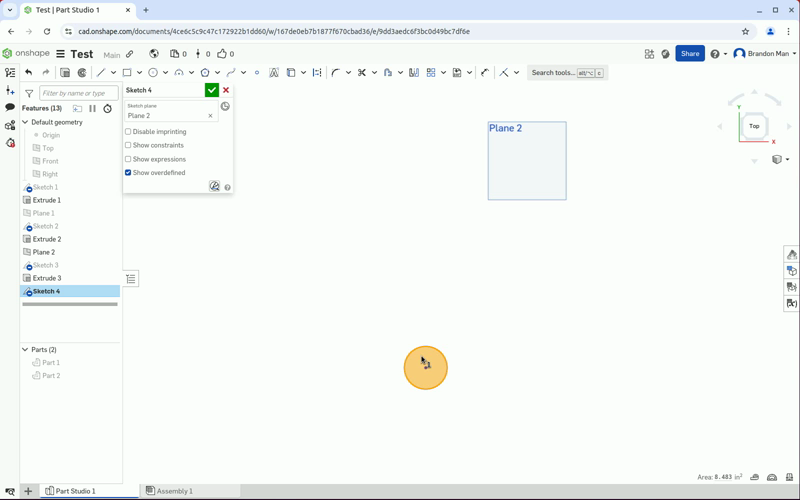
scroll(-6)
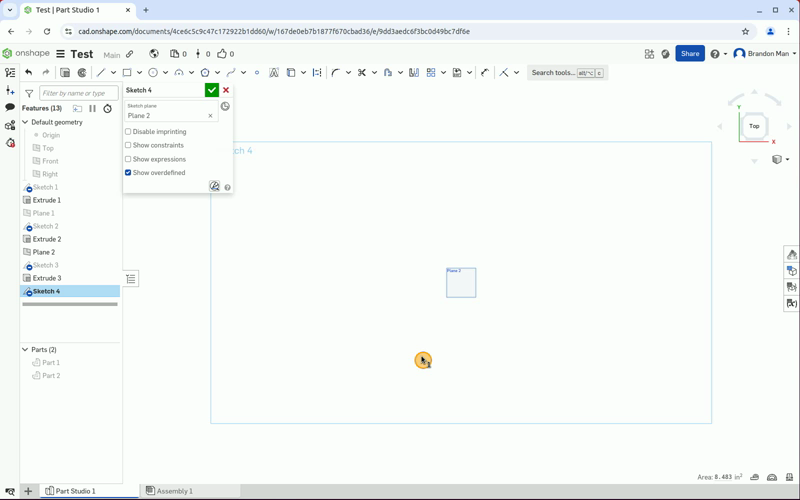
mouse_move(73, 352)
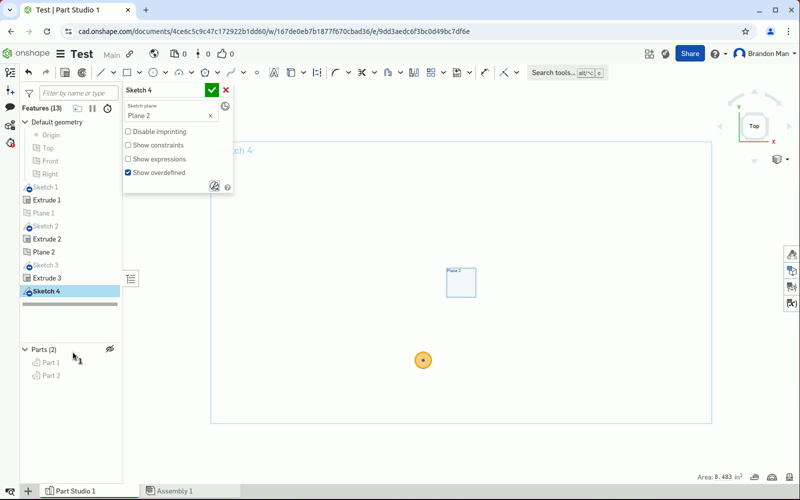
key(shift+y)
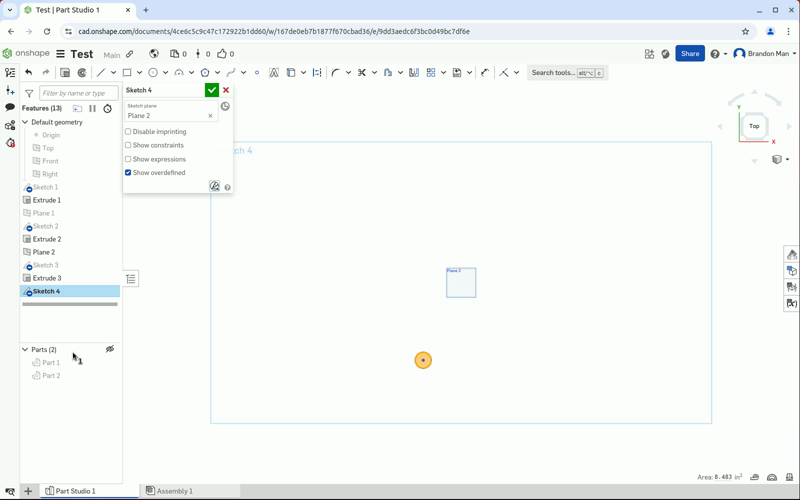
key(shift+e)
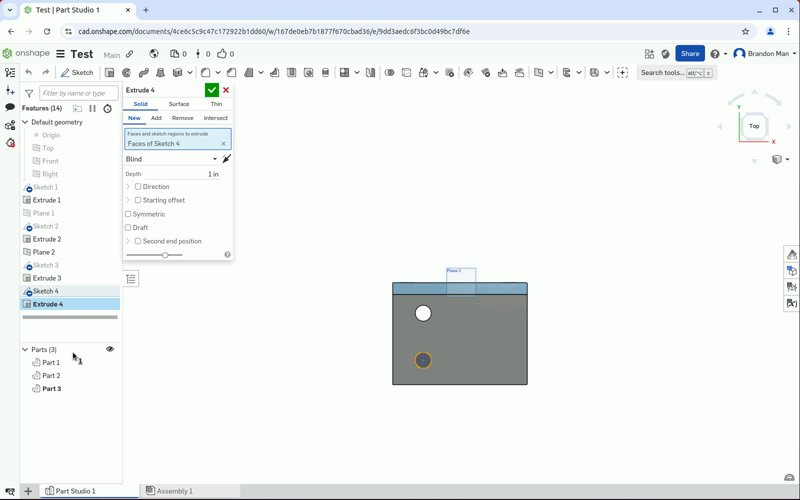
mouse_move(143, 106)
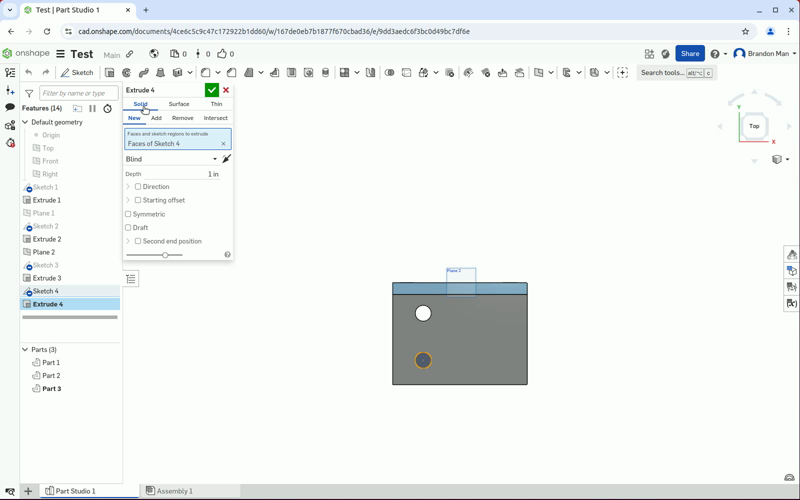
click(143, 106)
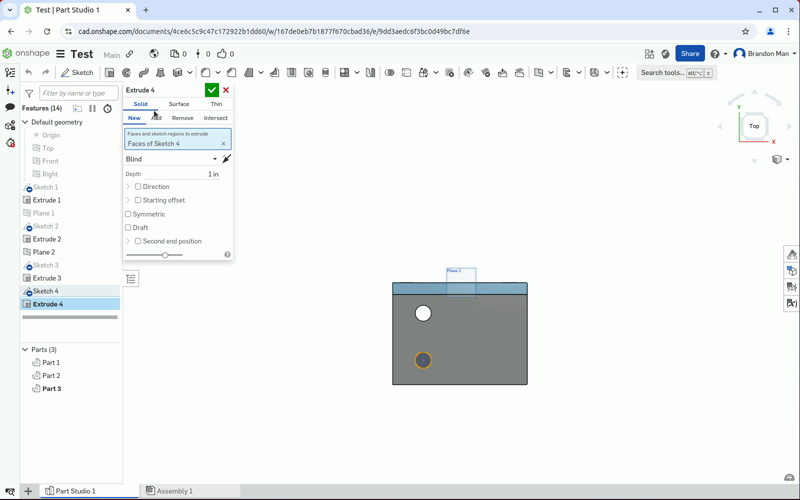
mouse_move(186, 120)
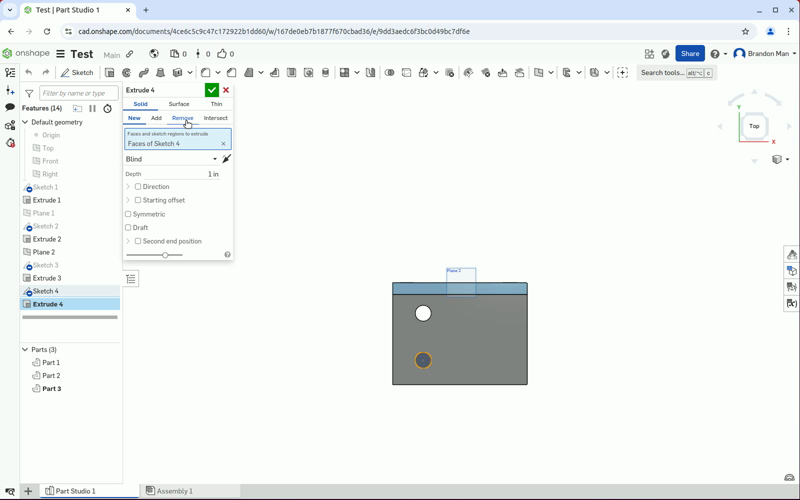
click(186, 120)
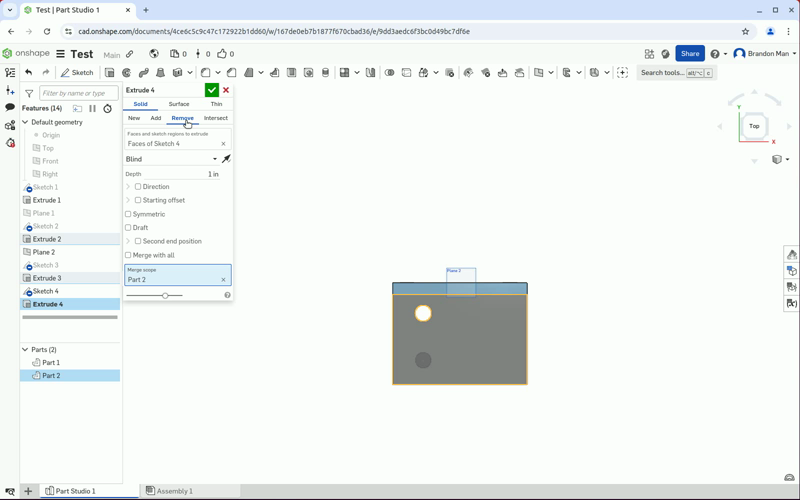
key(tab, 4)
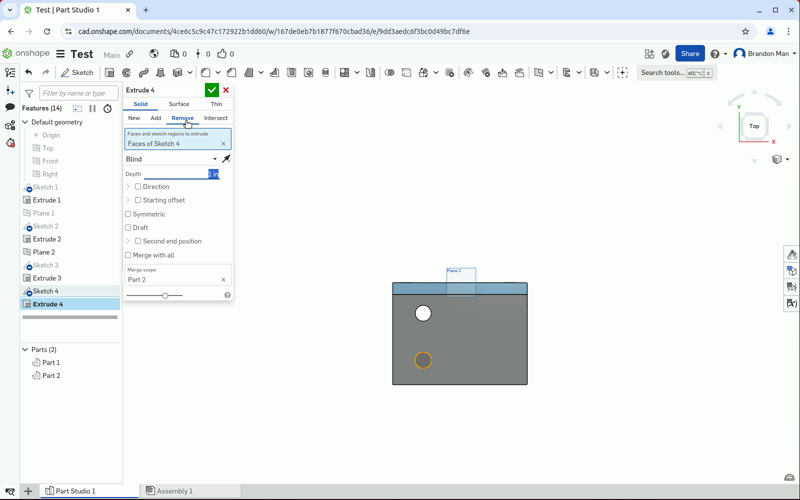
text(19.257)
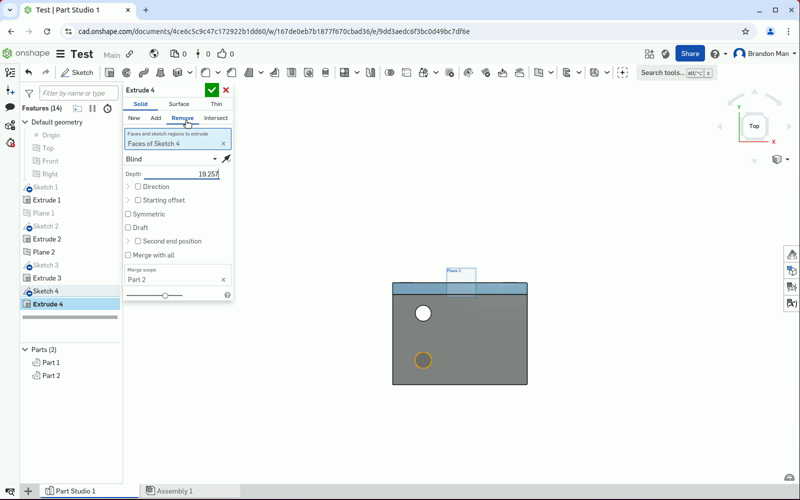
key(tab, 6)
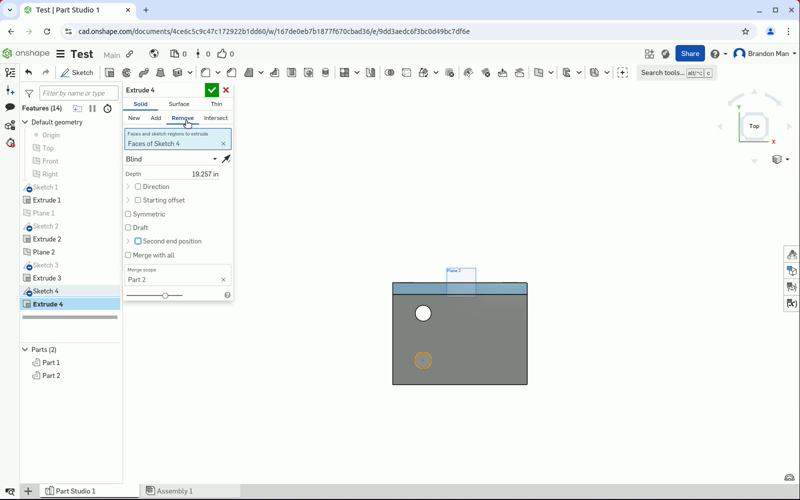
key(space)
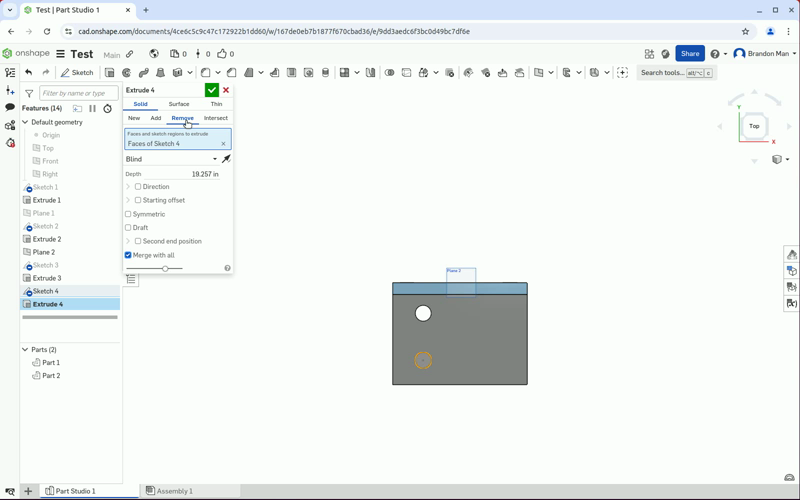
key(enter)
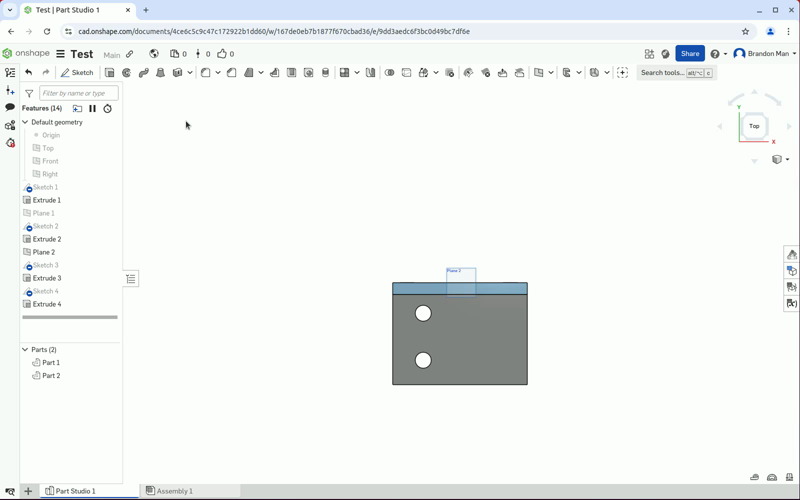
key(shift+h)
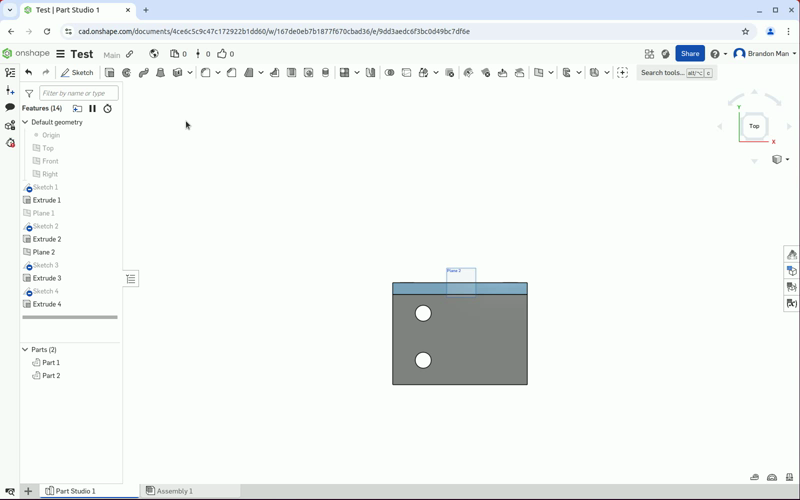
key(shift+h)
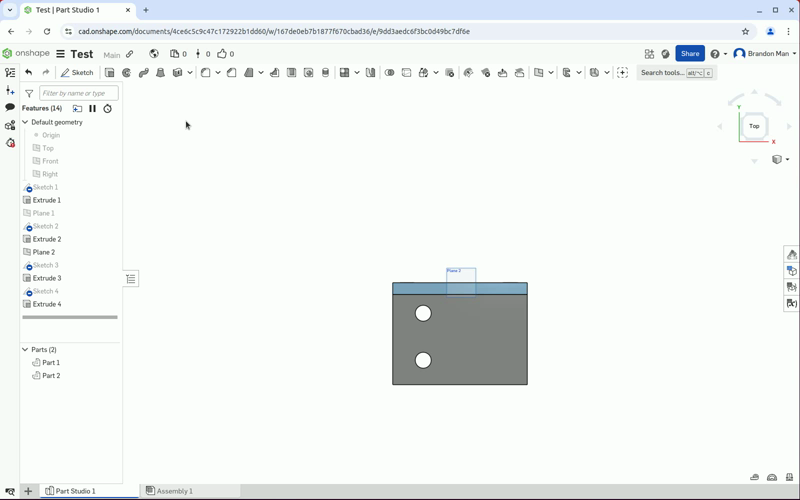
mouse_move(73, 189)
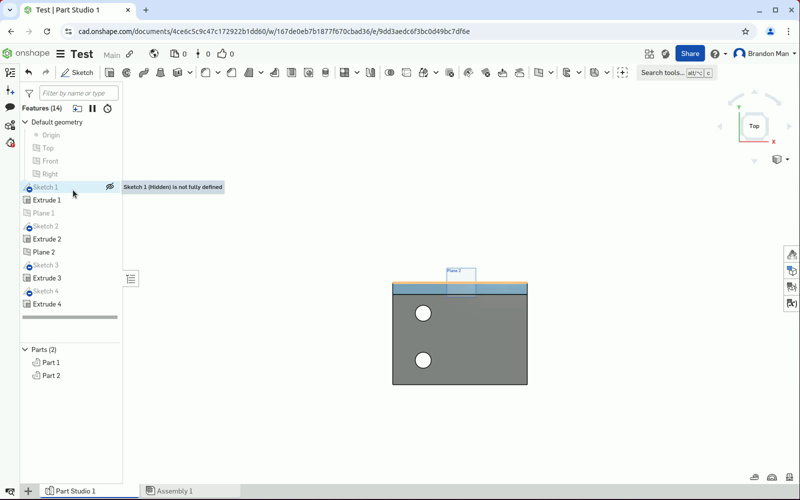
click(73, 189)
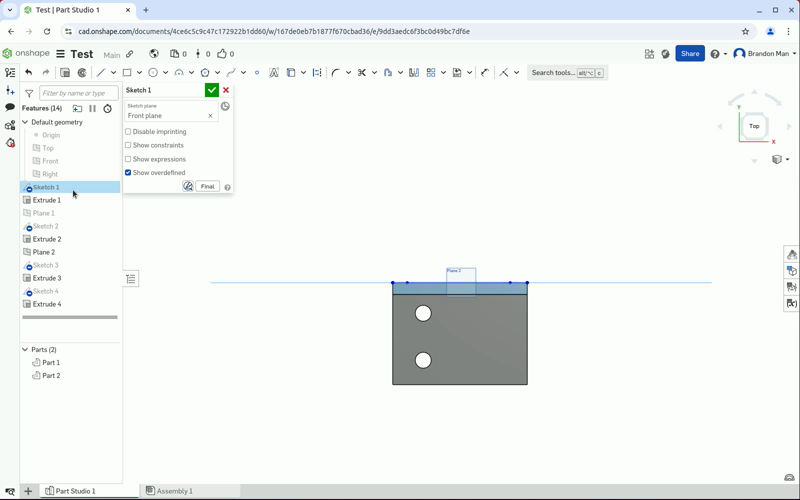
mouse_move(229, 92)
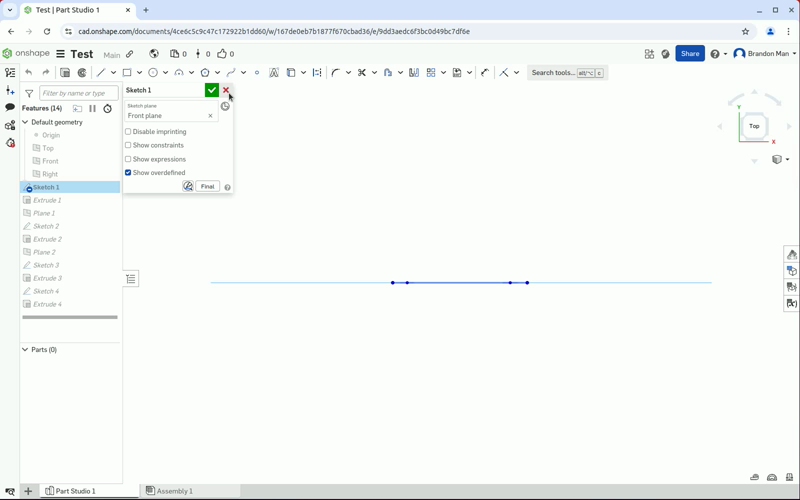
click(229, 92)
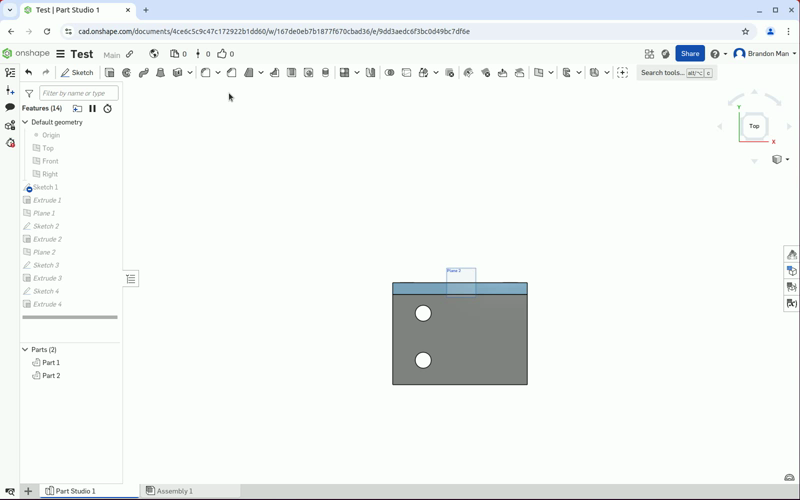
key(shift+s)
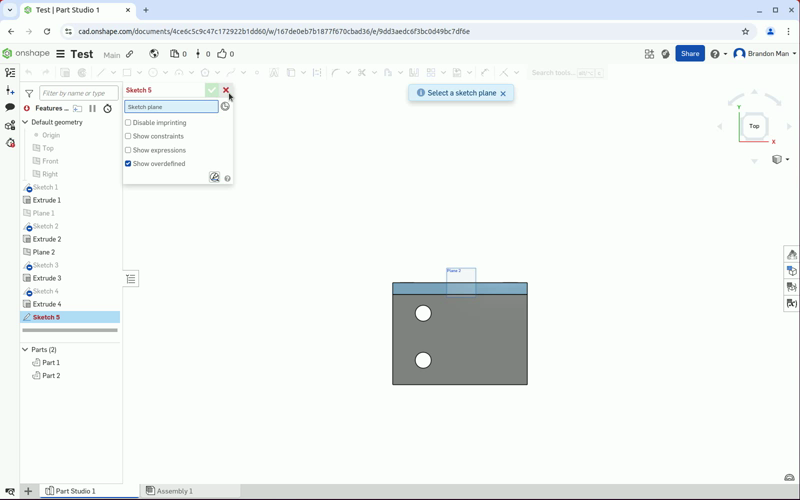
mouse_move(73, 254)
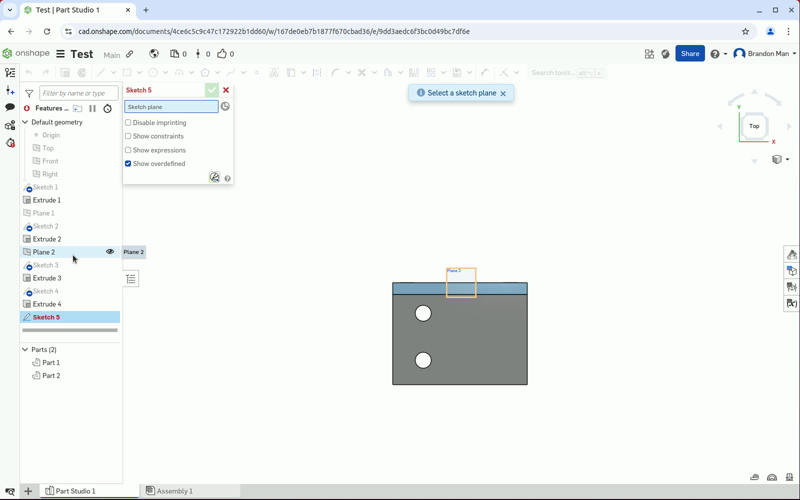
click(73, 254)
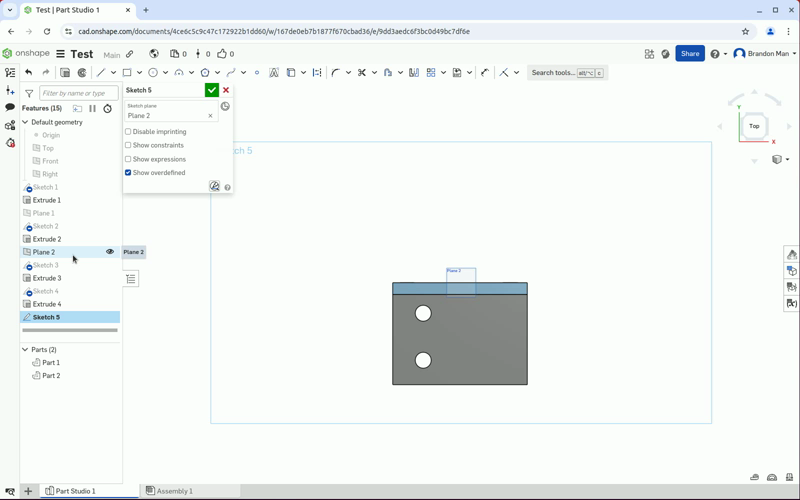
mouse_move(73, 352)
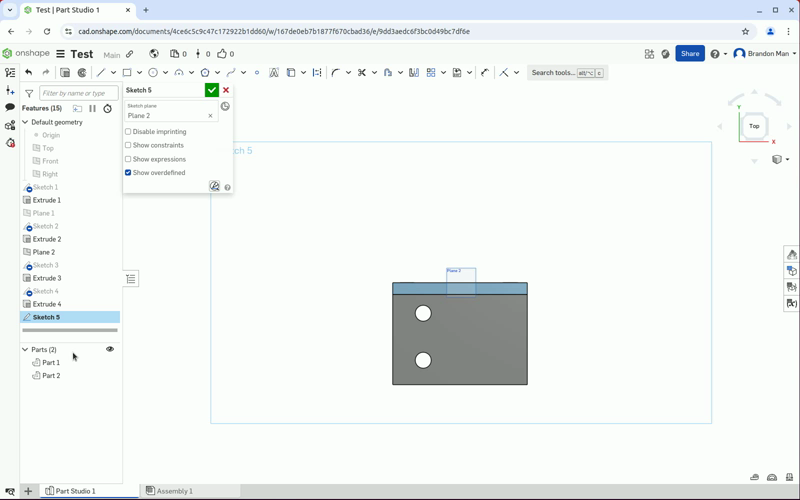
key(y)
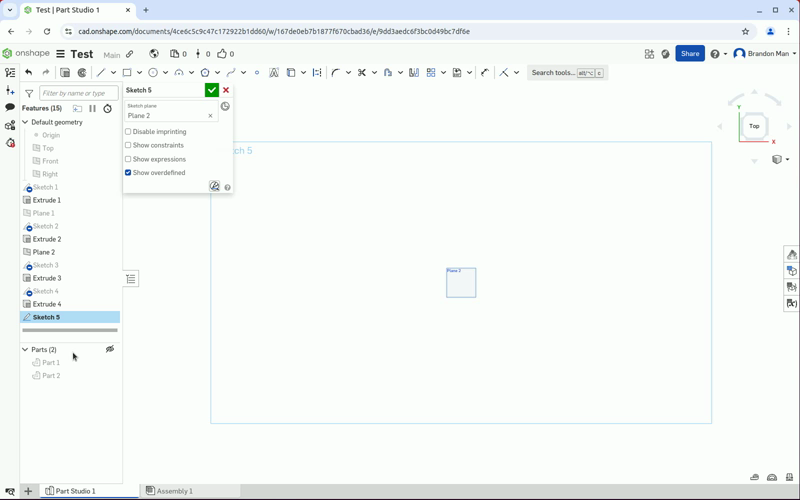
key(c)
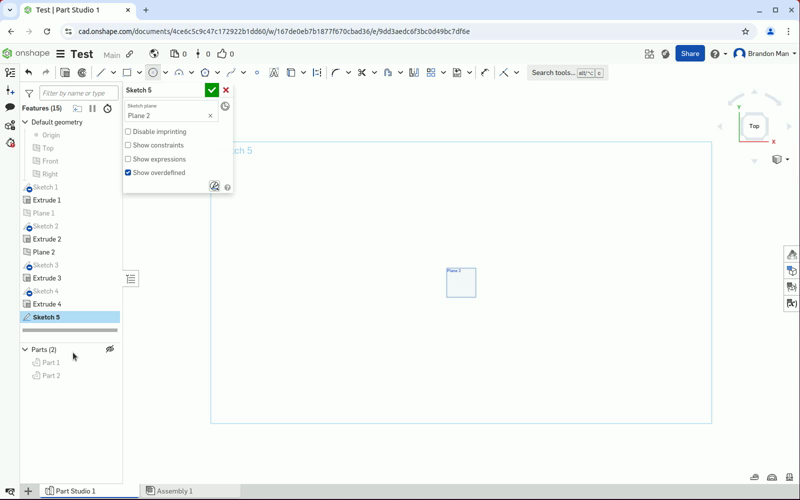
key_down(shift)
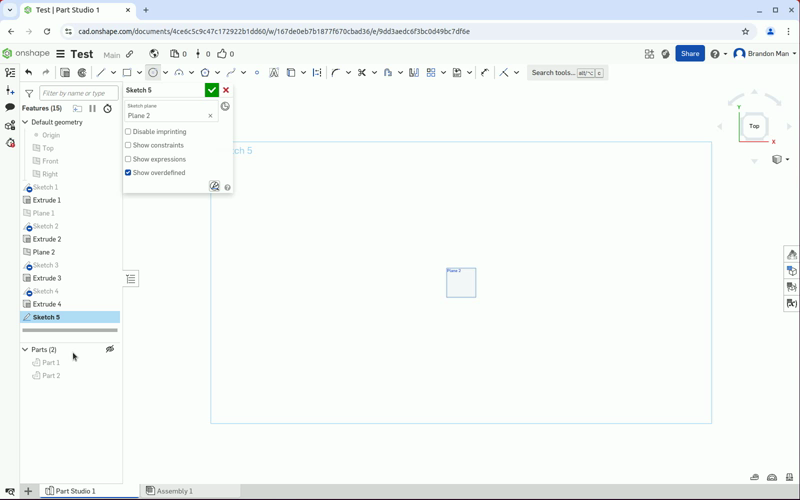
mouse_move(490, 360)
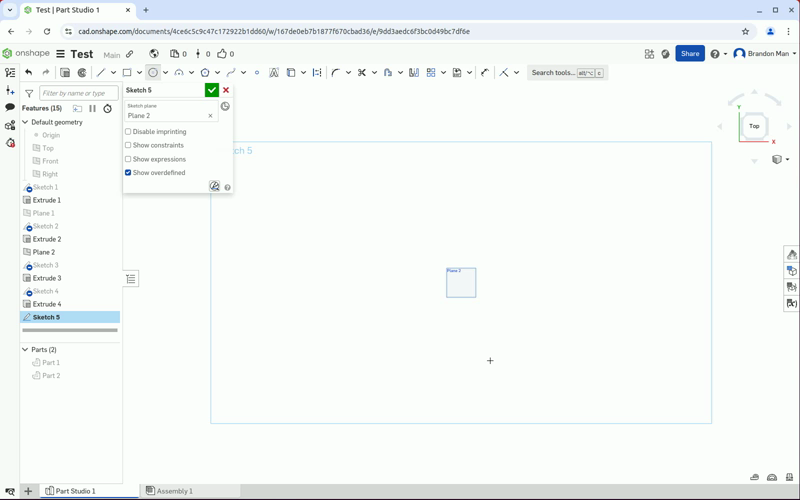
click(490, 360)
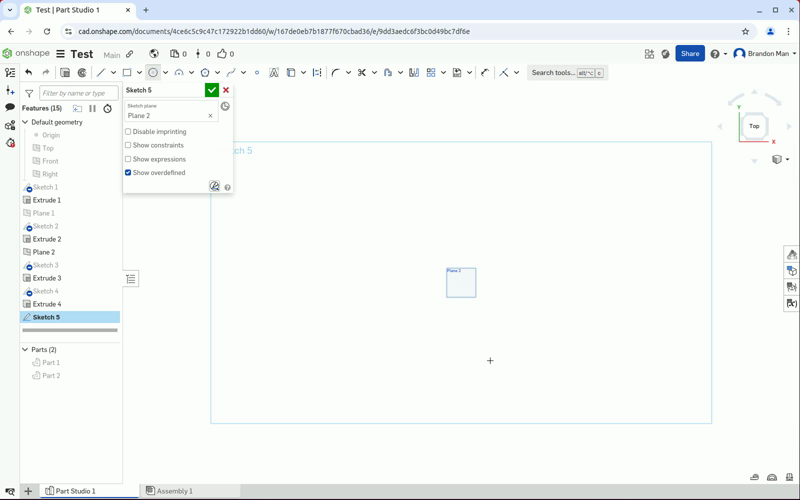
key_up(shift)
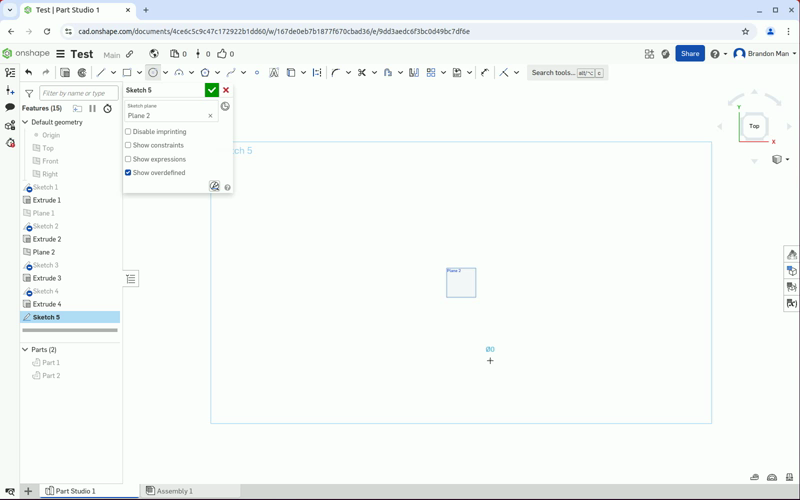
mouse_move(498, 360)
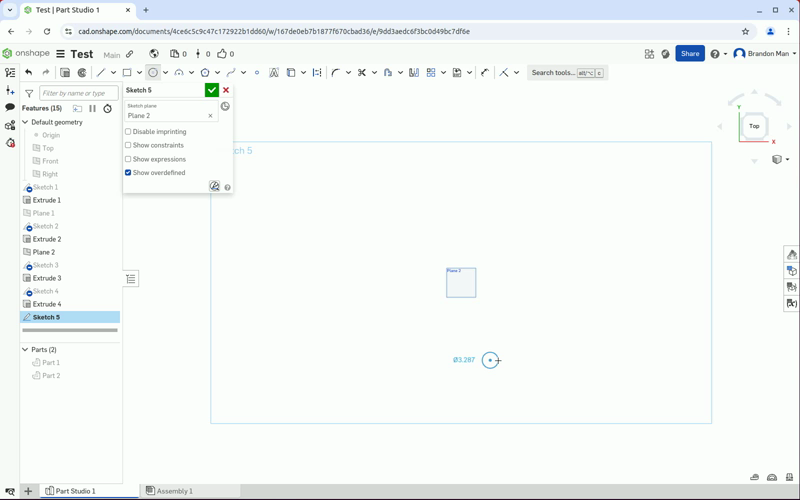
click(498, 360)
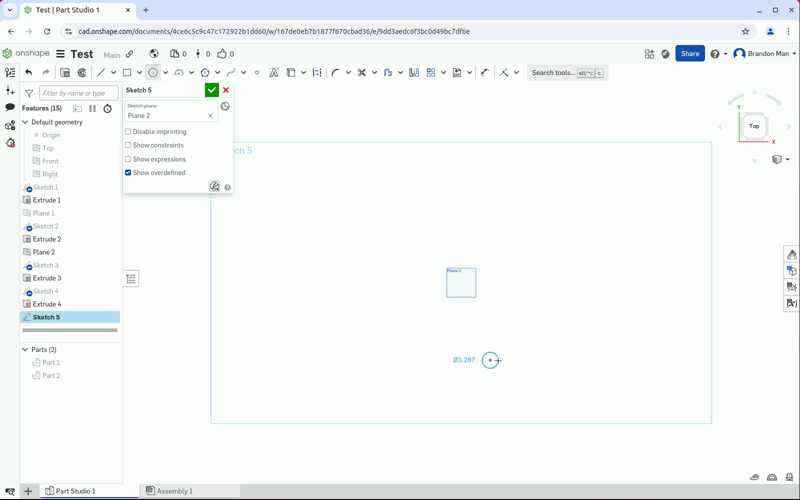
key(esc)
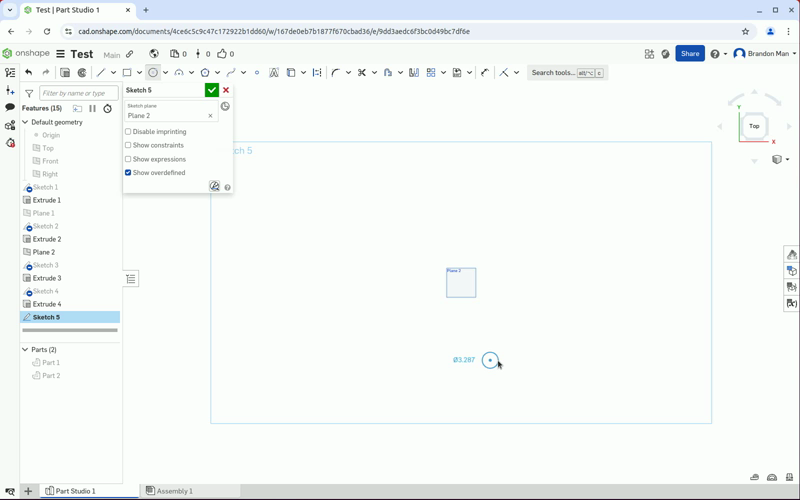
mouse_move(495, 359)
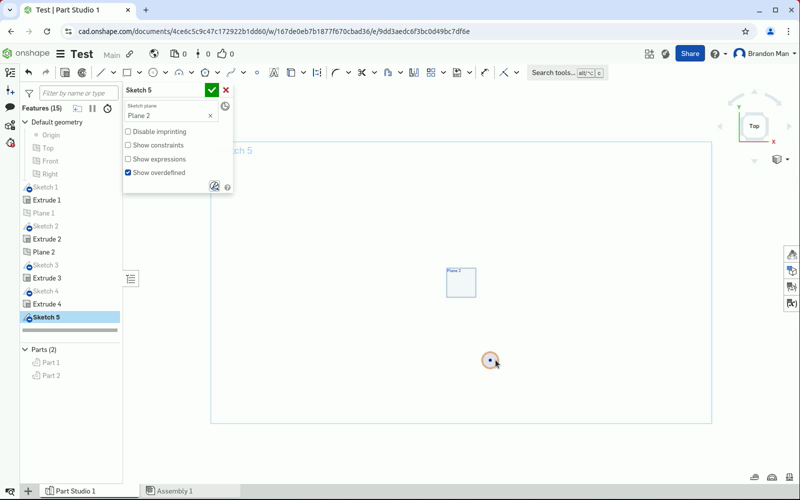
scroll(6)
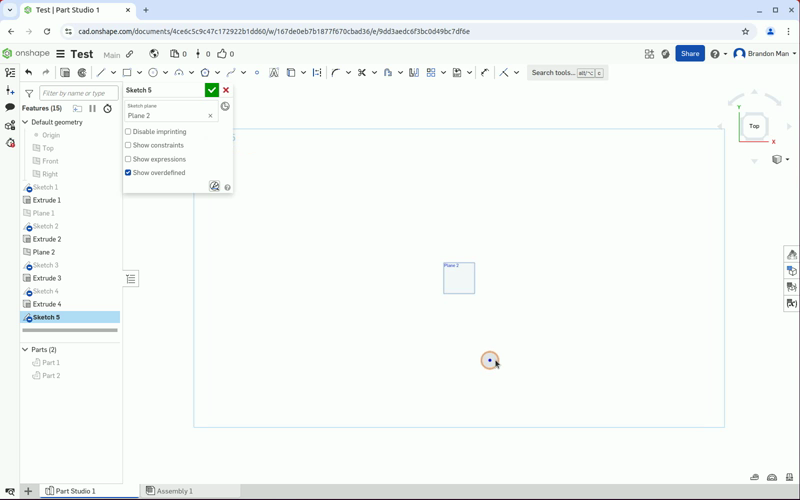
scroll(6)
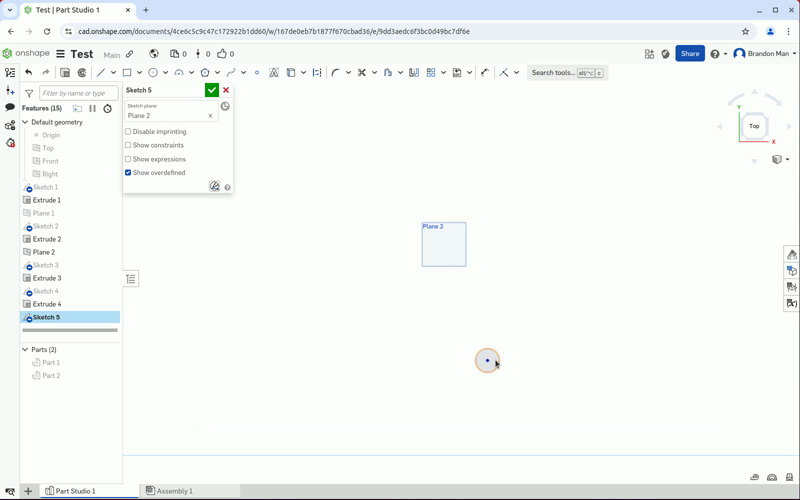
scroll(6)
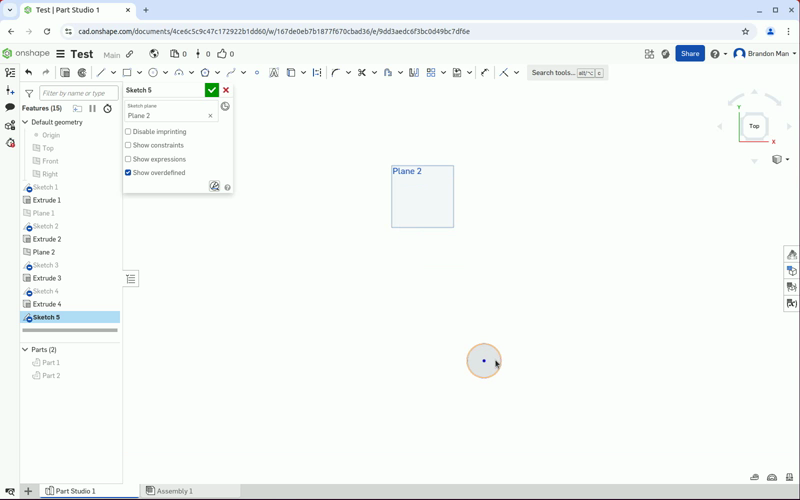
scroll(6)
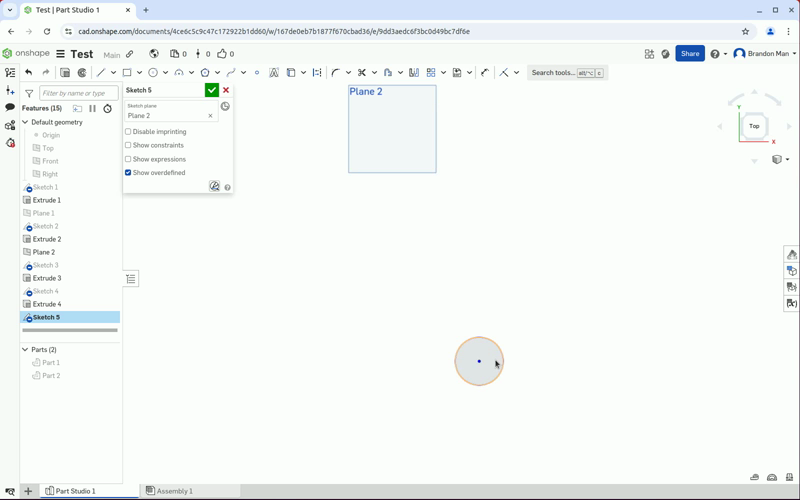
scroll(6)
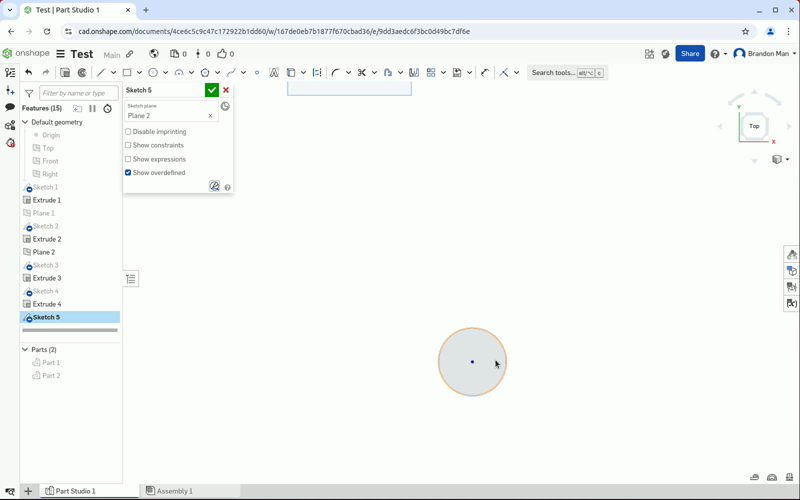
scroll(6)
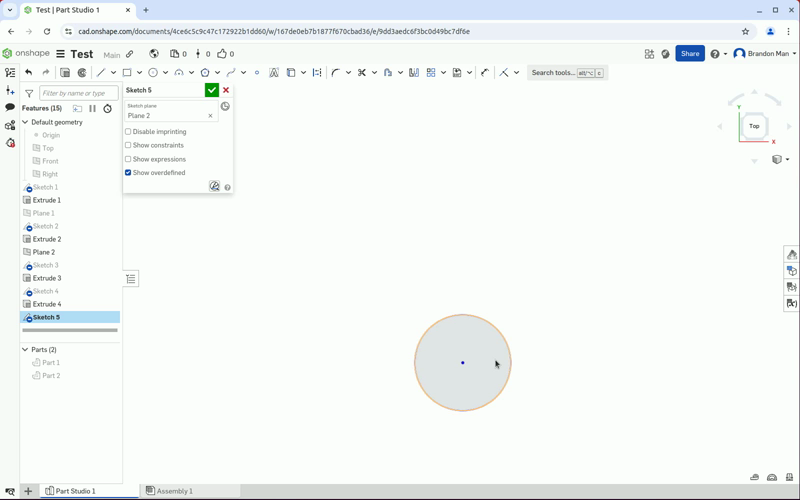
scroll(6)
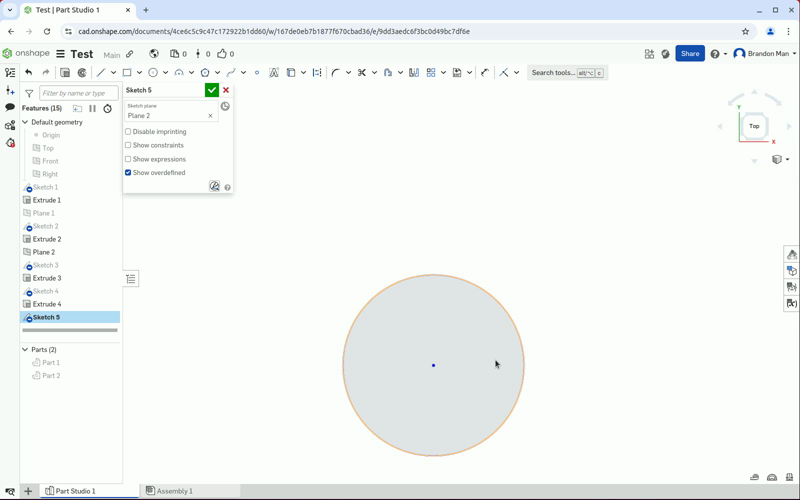
click(495, 359)
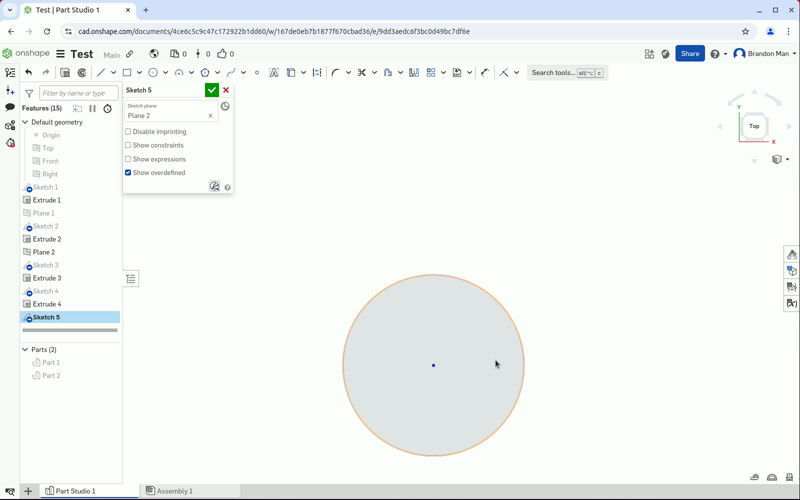
scroll(-6)
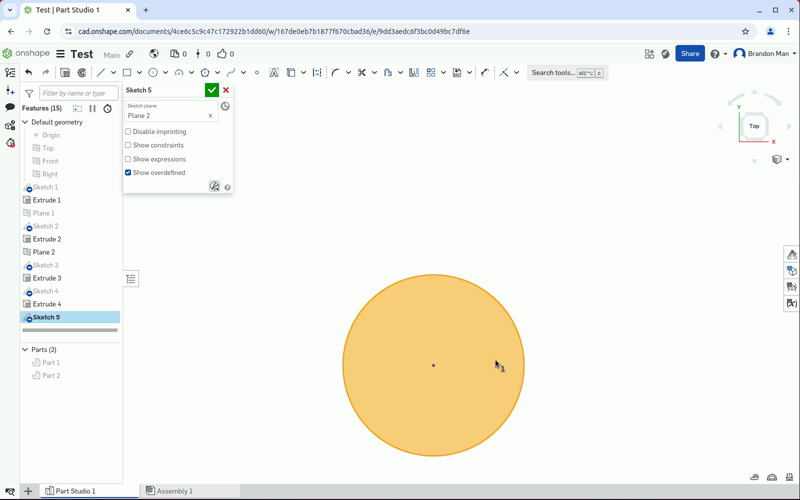
scroll(-6)
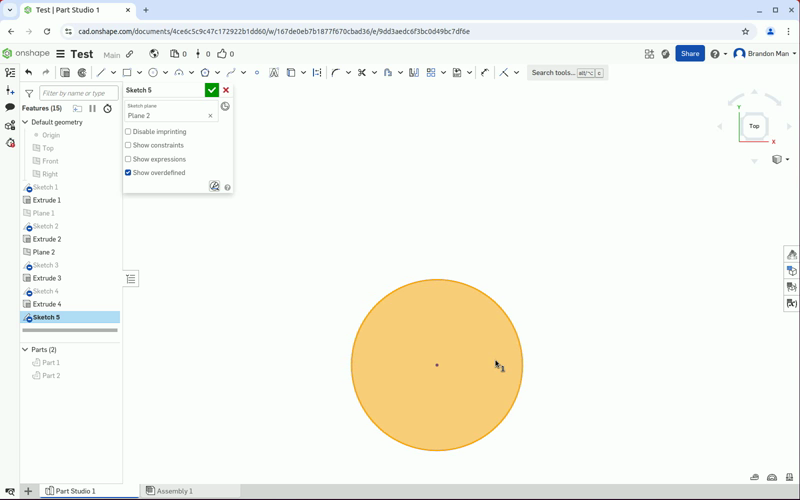
scroll(-6)
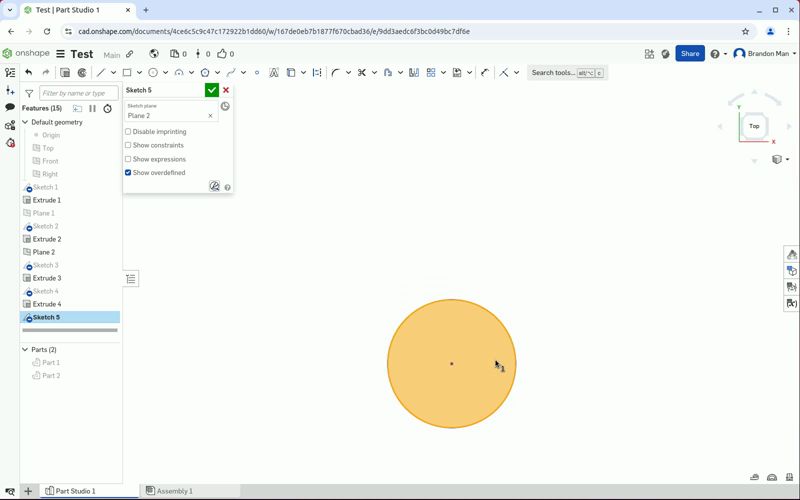
scroll(-6)
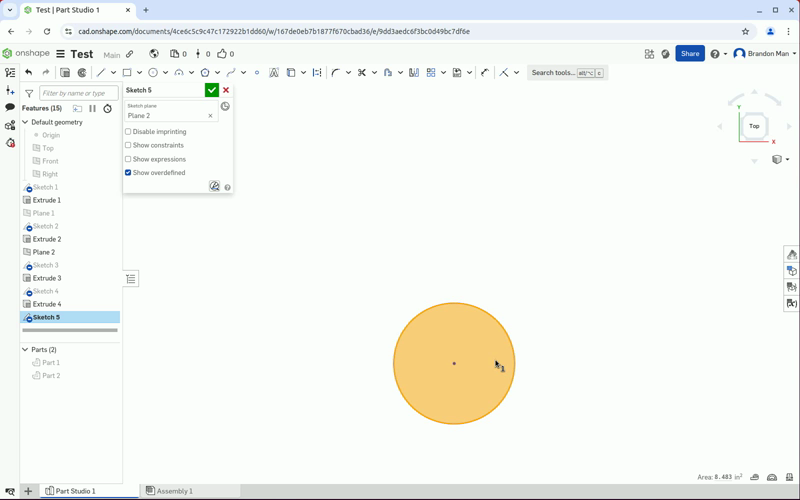
scroll(-6)
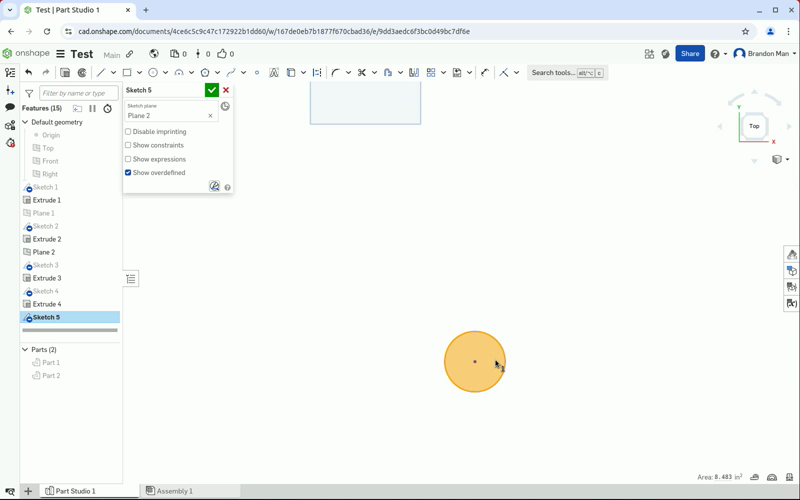
scroll(-6)
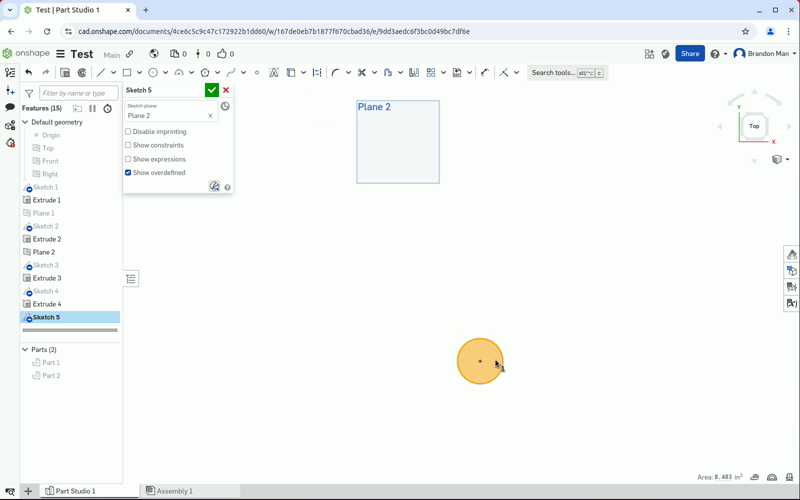
scroll(-6)
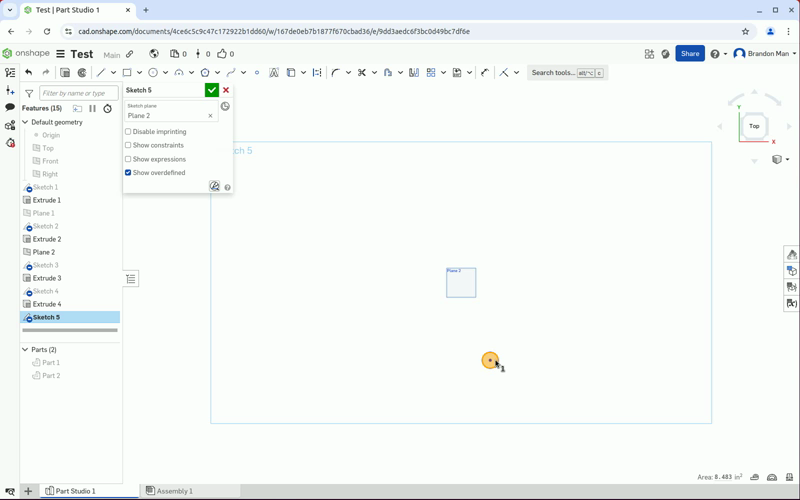
mouse_move(73, 352)
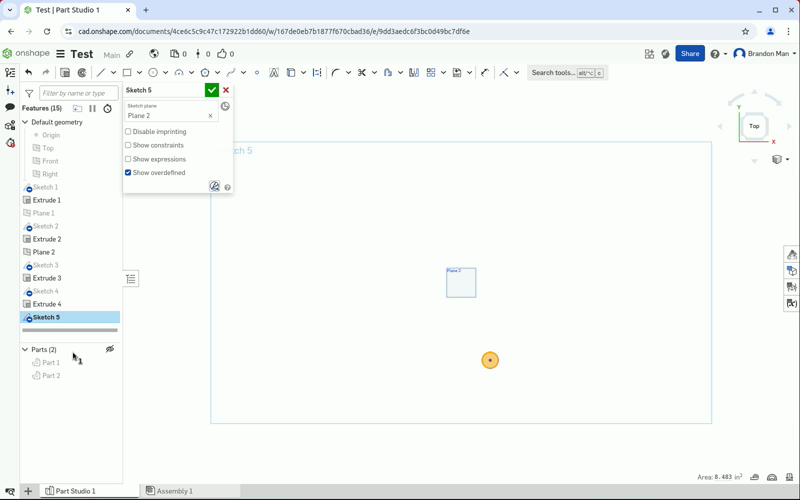
key(shift+y)
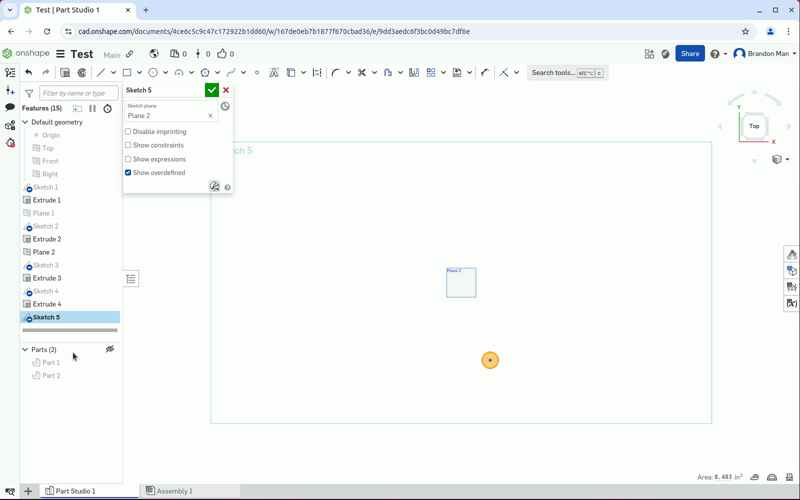
key(shift+e)
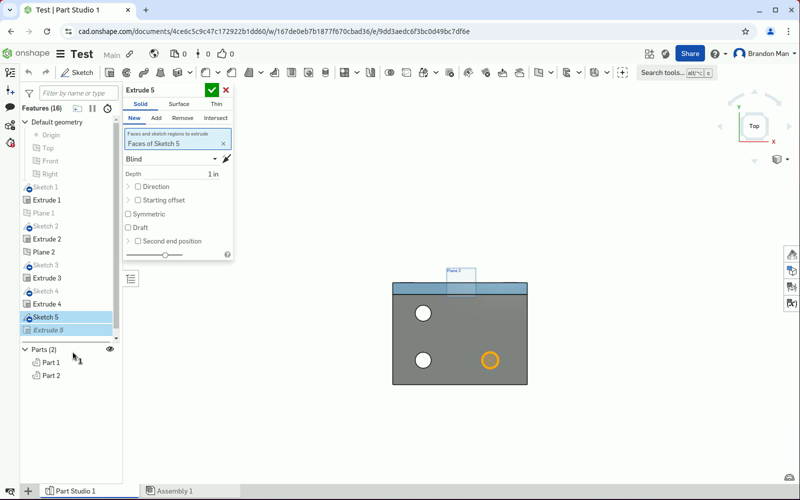
mouse_move(143, 106)
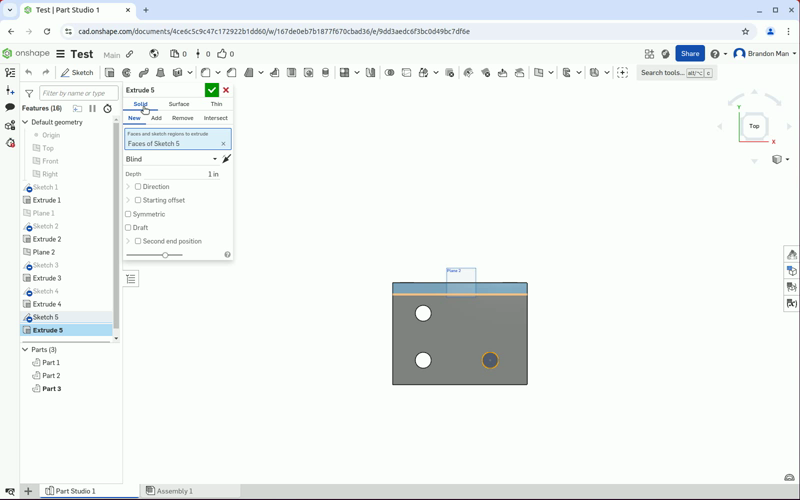
click(143, 106)
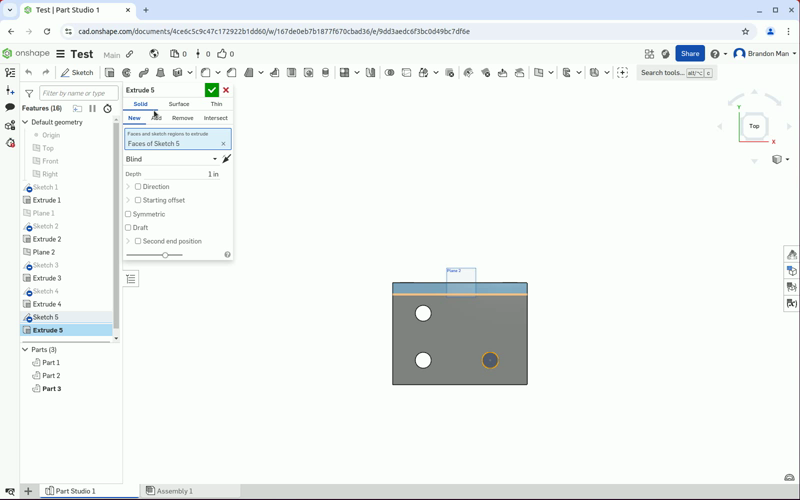
mouse_move(186, 120)
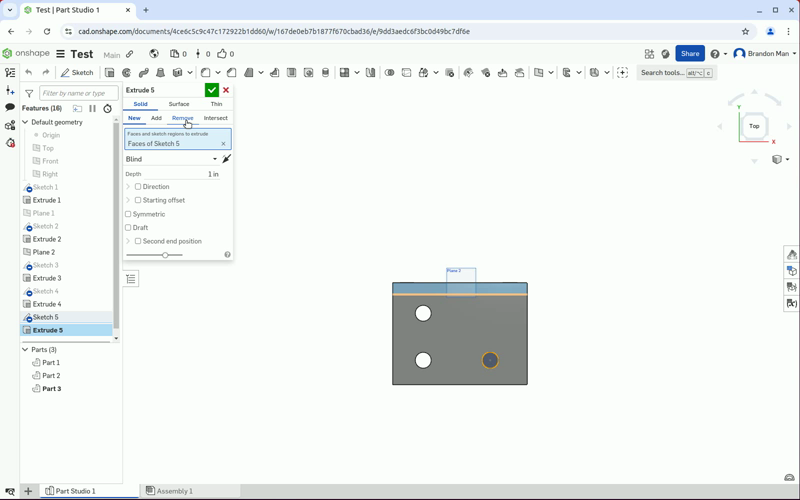
click(186, 120)
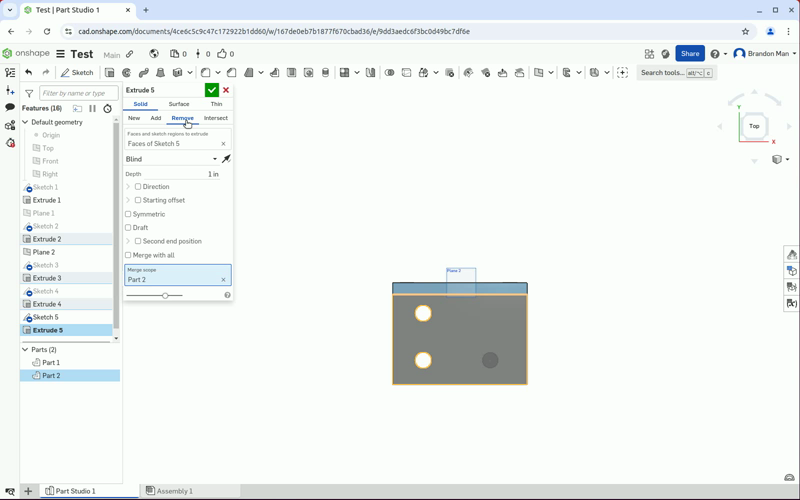
key(tab, 4)
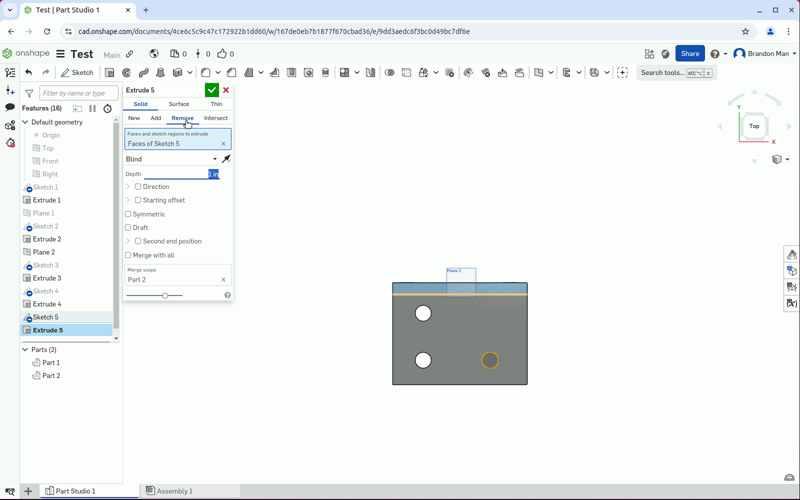
text(19.257)
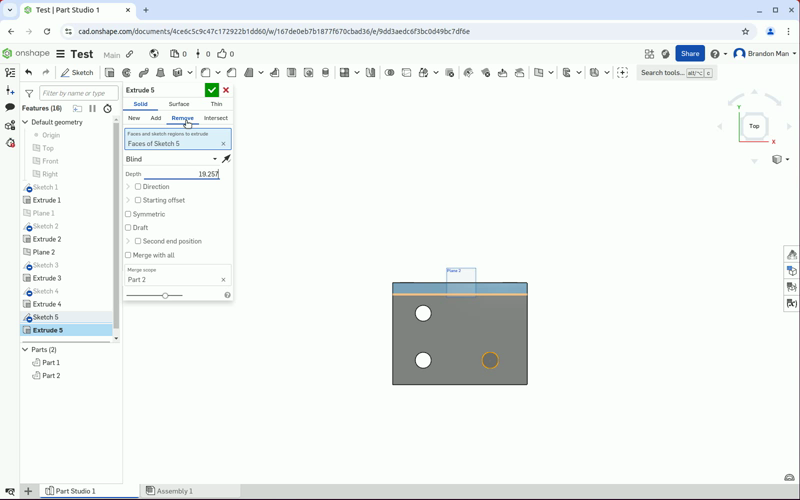
key(tab, 6)
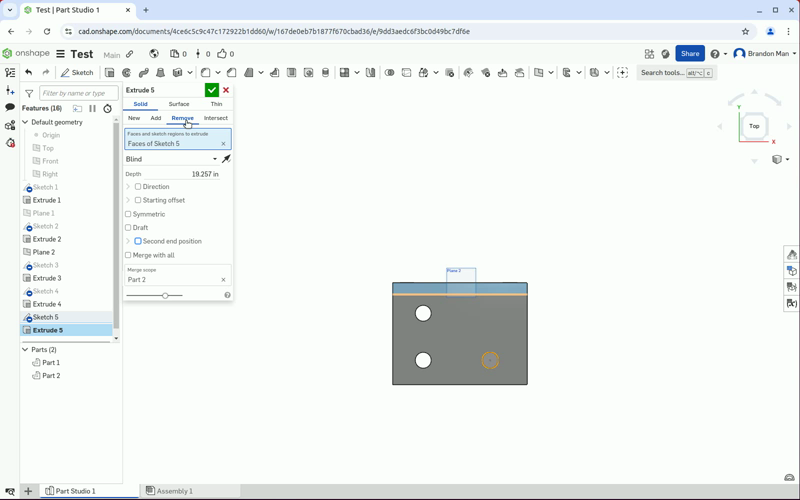
key(space)
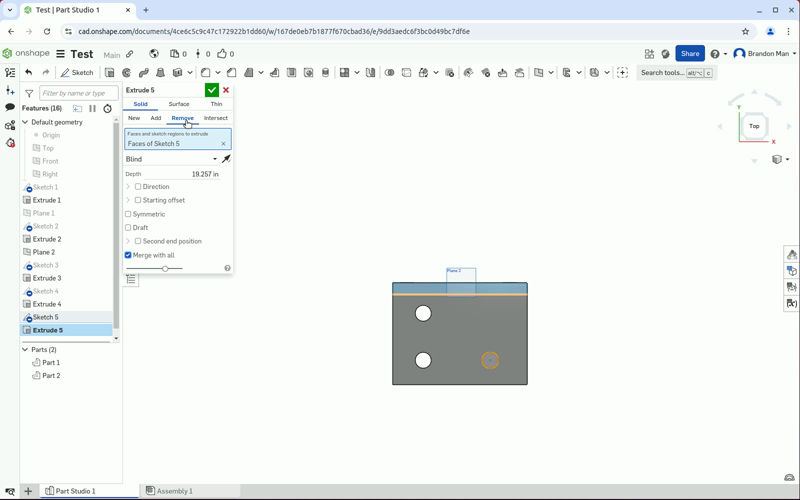
key(enter)
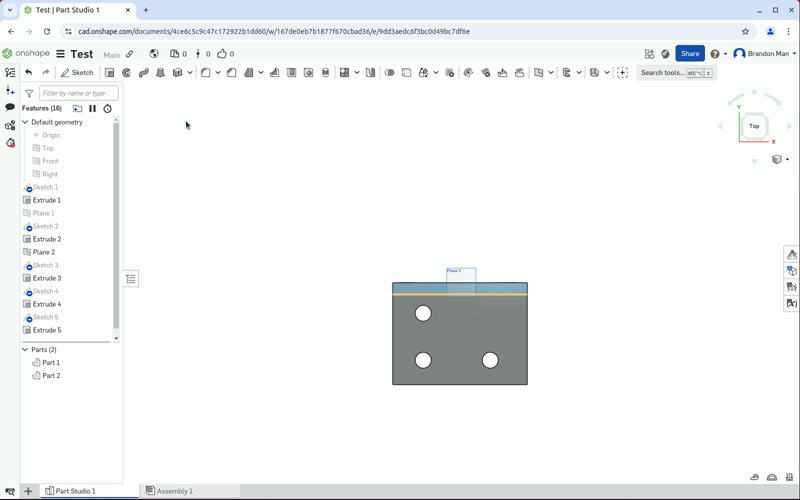
key(shift+h)
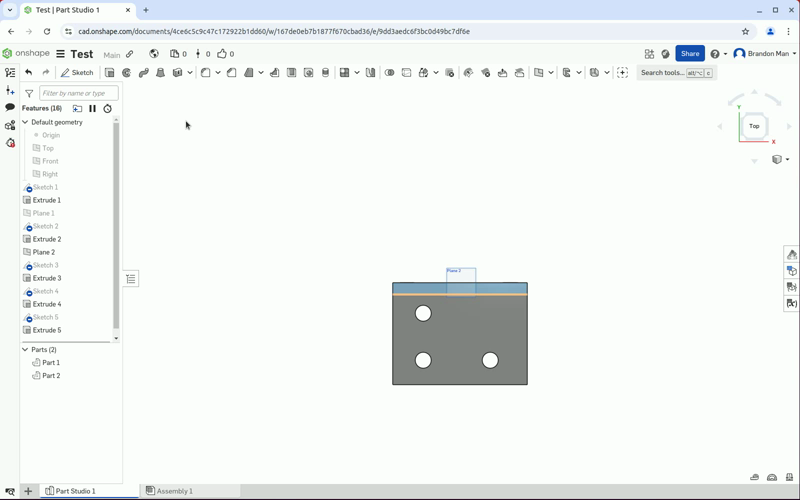
key(shift+h)
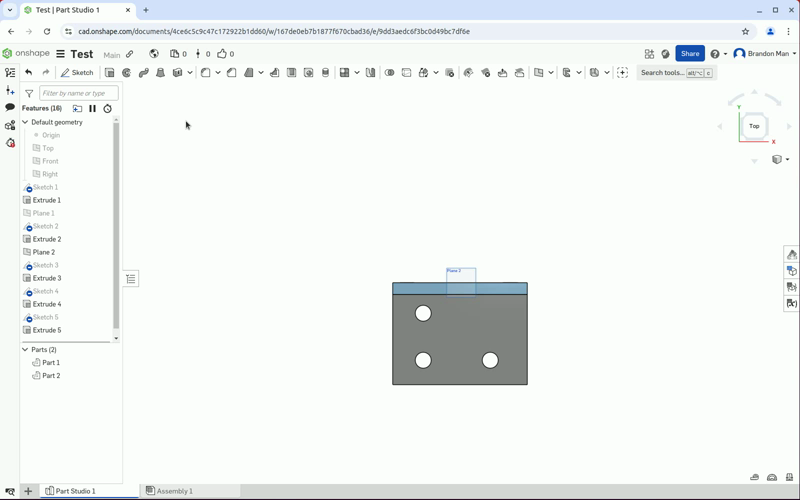
mouse_move(69, 189)
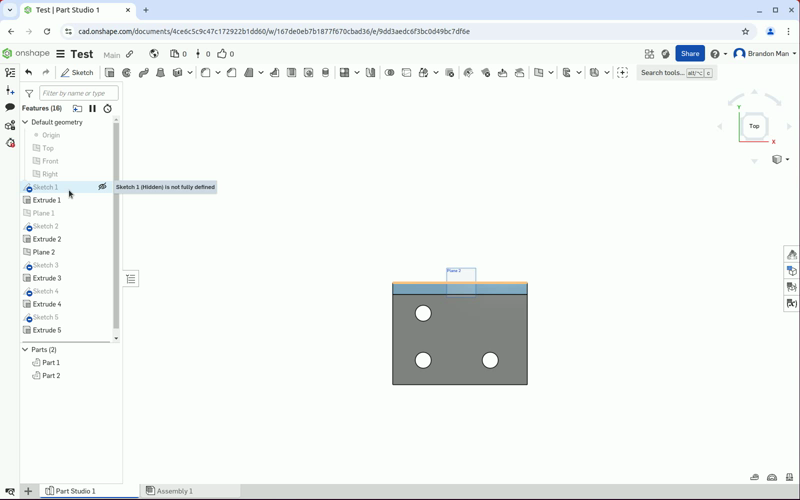
click(69, 189)
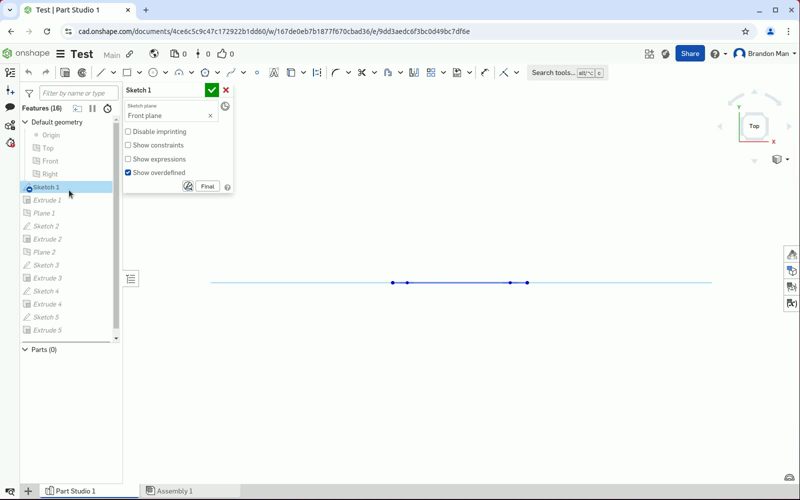
mouse_move(229, 92)
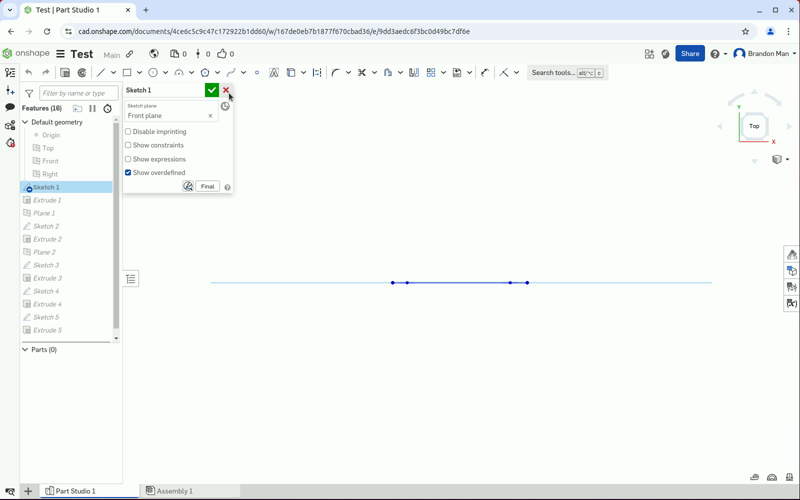
click(229, 92)
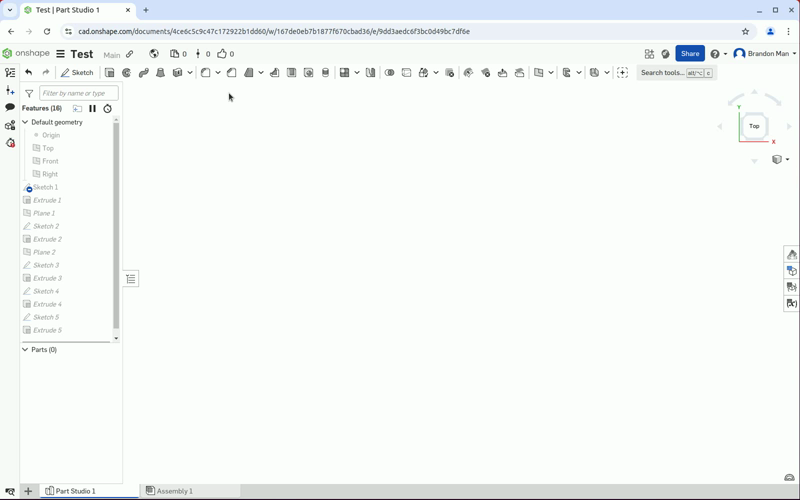
key(shift+s)
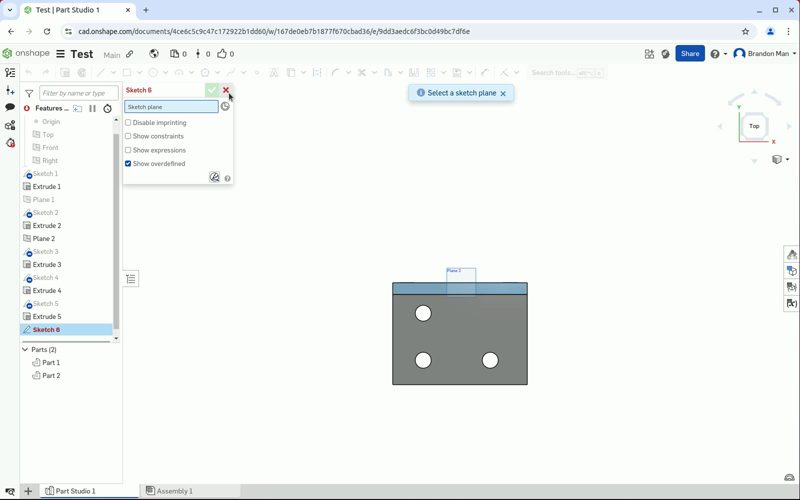
mouse_move(69, 241)
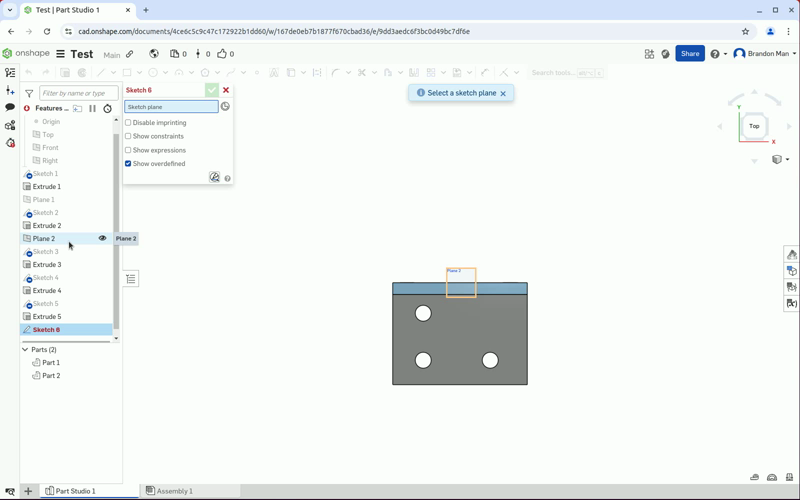
click(69, 241)
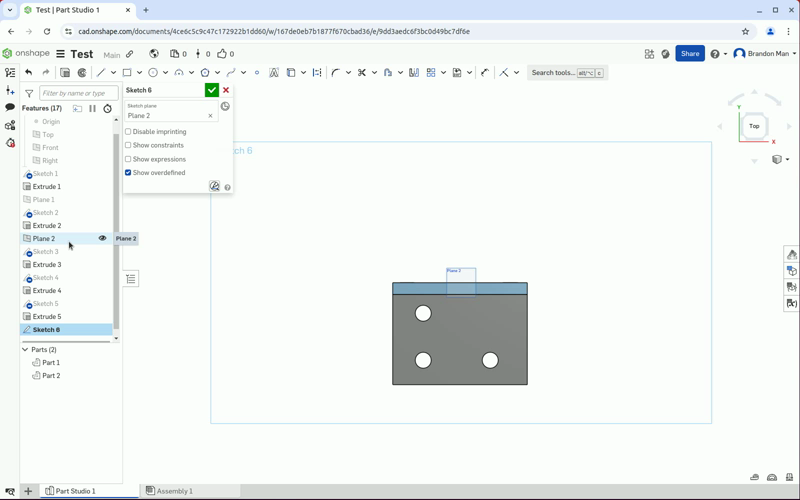
mouse_move(73, 352)
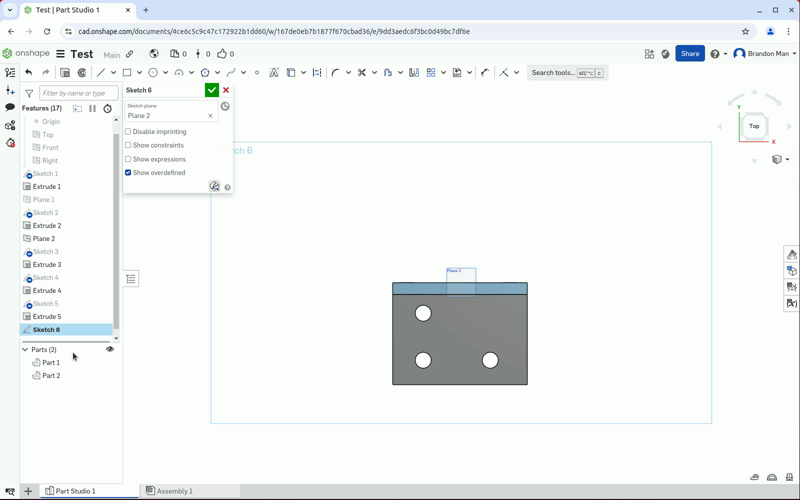
key(y)
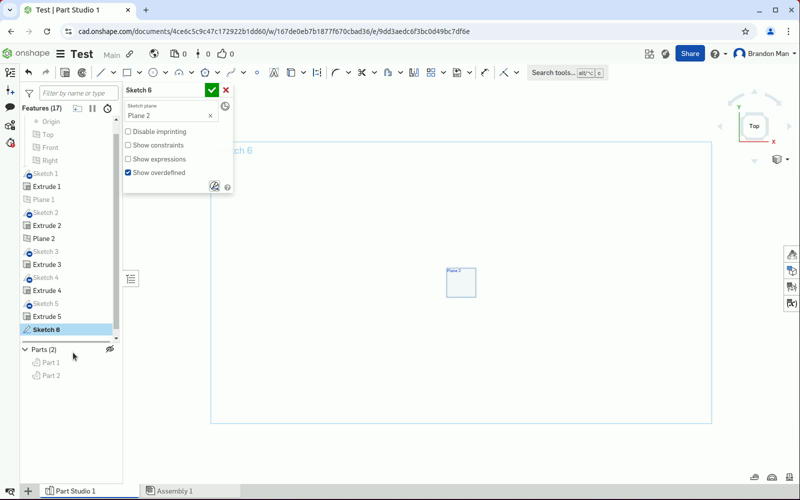
key(c)
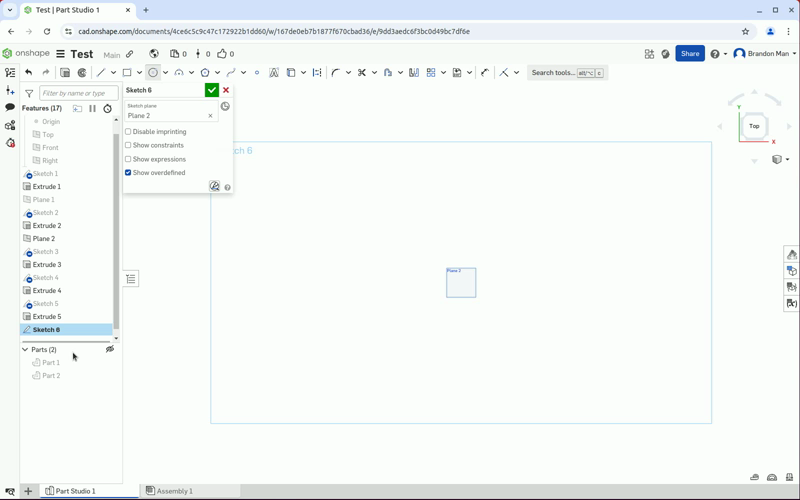
key_down(shift)
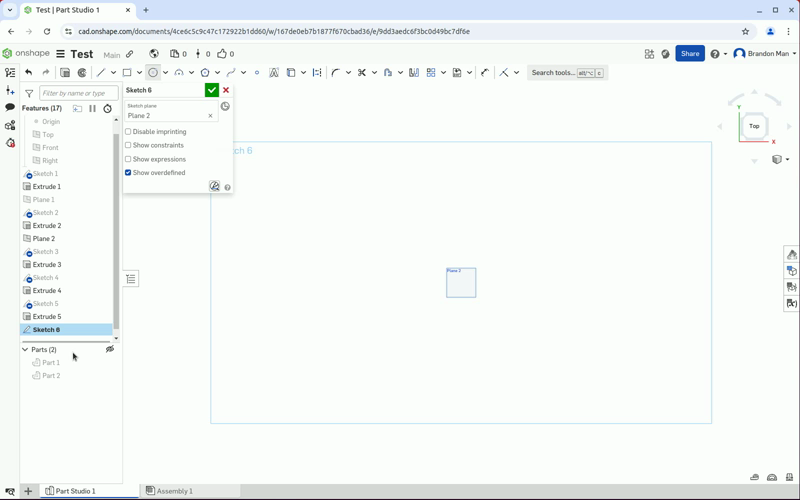
mouse_move(490, 313)
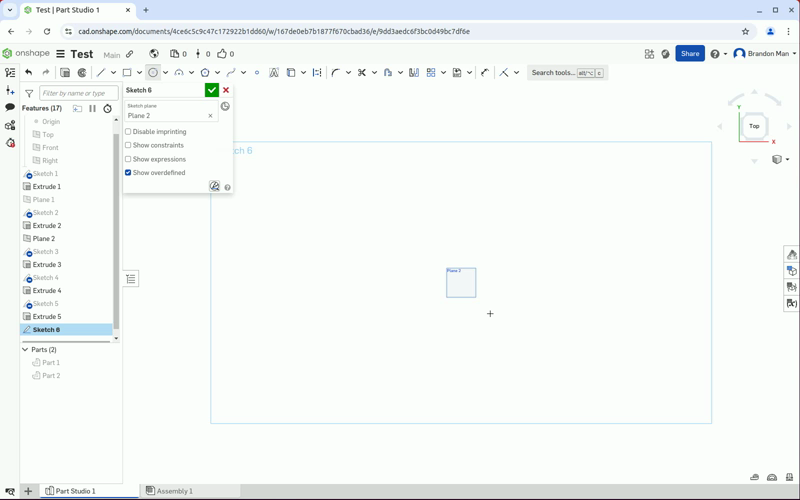
click(490, 313)
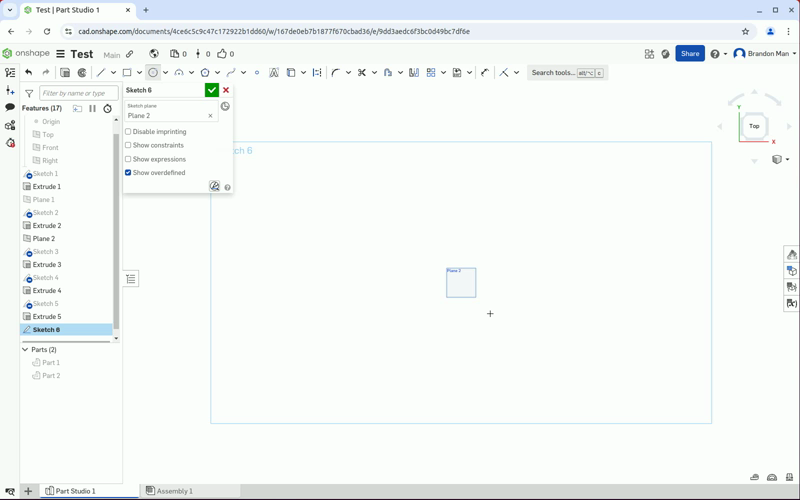
key_up(shift)
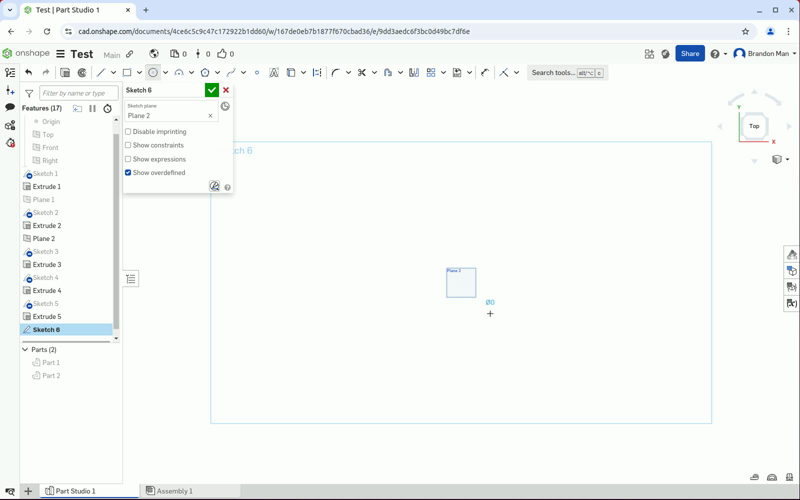
mouse_move(498, 313)
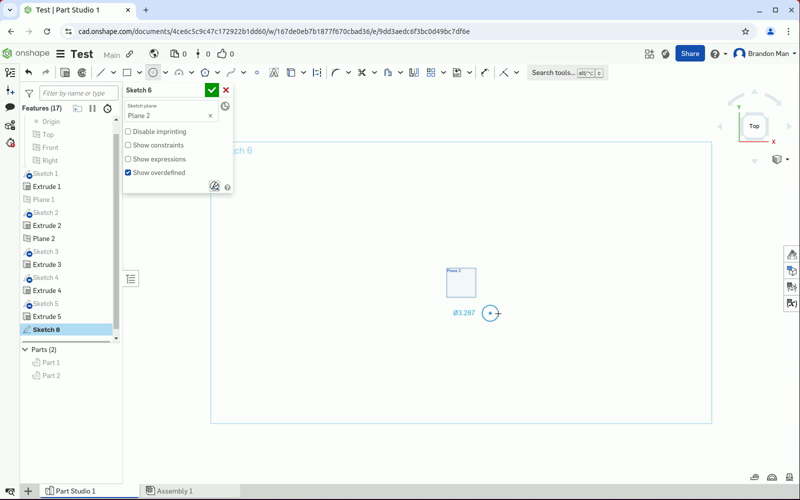
click(498, 313)
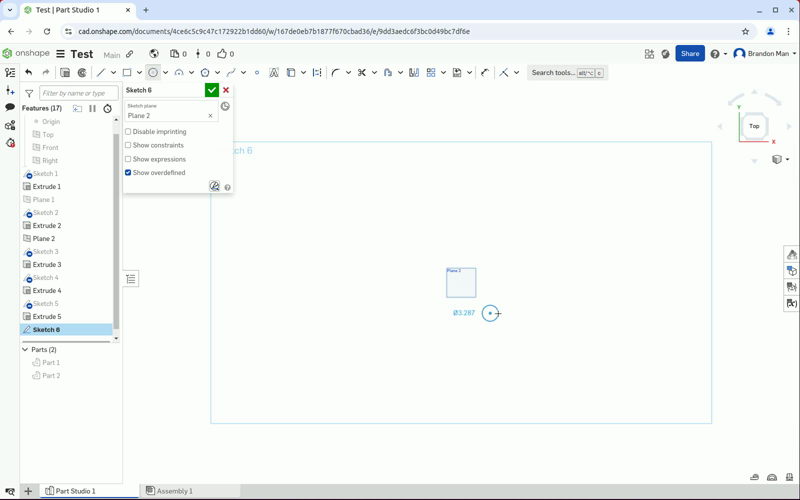
key(esc)
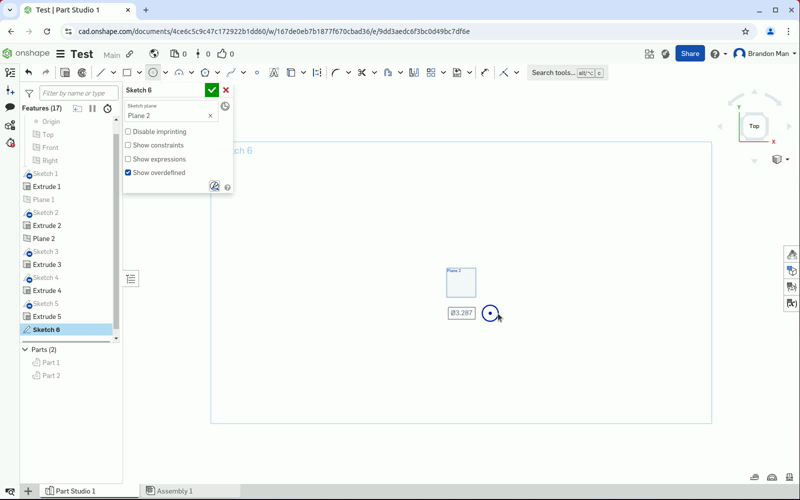
mouse_move(487, 306)
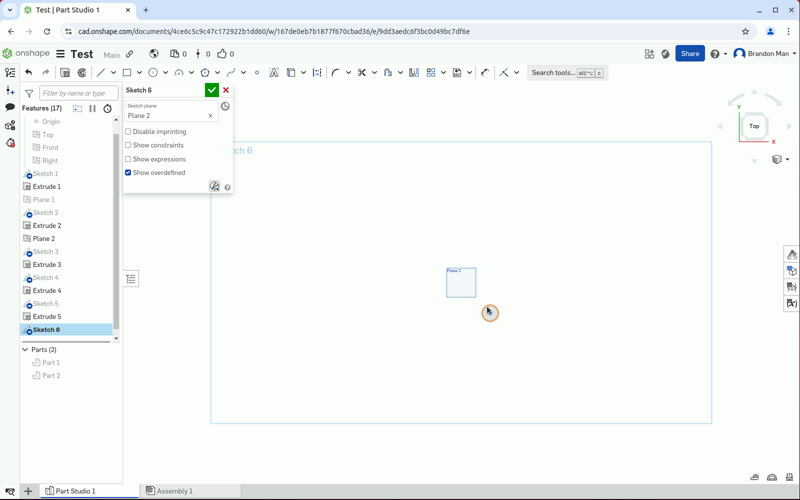
scroll(6)
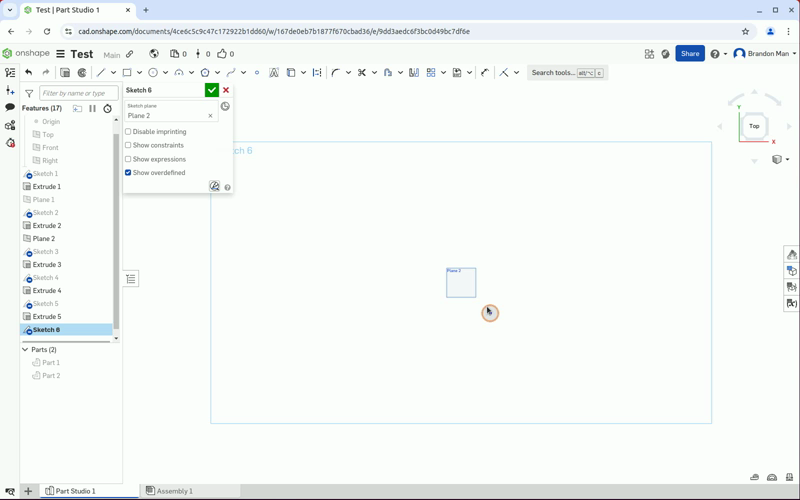
scroll(6)
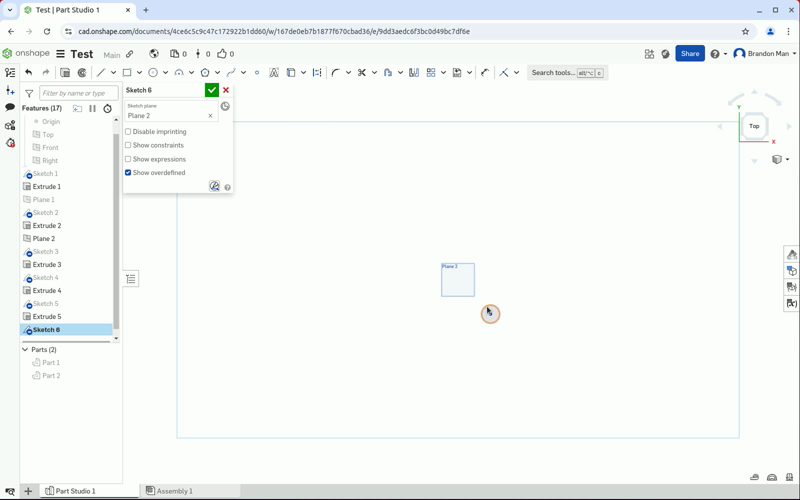
scroll(6)
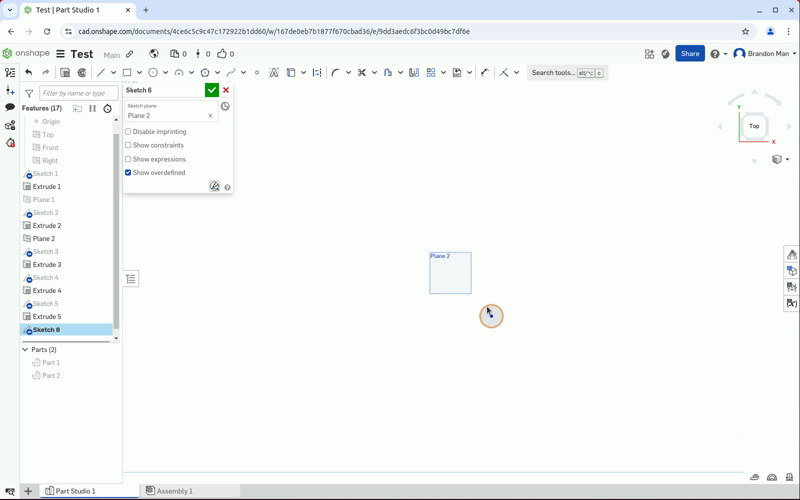
scroll(6)
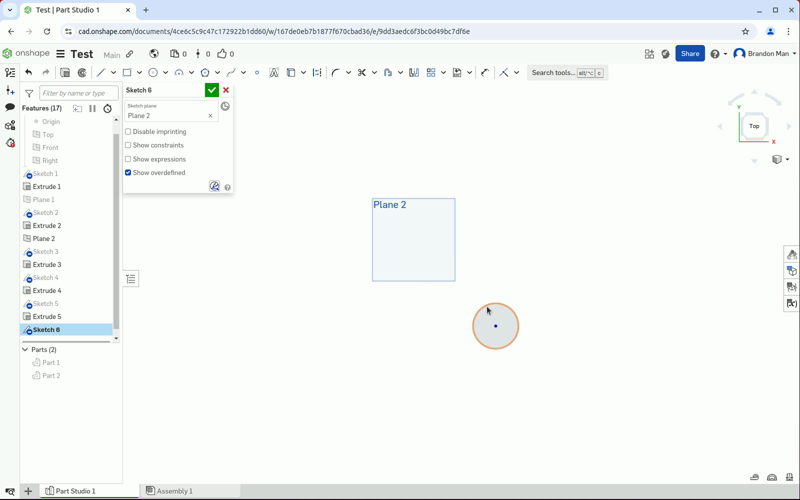
scroll(6)
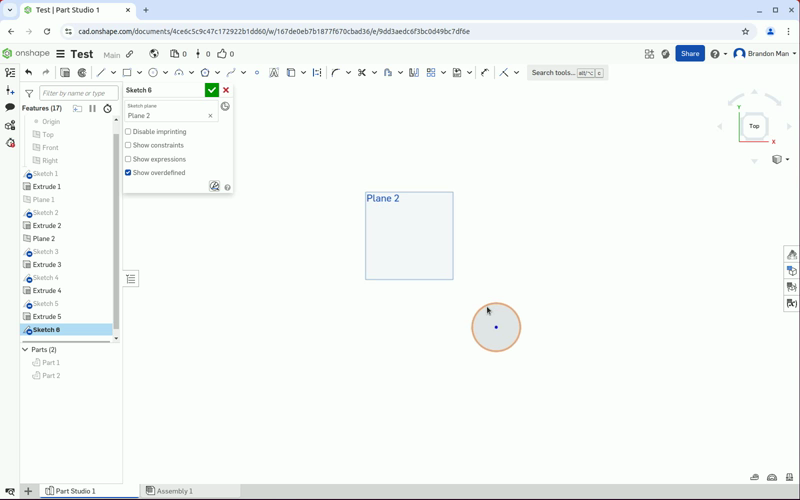
scroll(6)
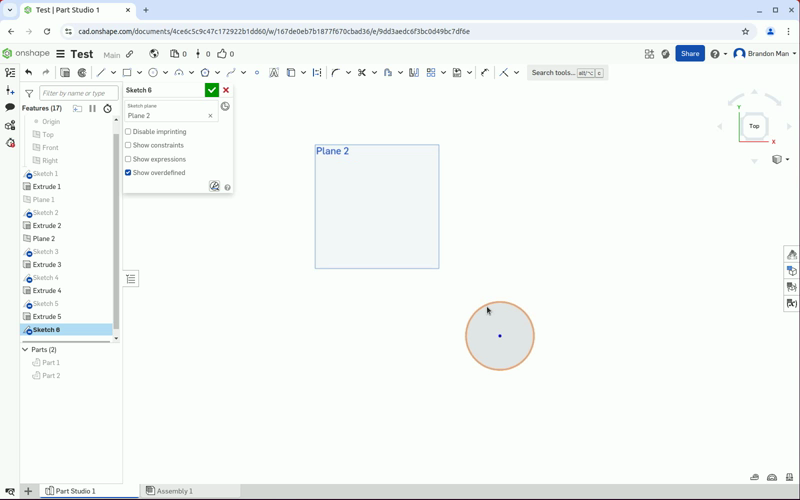
scroll(6)
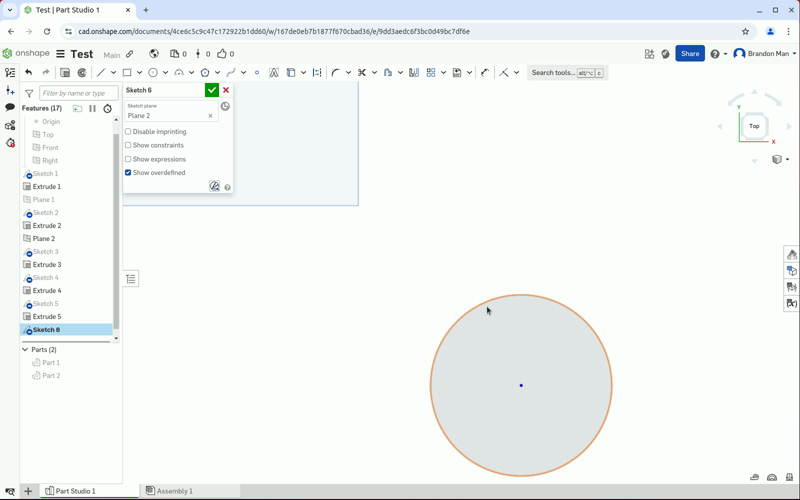
click(487, 306)
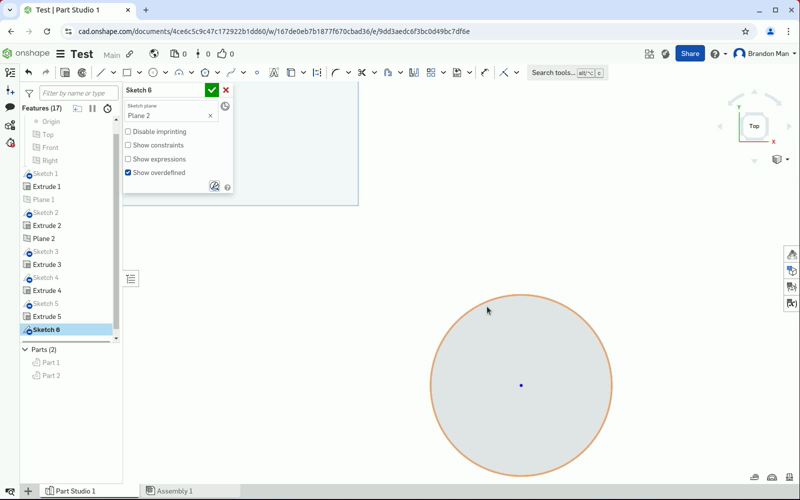
scroll(-6)
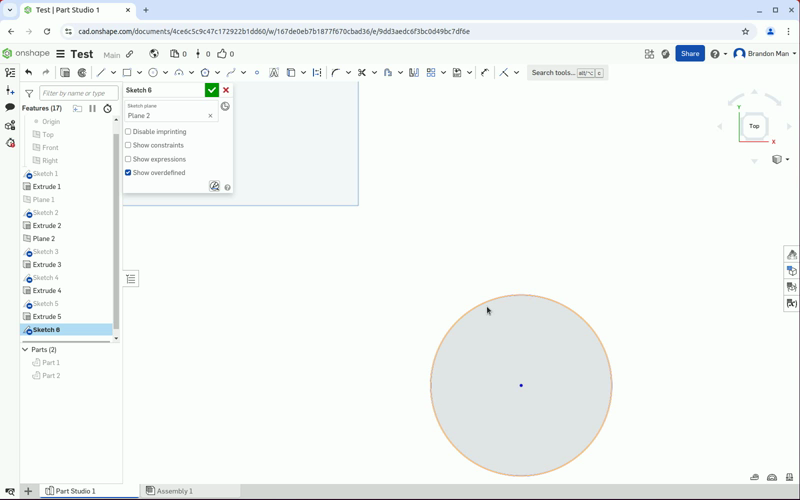
scroll(-6)
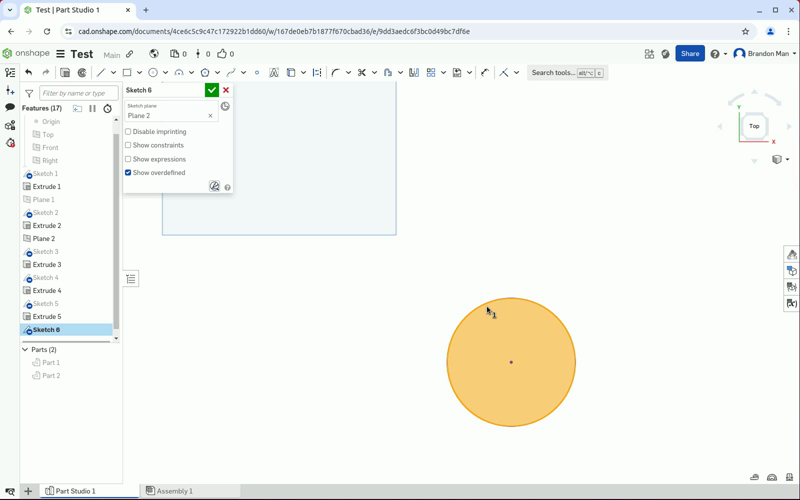
scroll(-6)
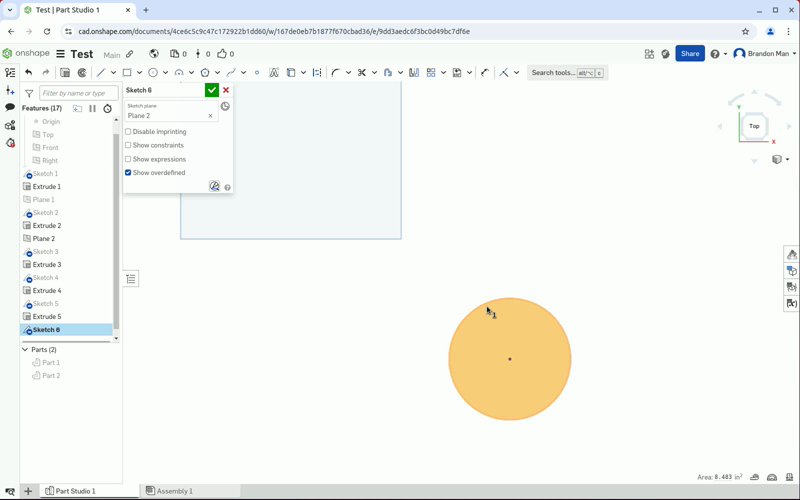
scroll(-6)
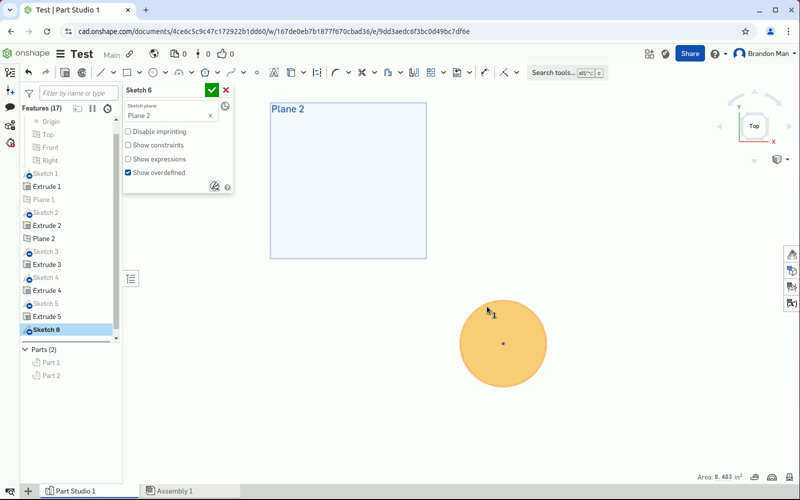
scroll(-6)
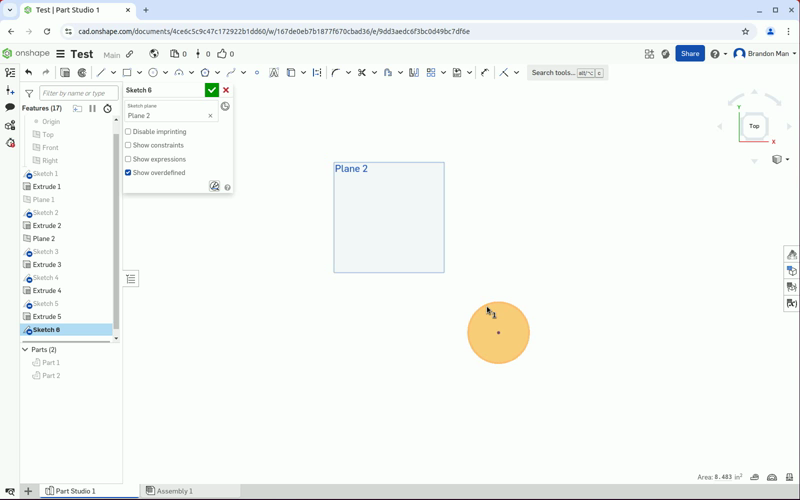
scroll(-6)
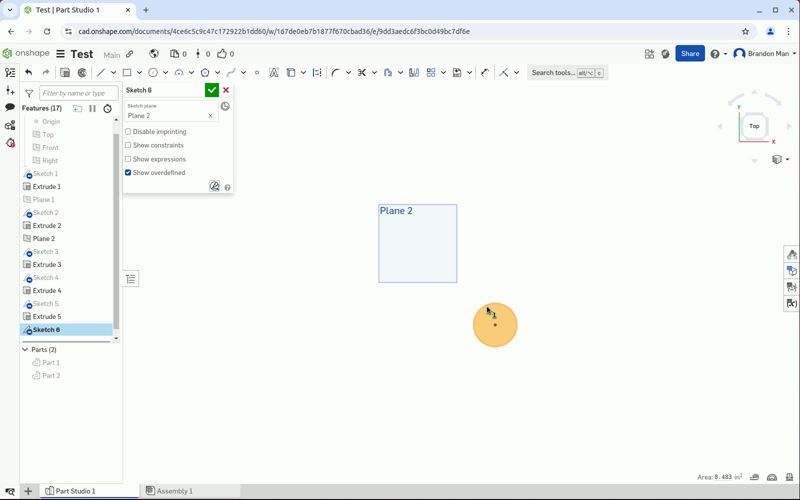
scroll(-6)
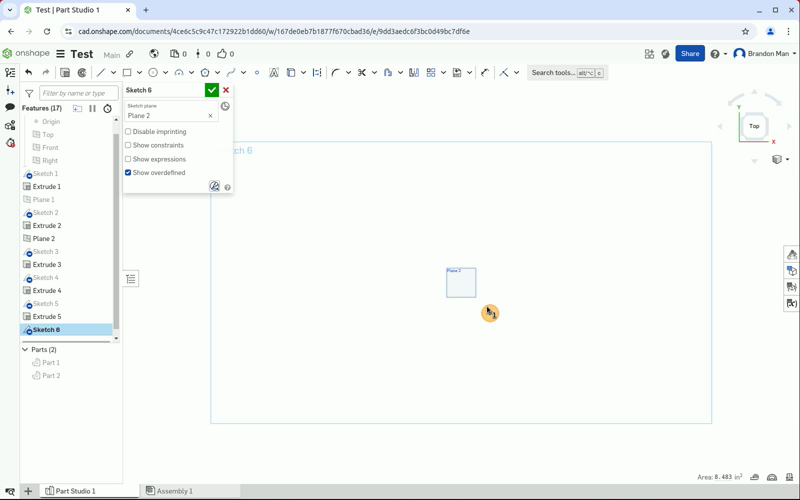
mouse_move(73, 352)
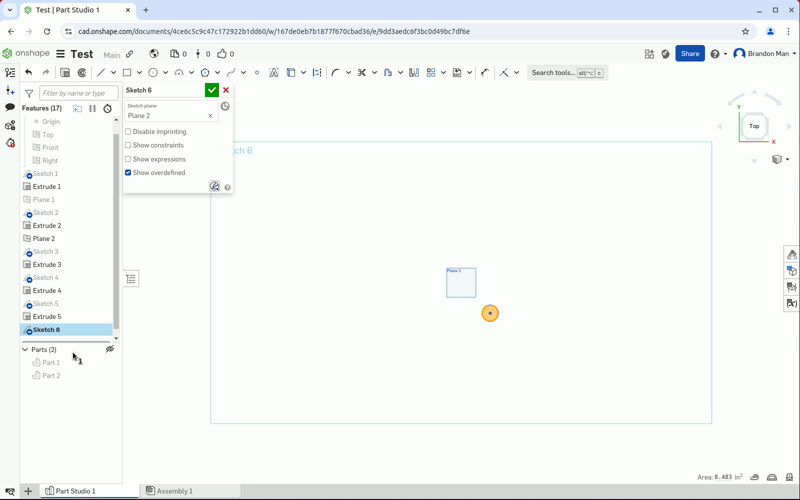
key(shift+y)
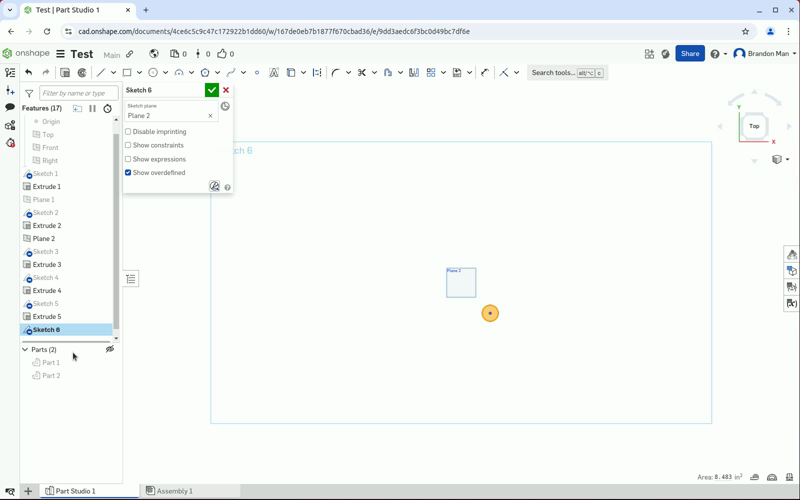
key(shift+e)
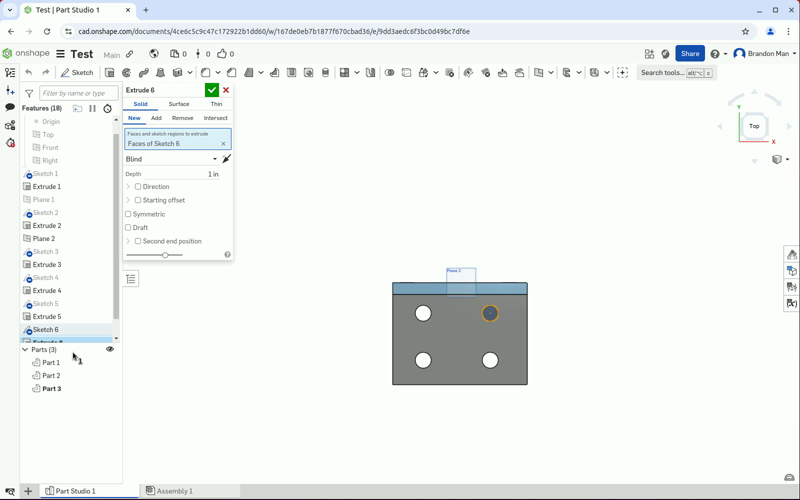
mouse_move(143, 106)
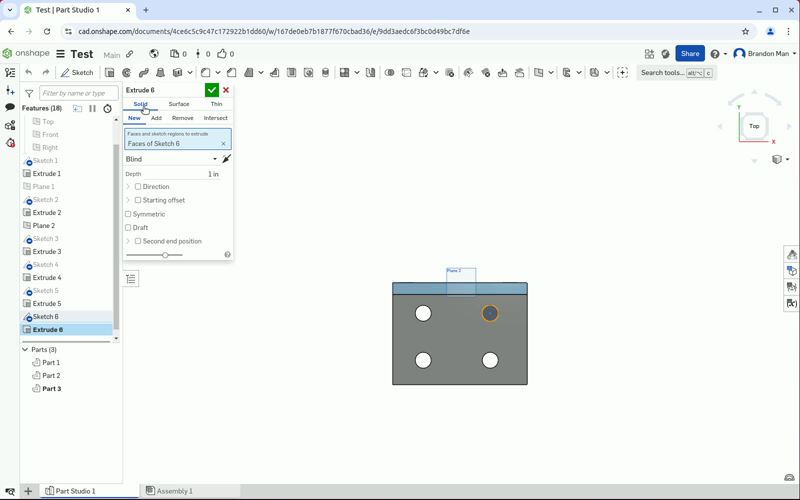
click(143, 106)
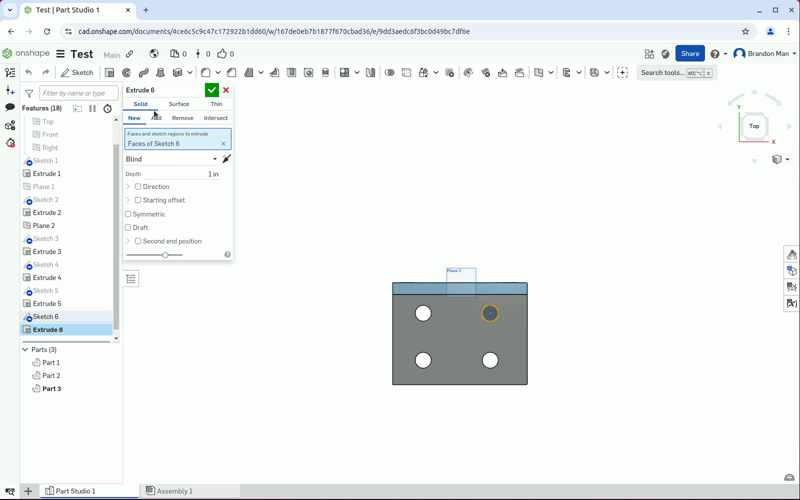
mouse_move(186, 120)
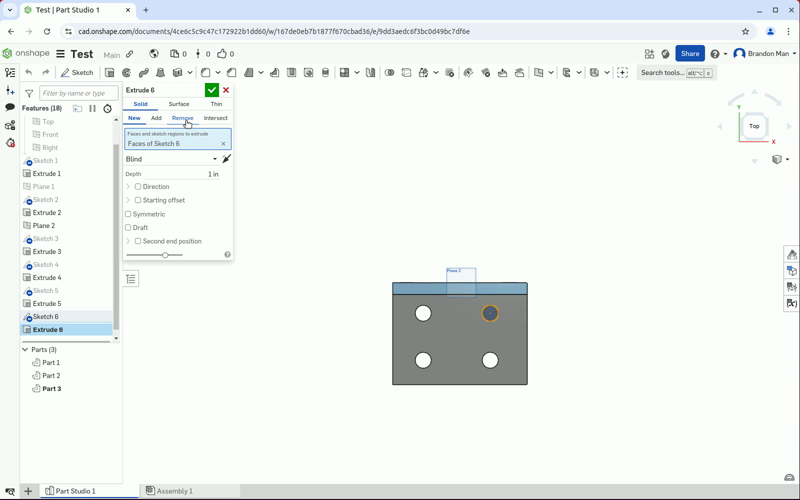
click(186, 120)
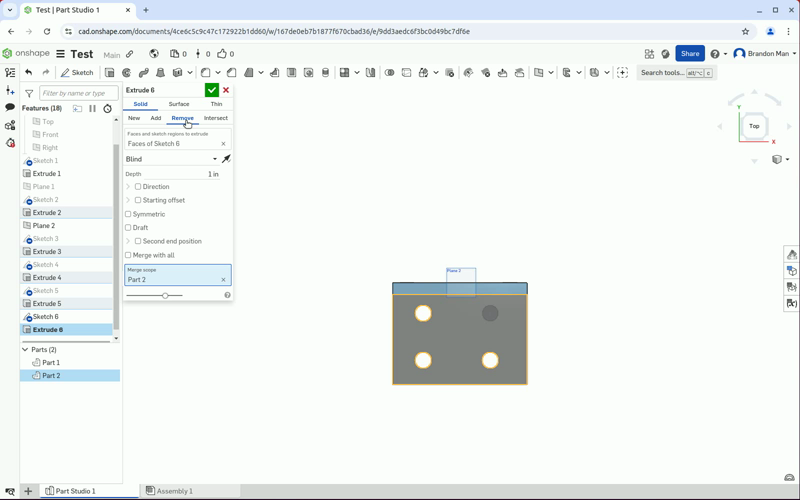
key(tab, 4)
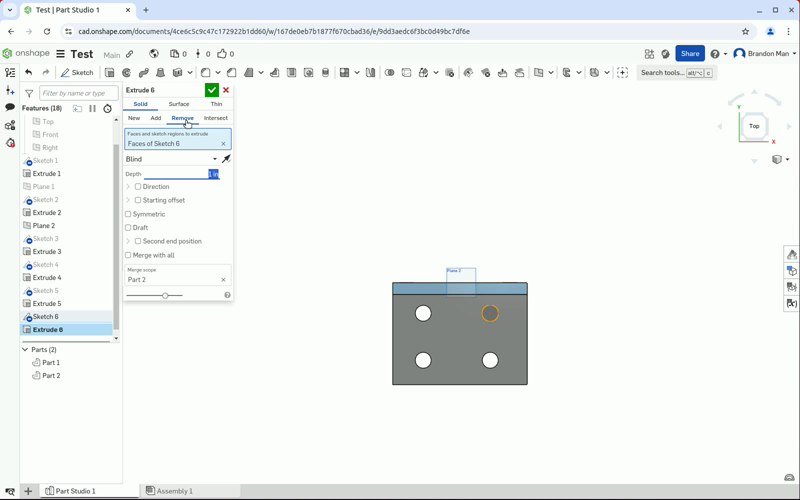
text(19.257)
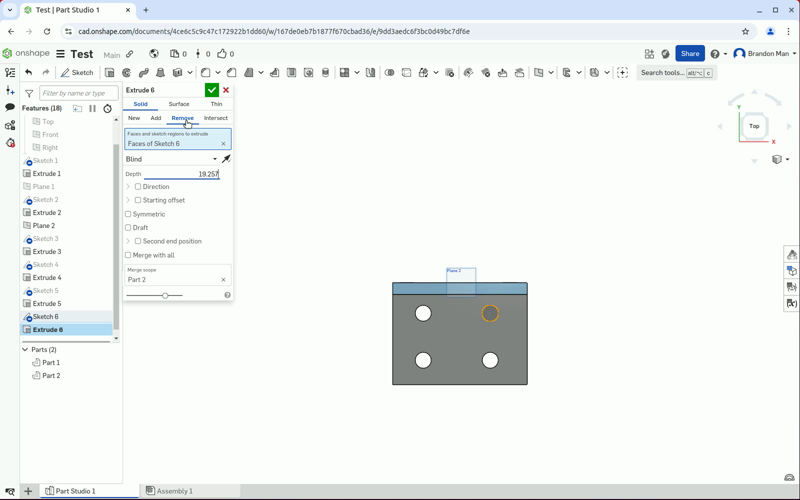
key(tab, 6)
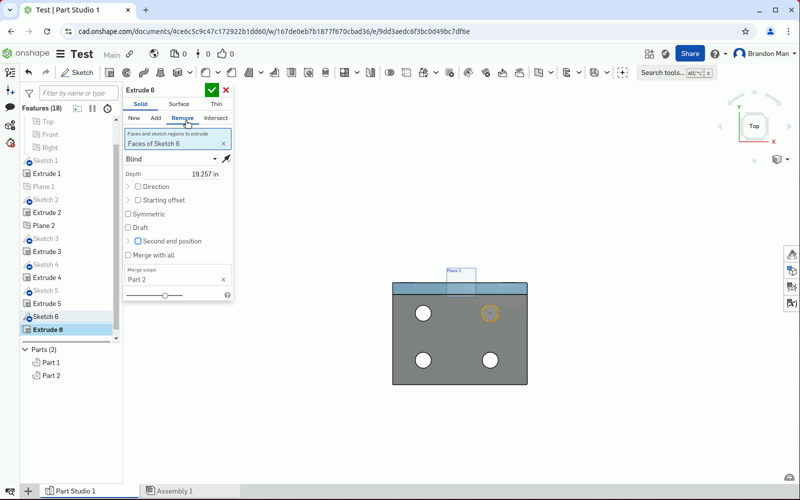
key(space)
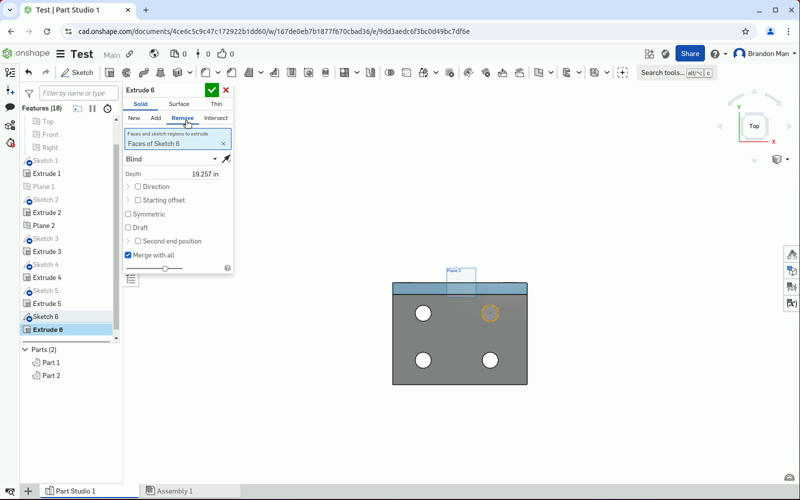
key(enter)
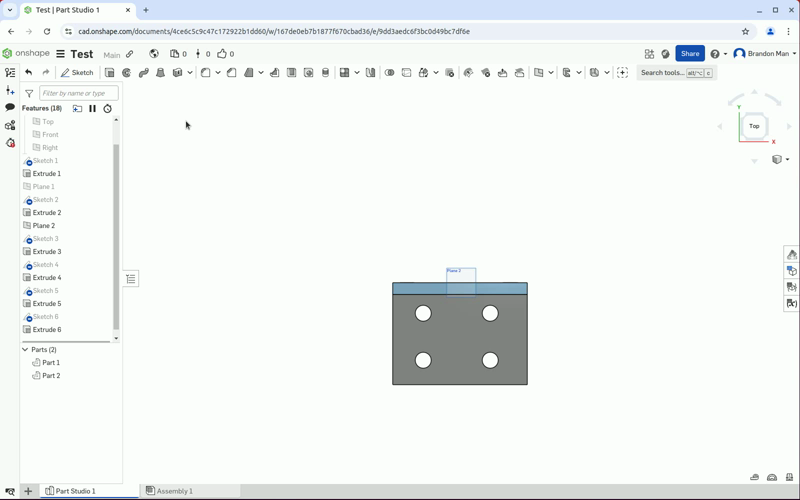
key(shift+h)
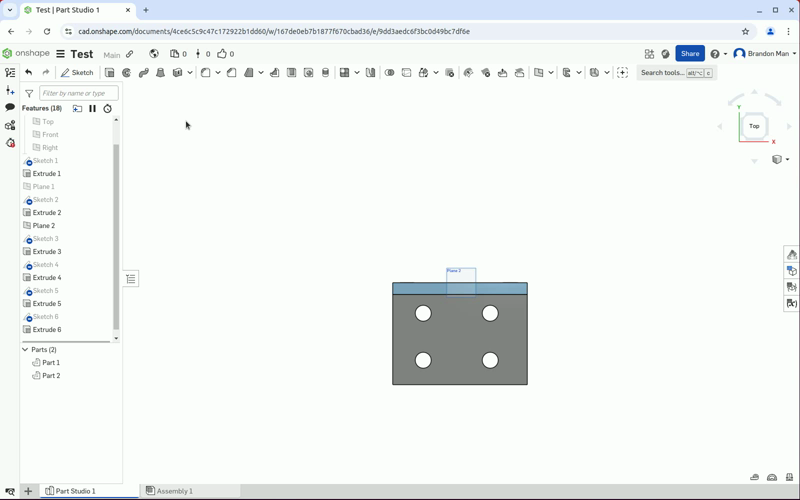
key(shift+h)
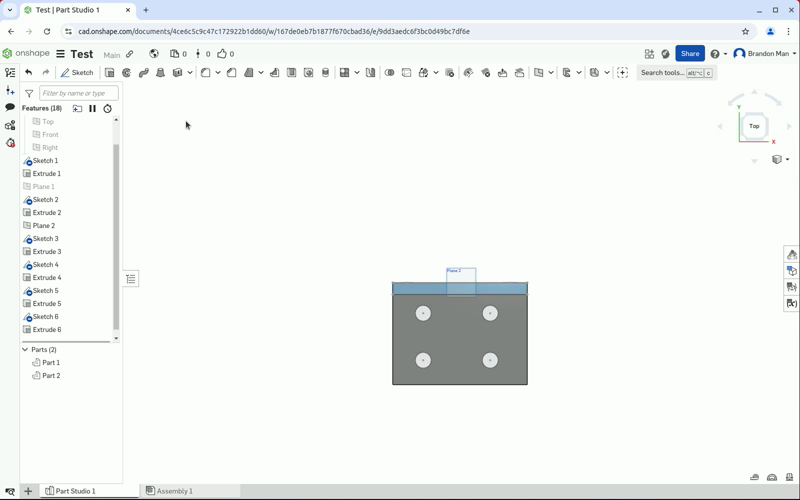
key(shift+7)
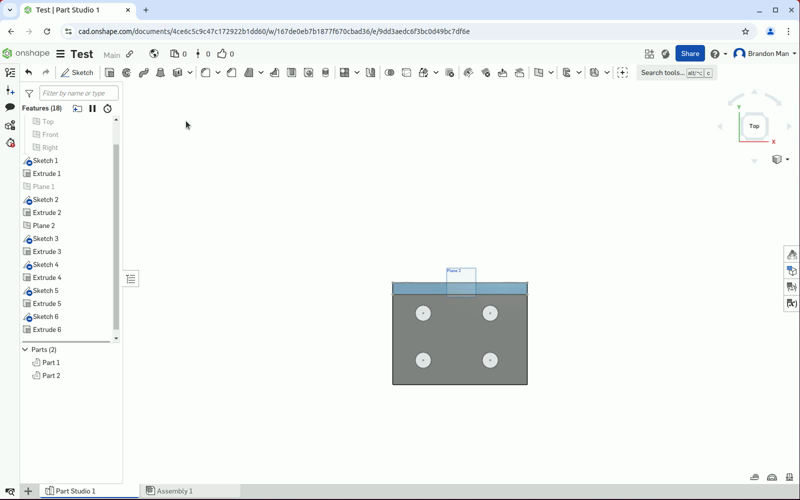
key(up, 3)
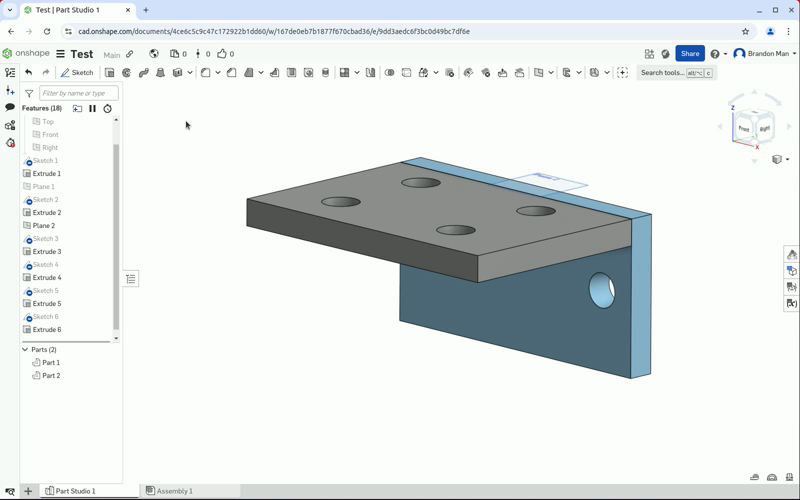
key(left, 3)
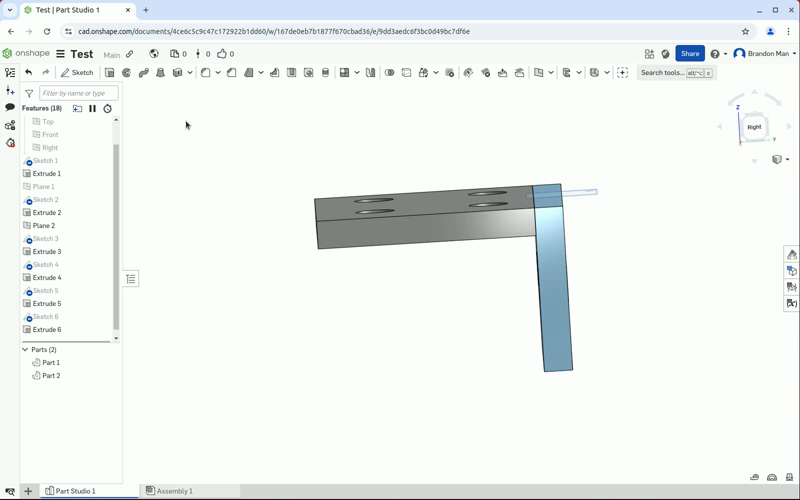
key(right, 3)
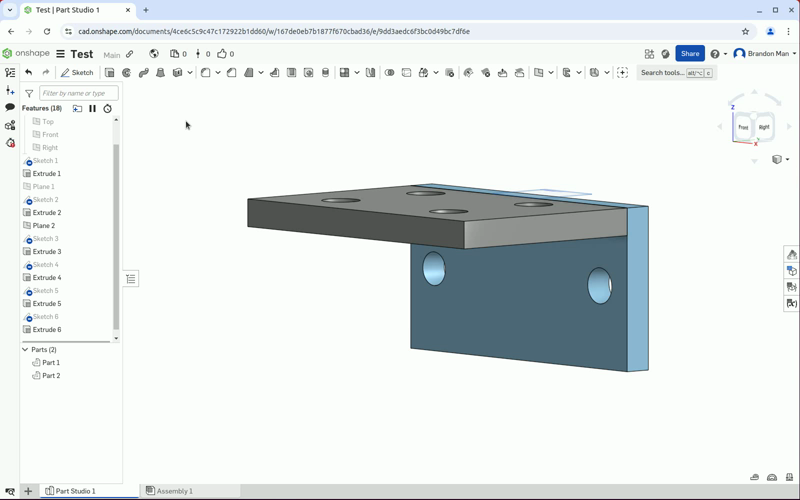
key(down, 3)
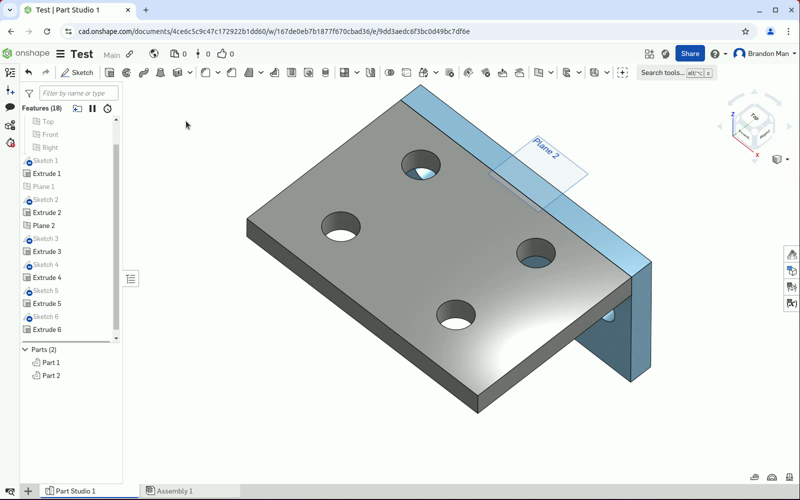
mouse_move(69, 163)
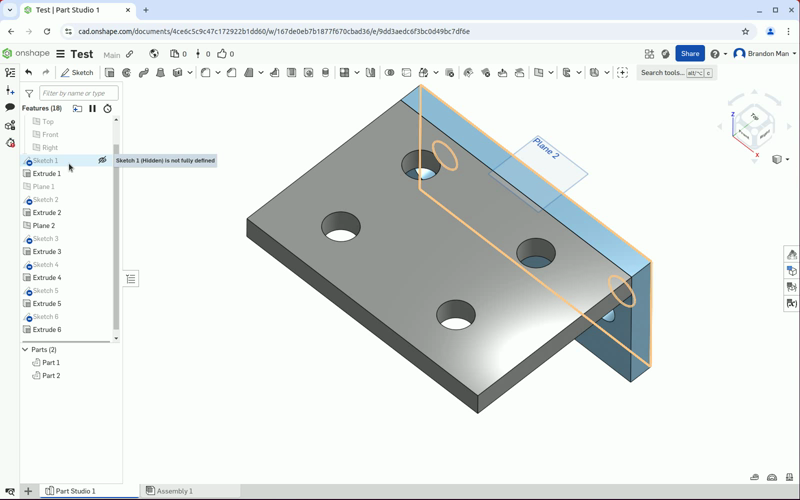
click(69, 163)